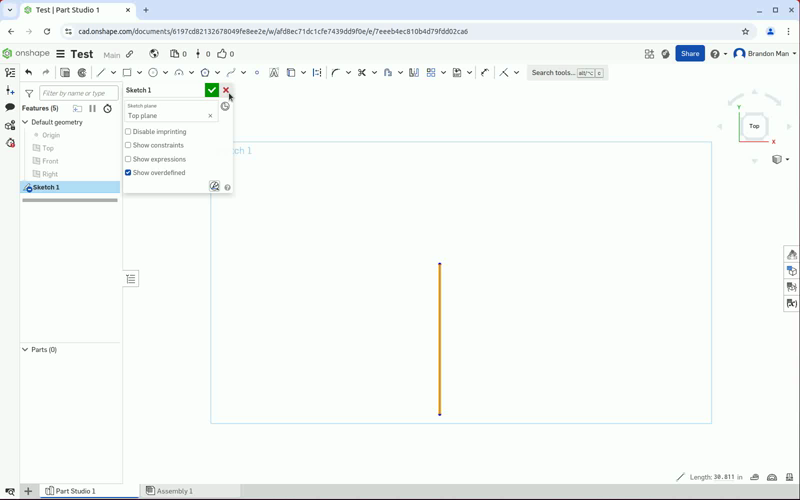
key(shift+h)
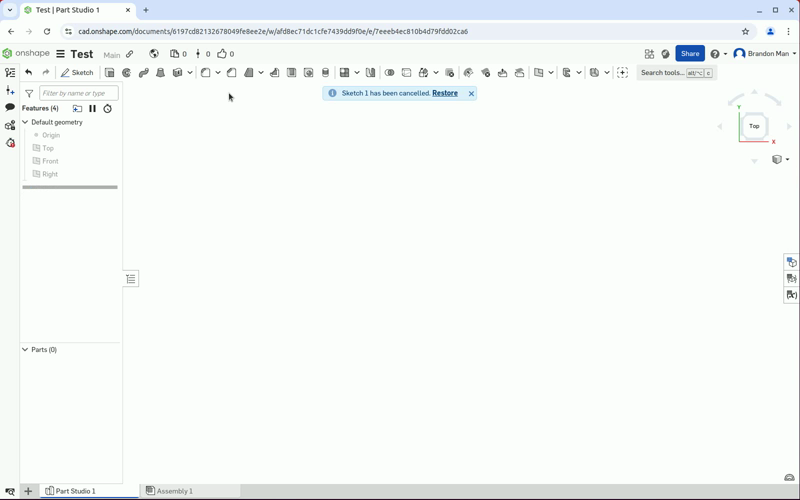
mouse_move(73, 352)
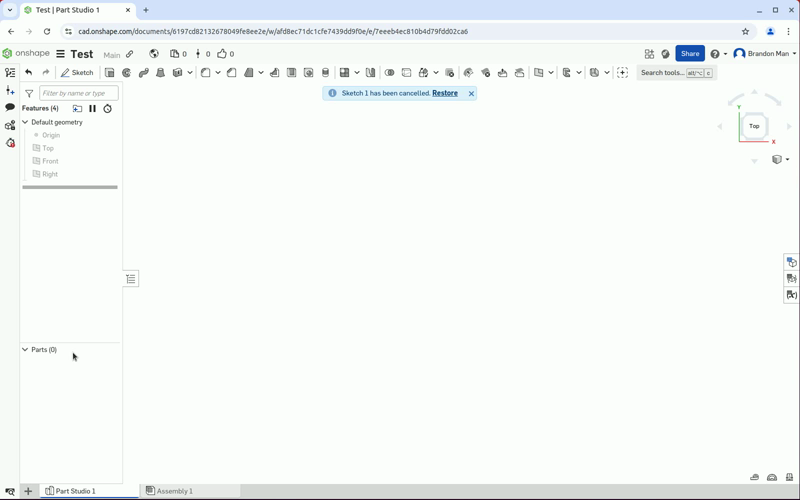
key(y)
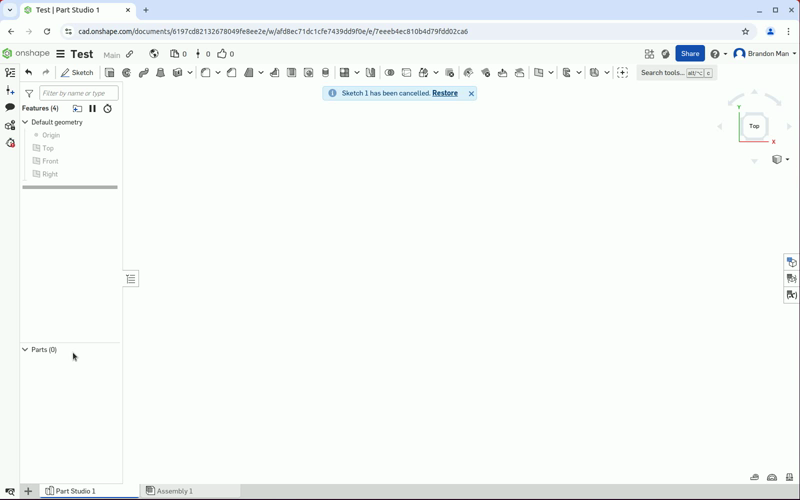
key(shift+p)
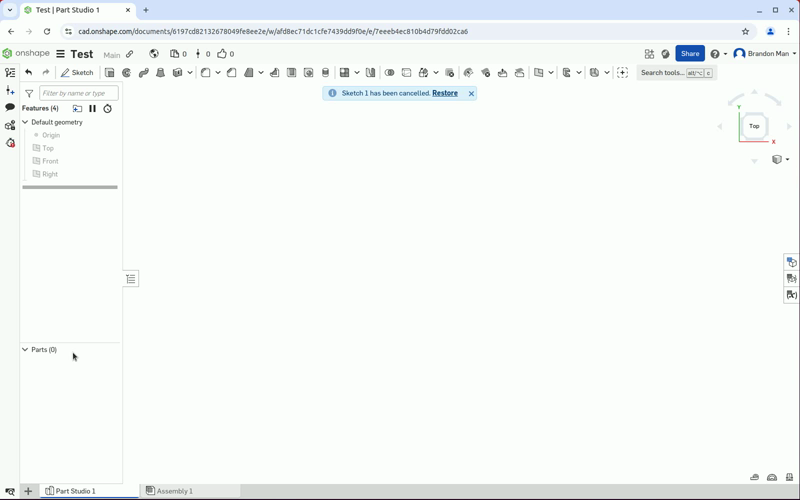
key(space)
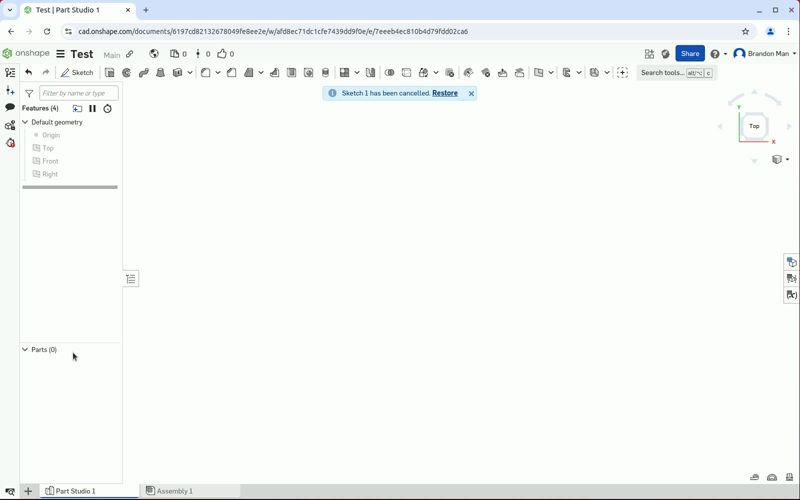
key_down(shift)
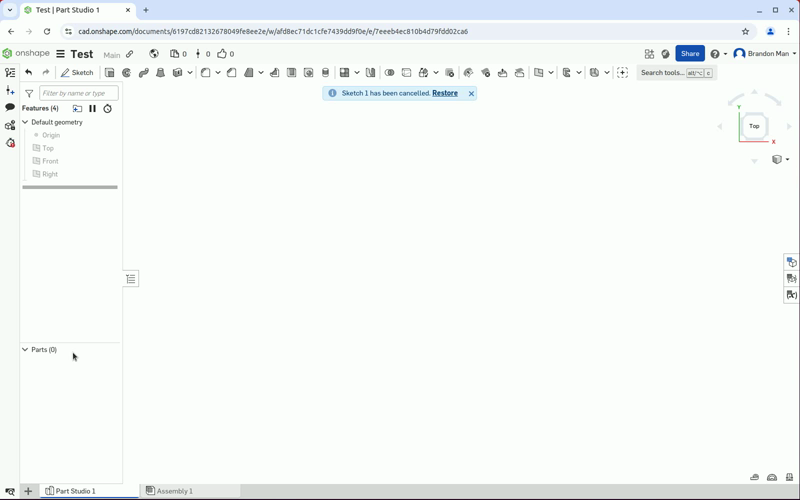
key(up)
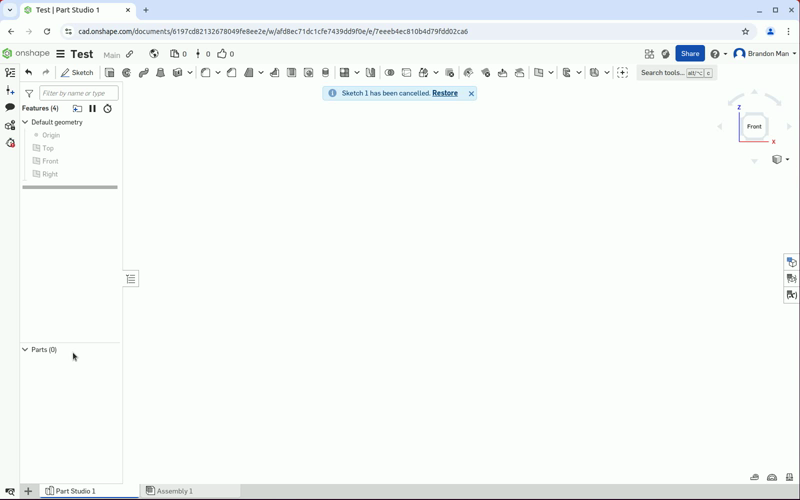
key_up(shift)
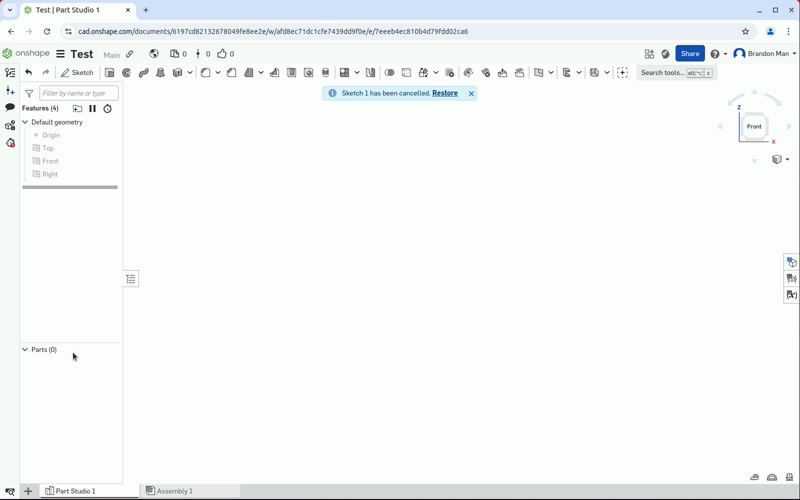
mouse_move(73, 352)
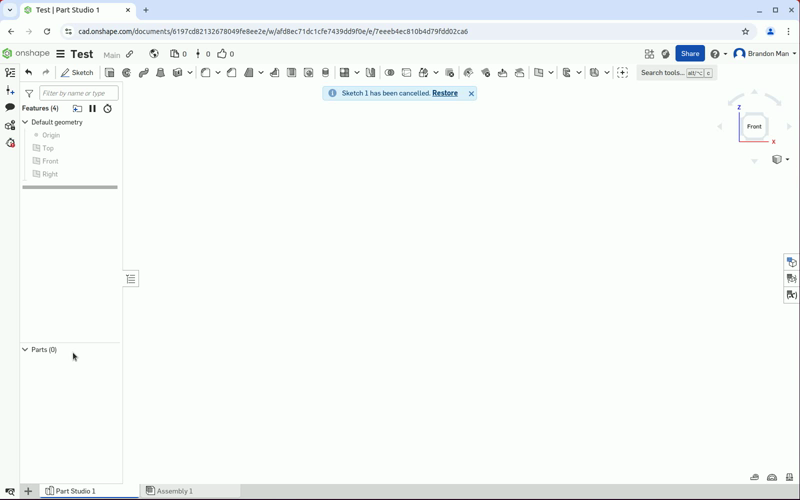
key(shift+y)
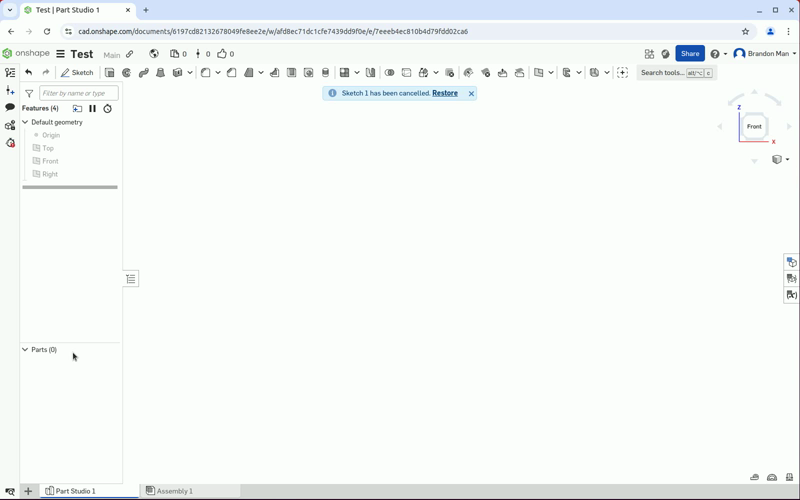
key(shift+s)
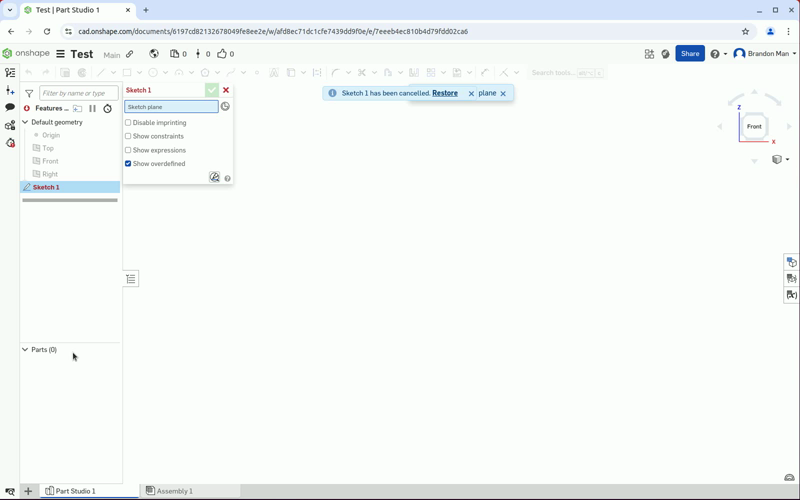
mouse_move(73, 163)
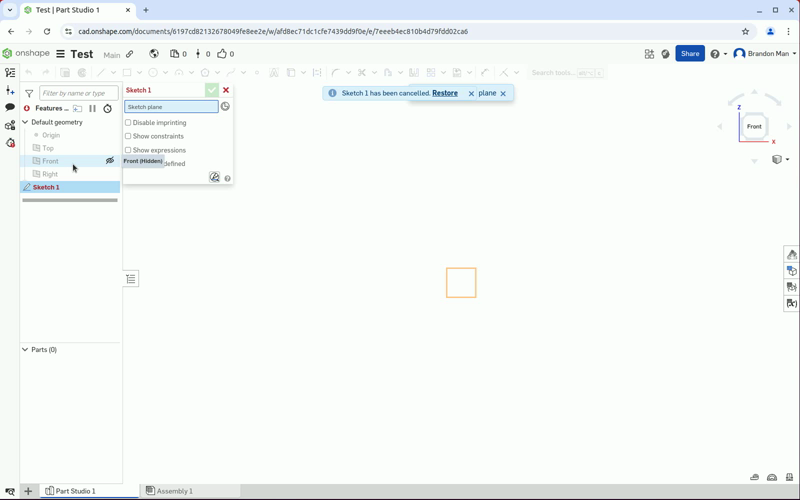
click(73, 163)
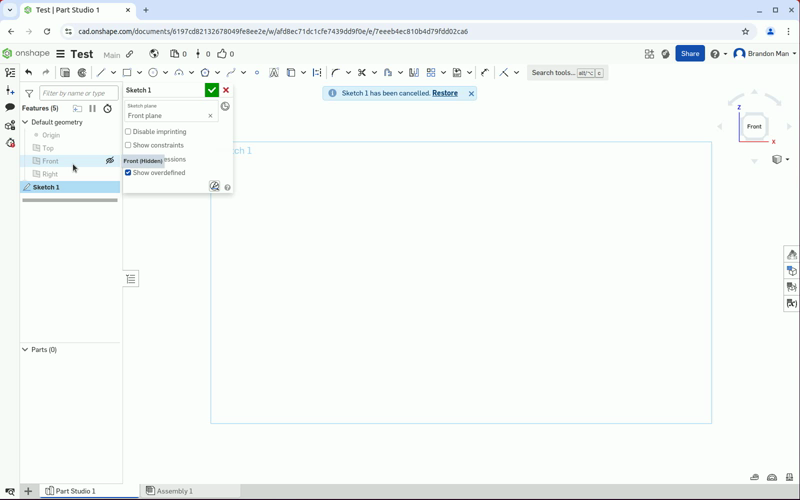
mouse_move(73, 352)
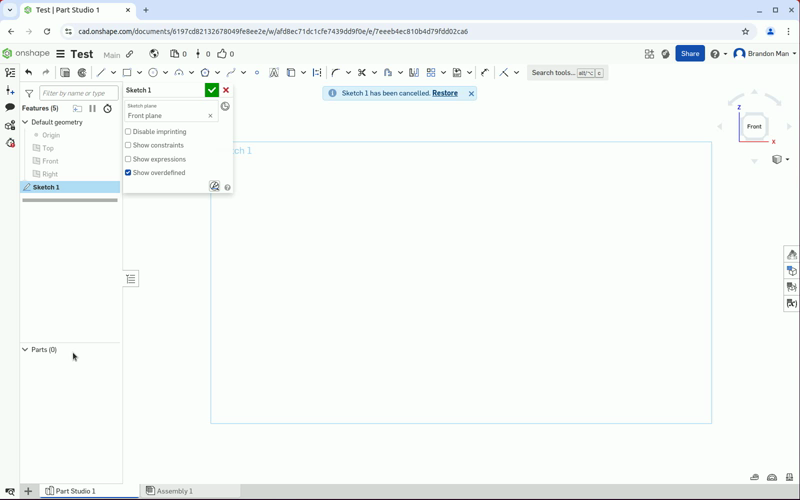
key(y)
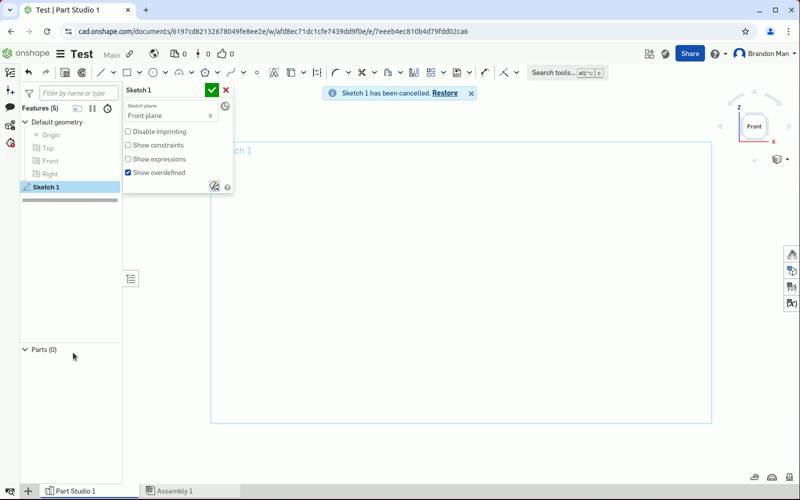
key(l)
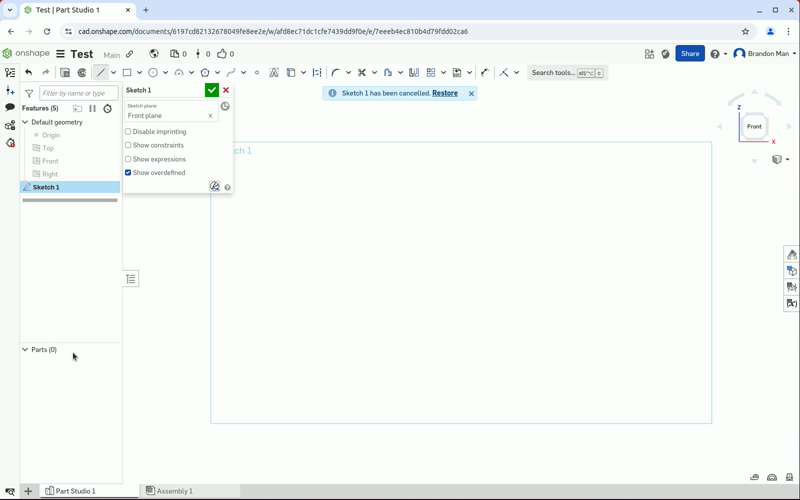
key_down(shift)
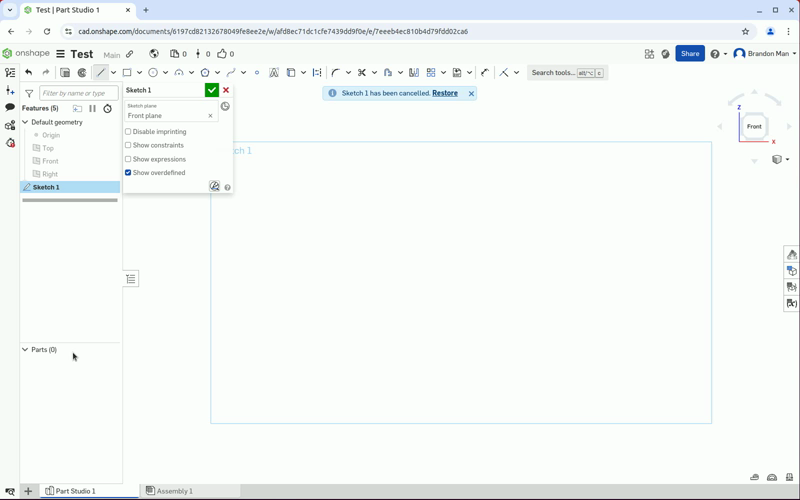
mouse_move(460, 282)
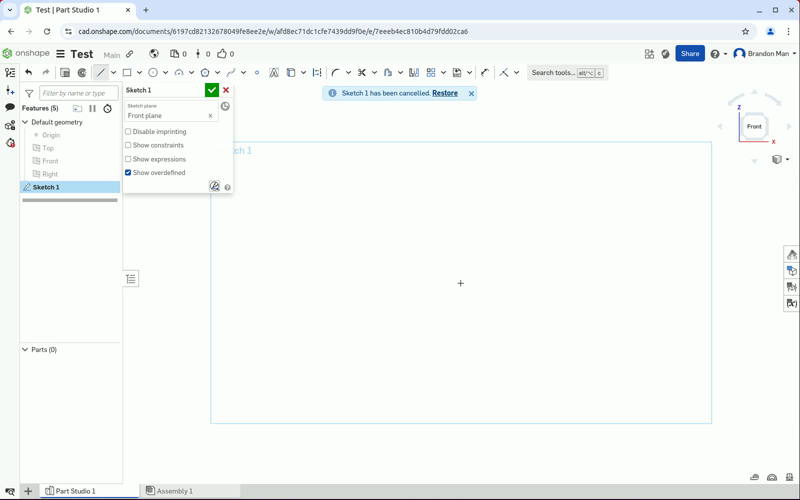
click(460, 282)
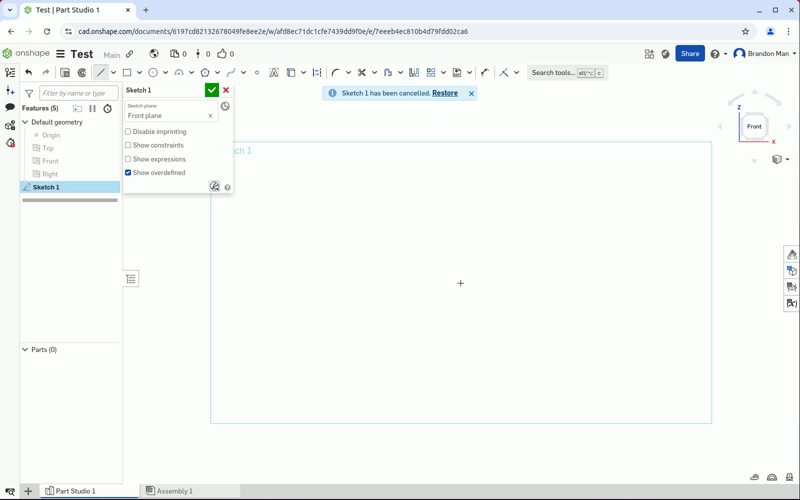
key_up(shift)
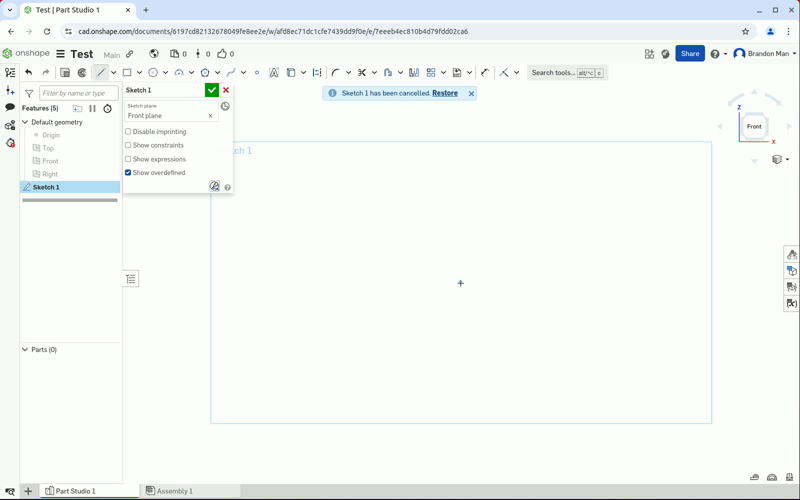
key_down(shift)
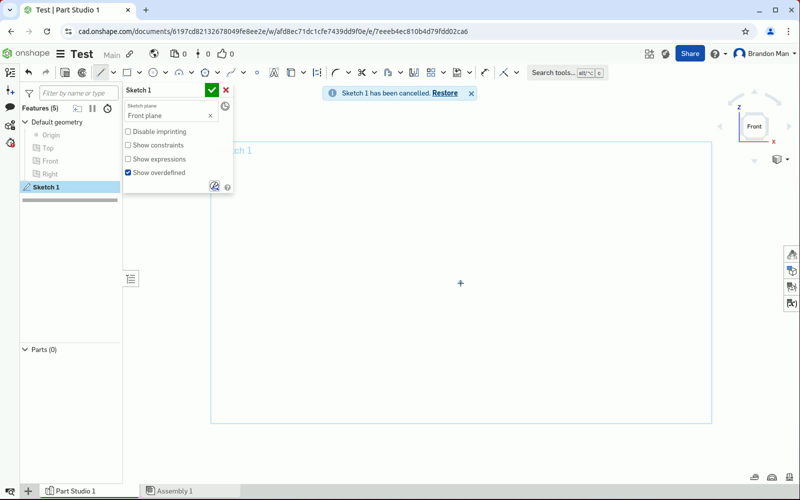
mouse_move(572, 282)
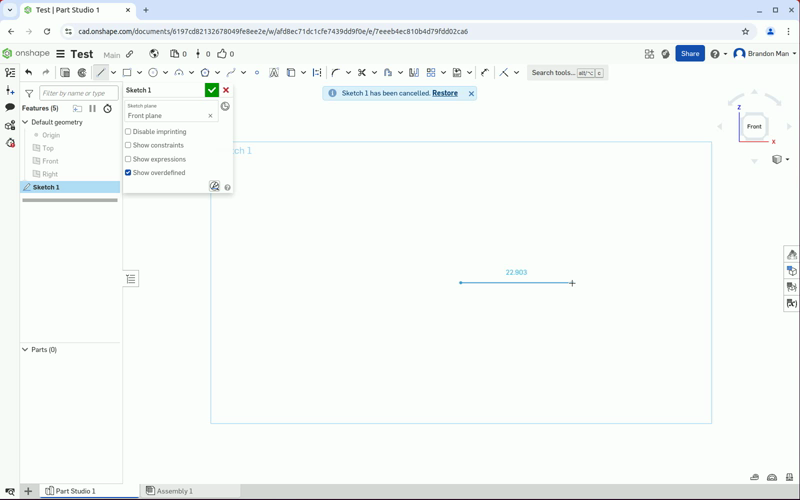
click(572, 282)
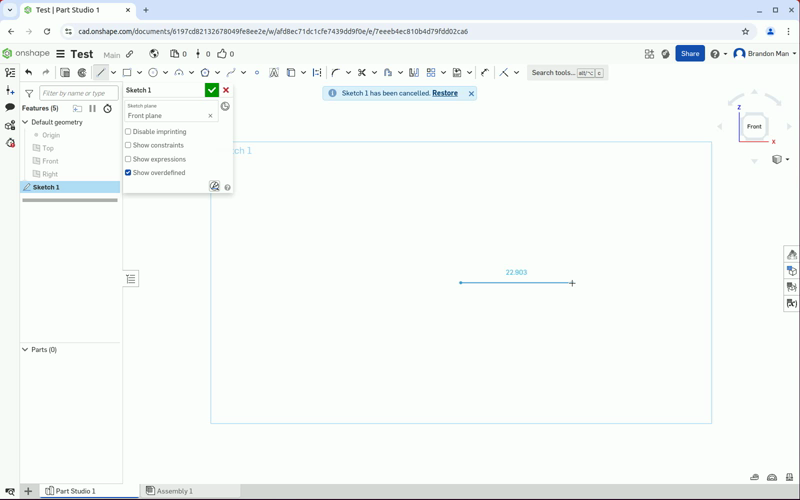
key_up(shift)
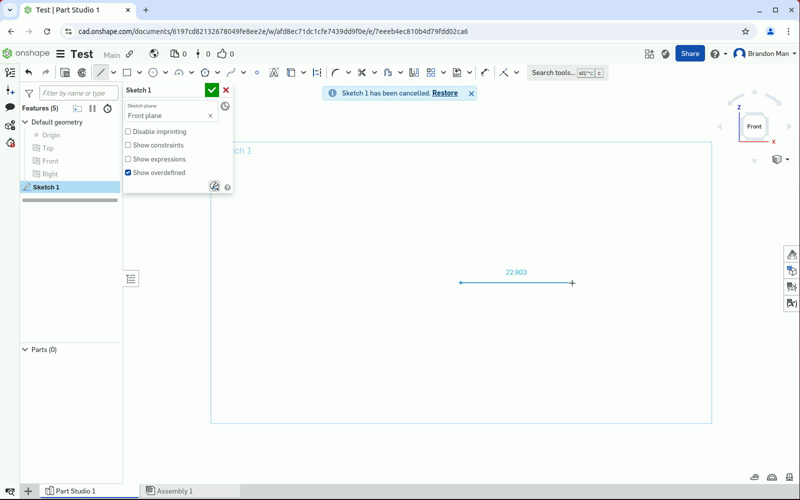
key_down(shift)
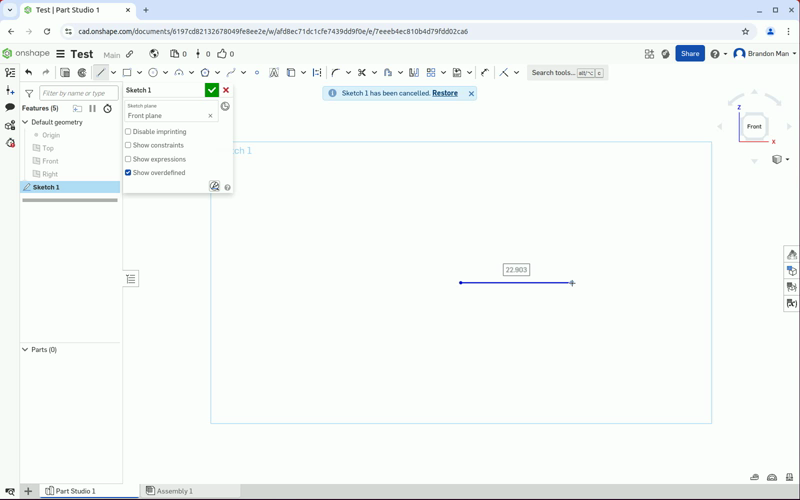
mouse_move(589, 282)
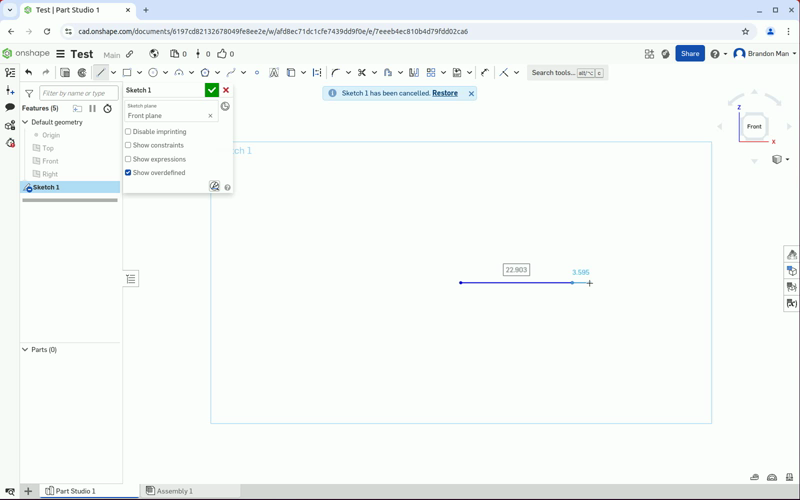
mouse_move(572, 253)
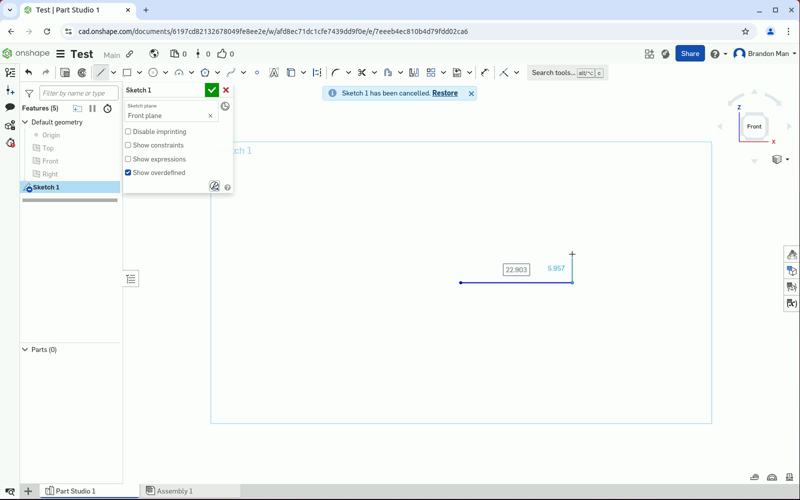
click(572, 253)
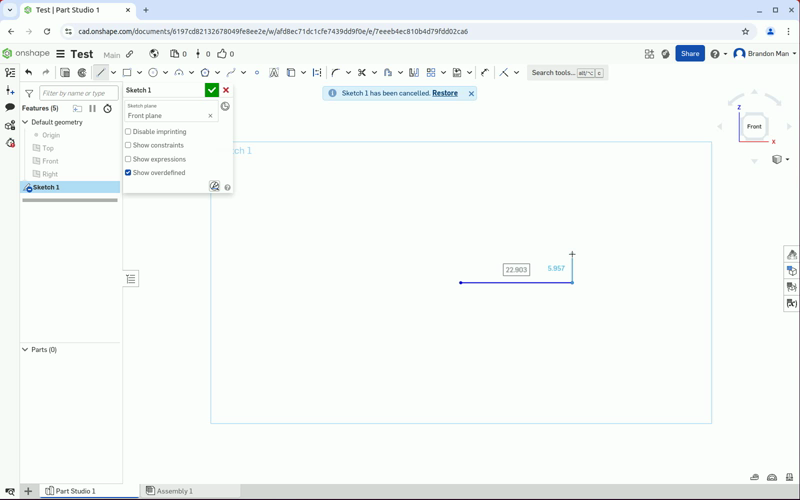
key_up(shift)
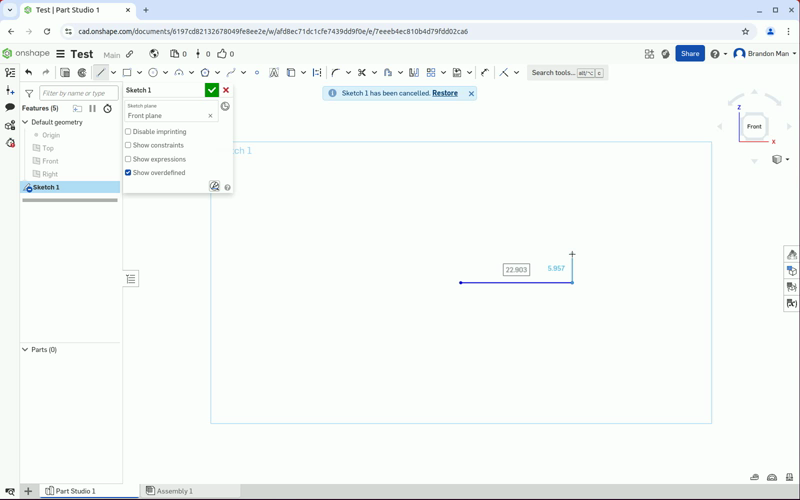
key_down(shift)
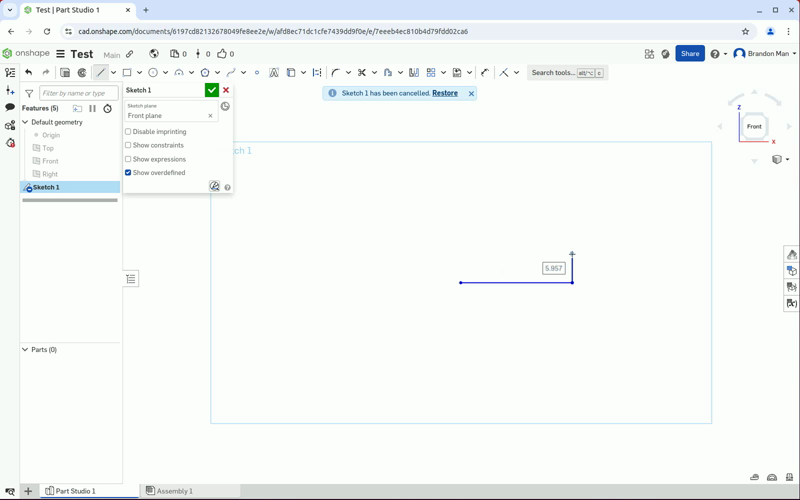
mouse_move(460, 253)
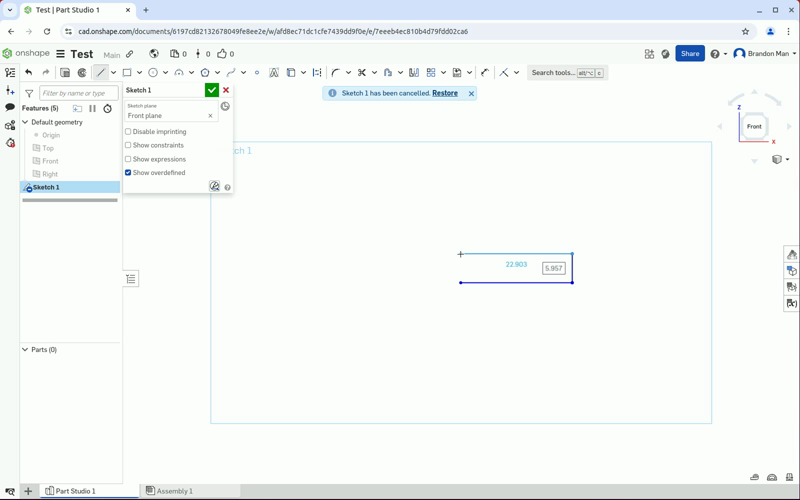
click(460, 253)
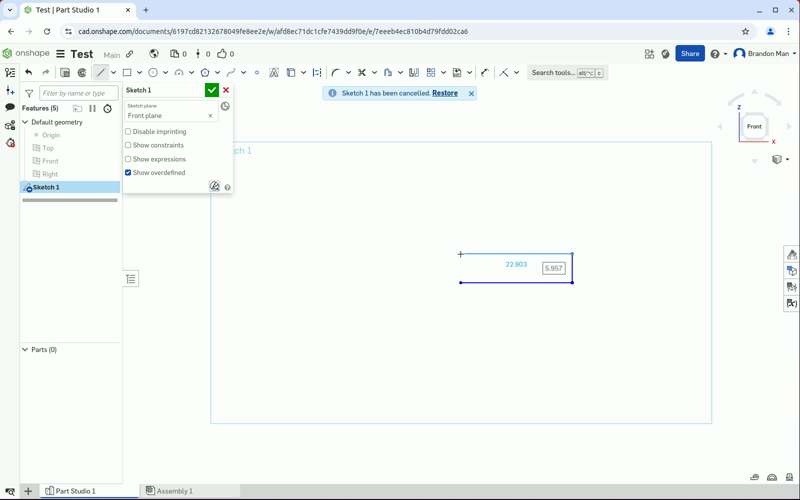
key_up(shift)
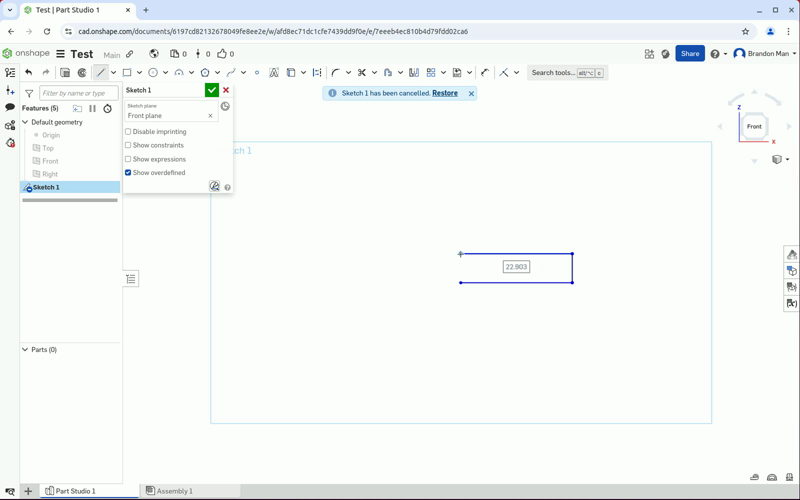
mouse_move(490, 253)
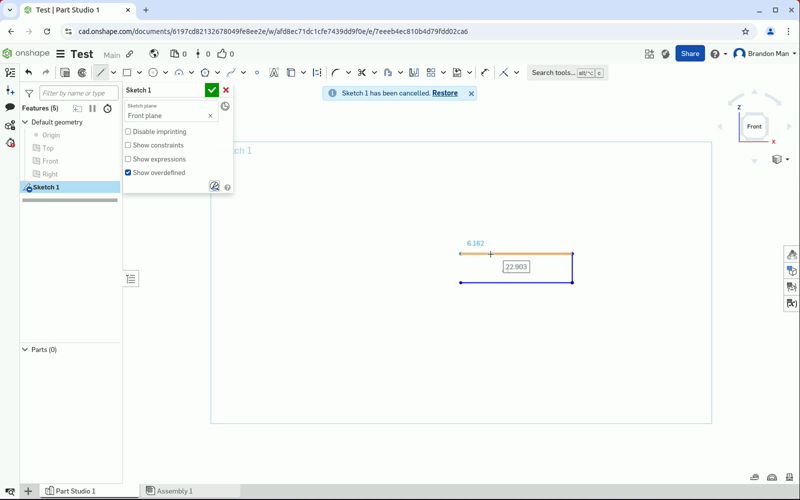
key_down(shift)
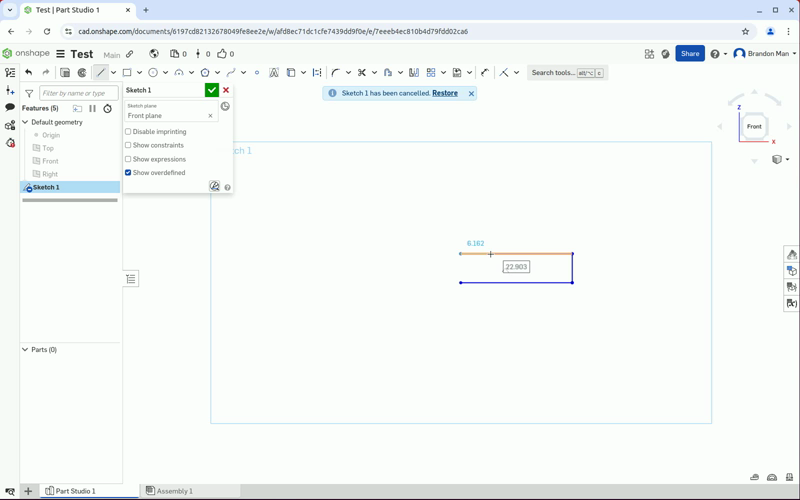
mouse_move(460, 282)
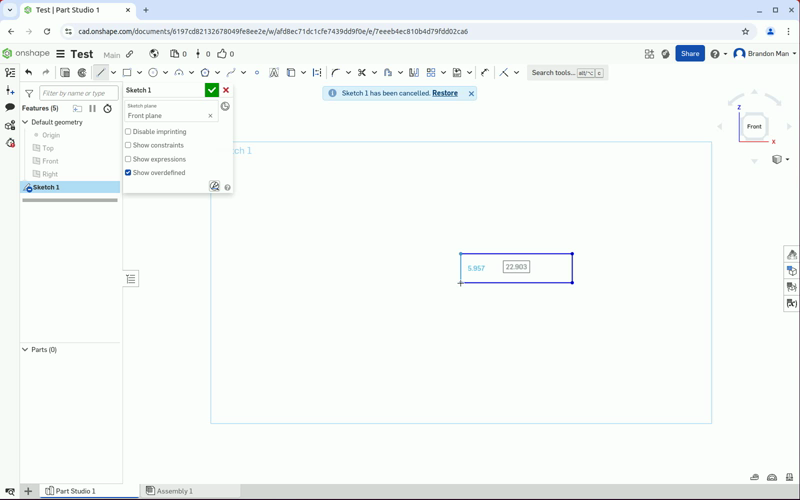
key_up(shift)
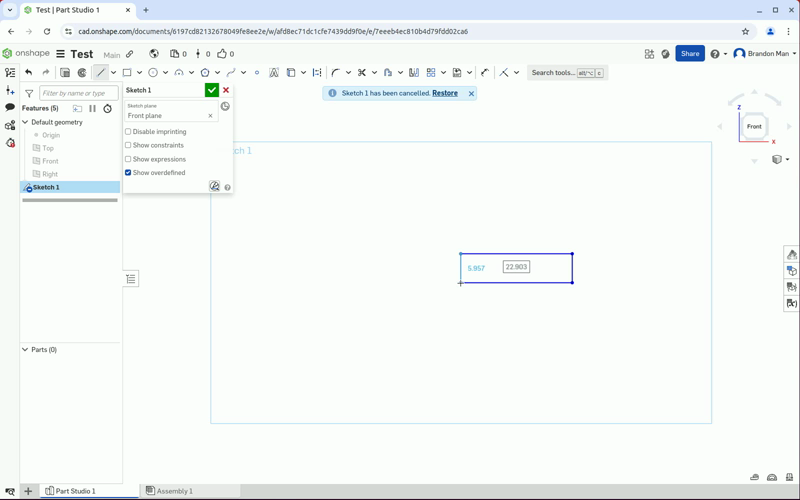
click(460, 282)
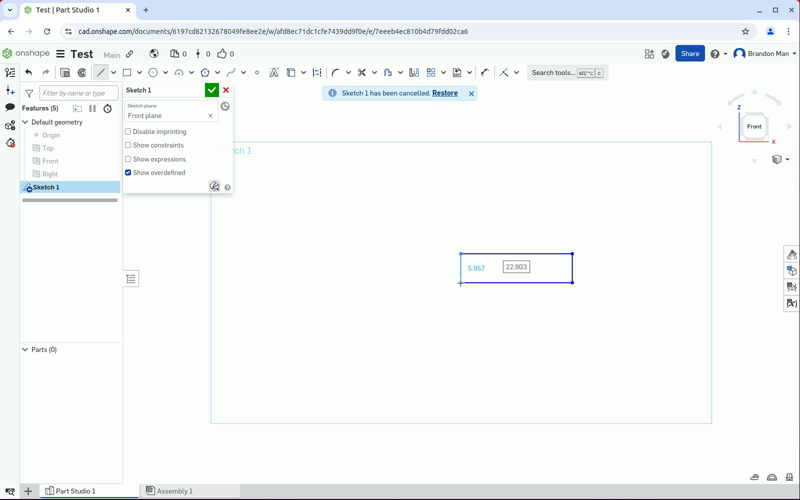
key(esc)
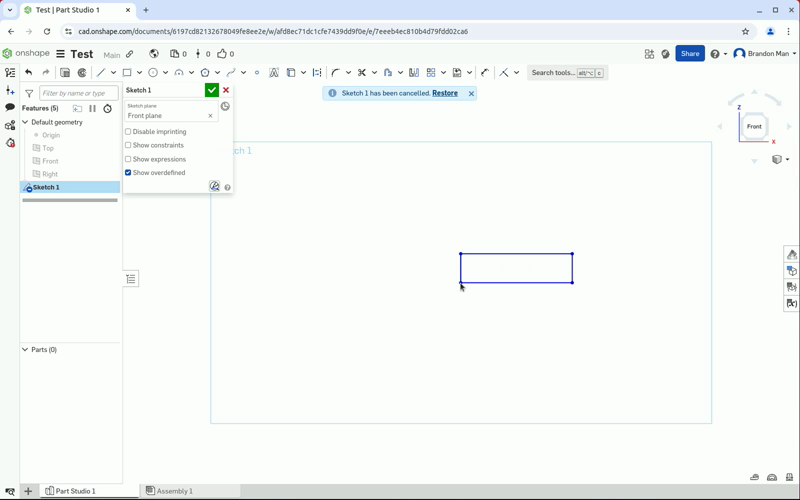
mouse_move(527, 262)
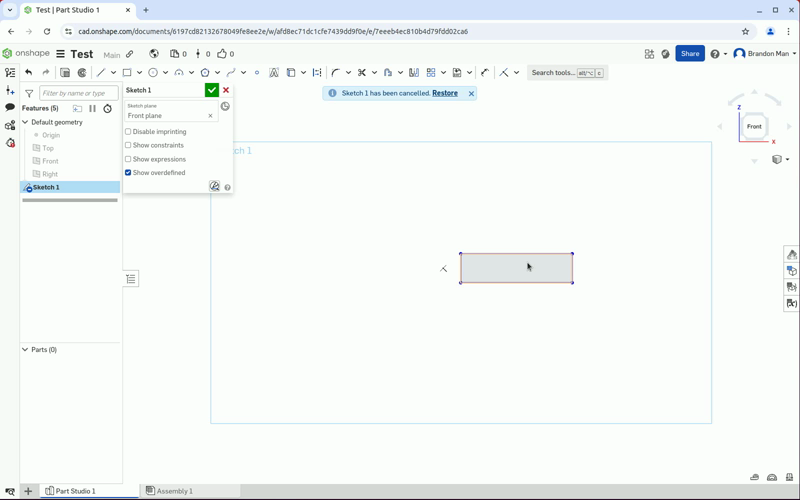
click(527, 262)
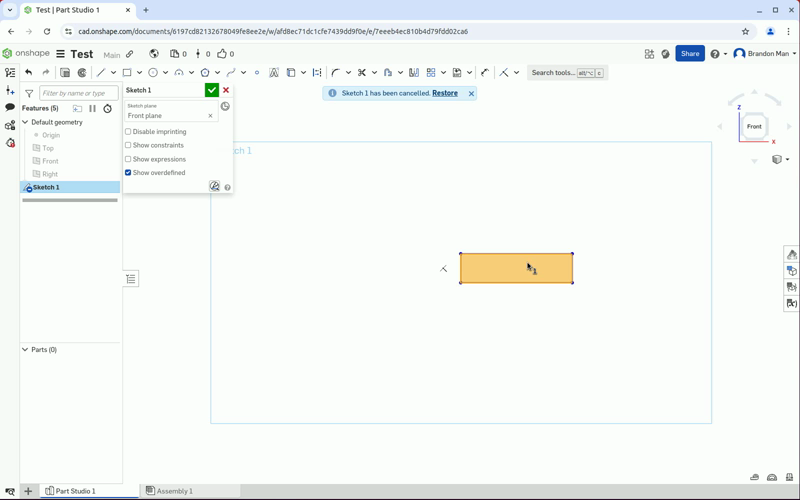
mouse_move(73, 352)
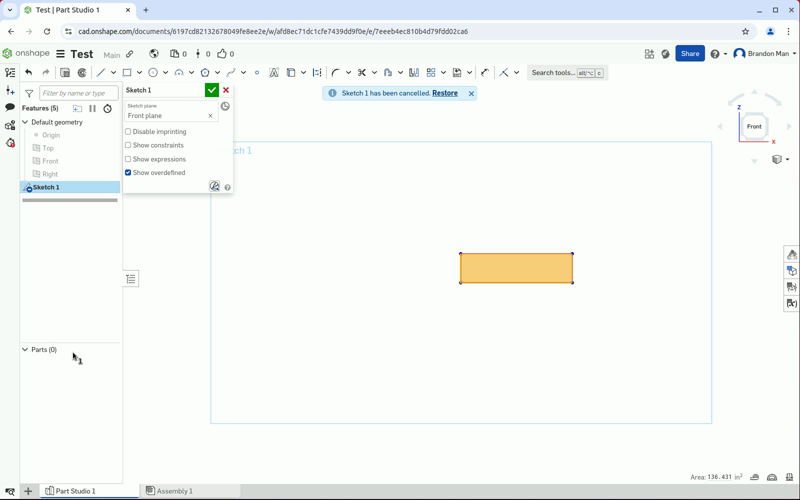
key(shift+y)
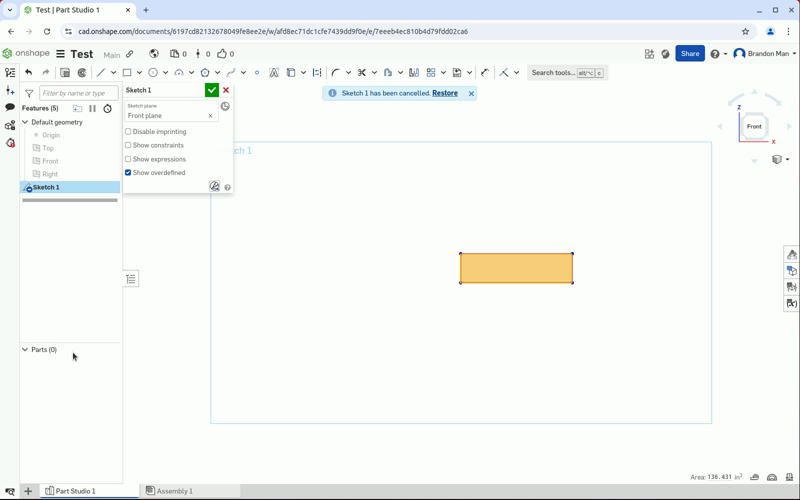
key(shift+e)
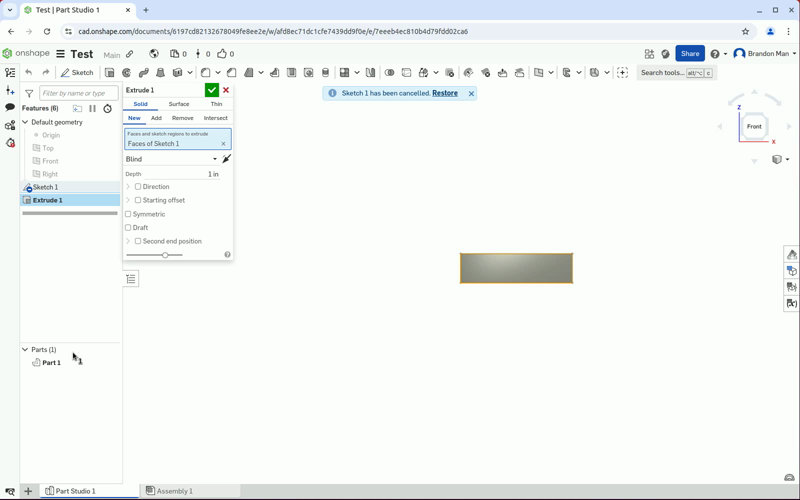
mouse_move(143, 106)
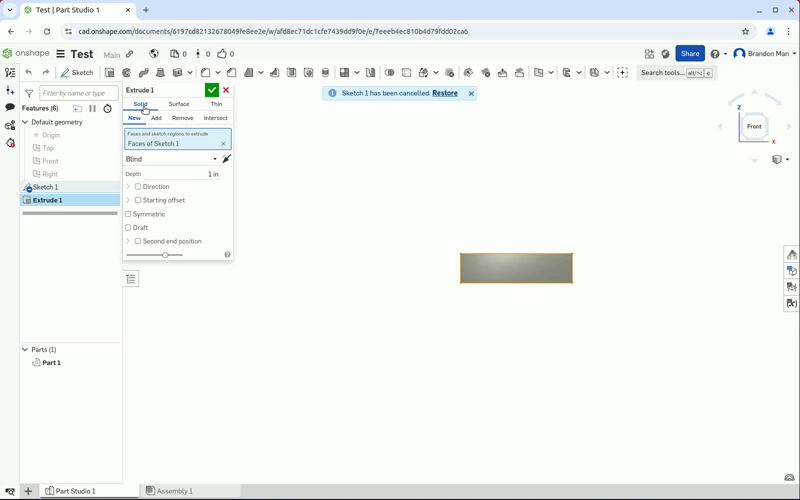
click(143, 106)
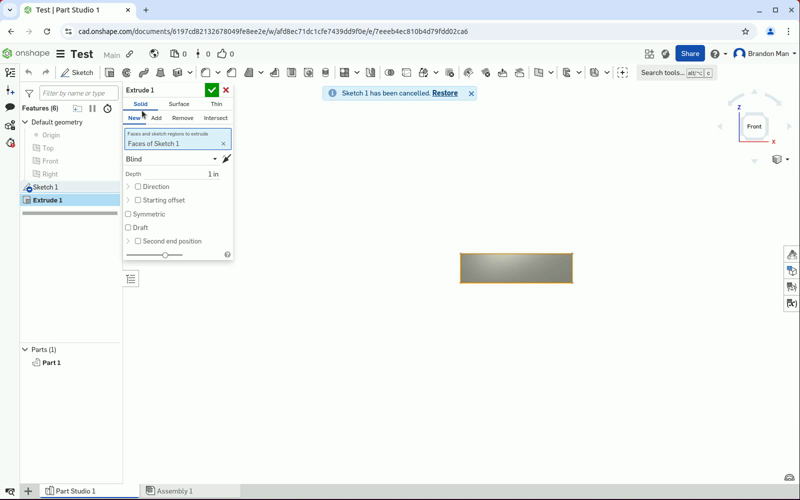
mouse_move(137, 120)
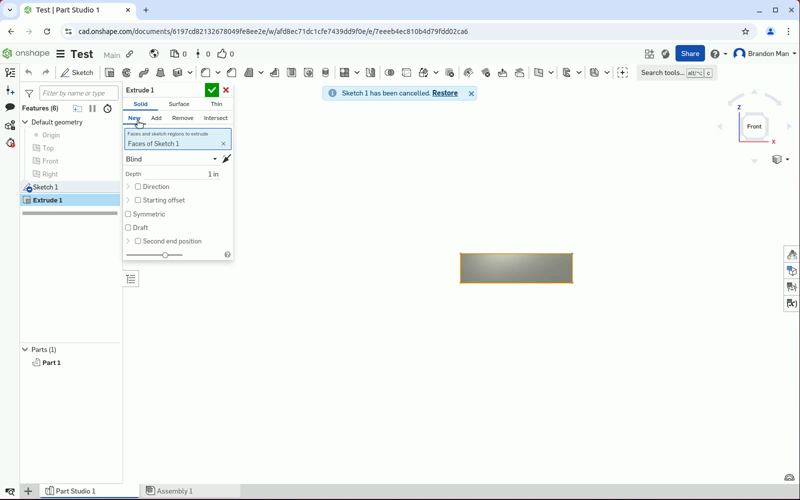
click(137, 120)
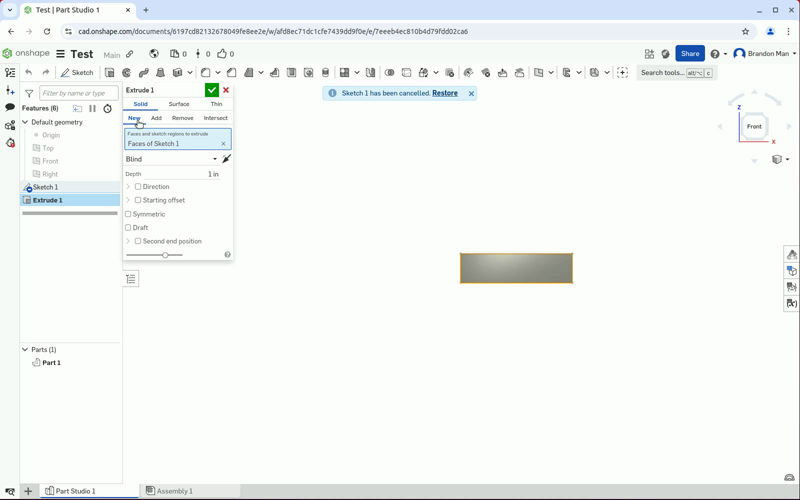
key(tab, 4)
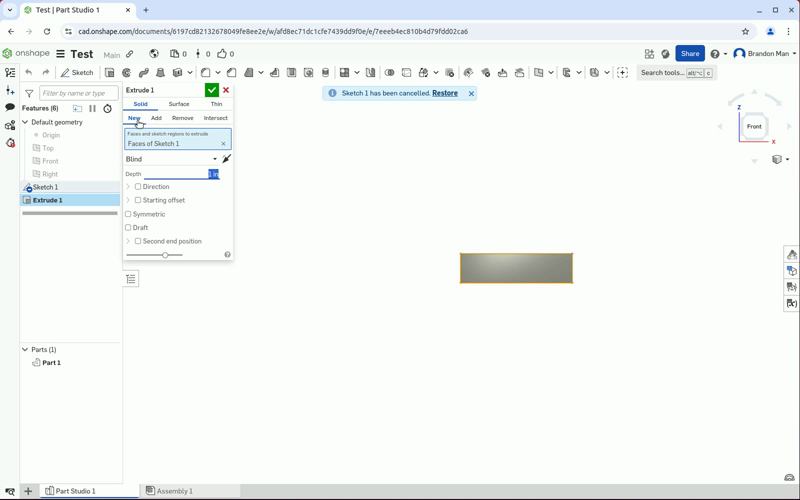
text(-21.423)
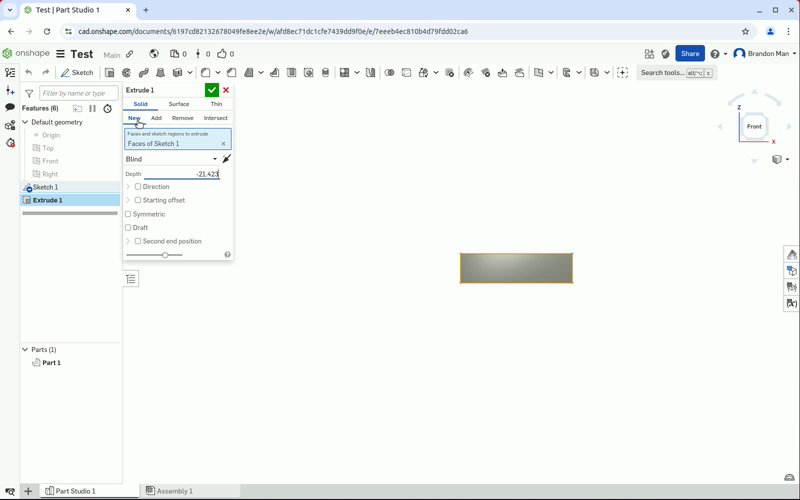
key(enter)
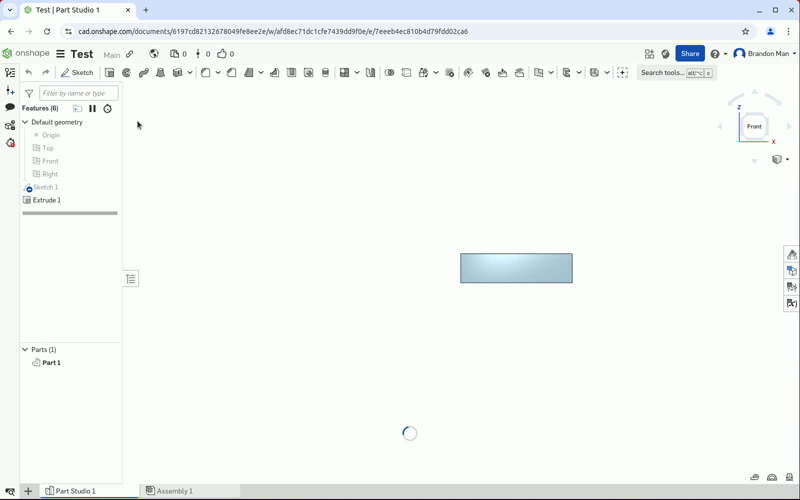
key(shift+h)
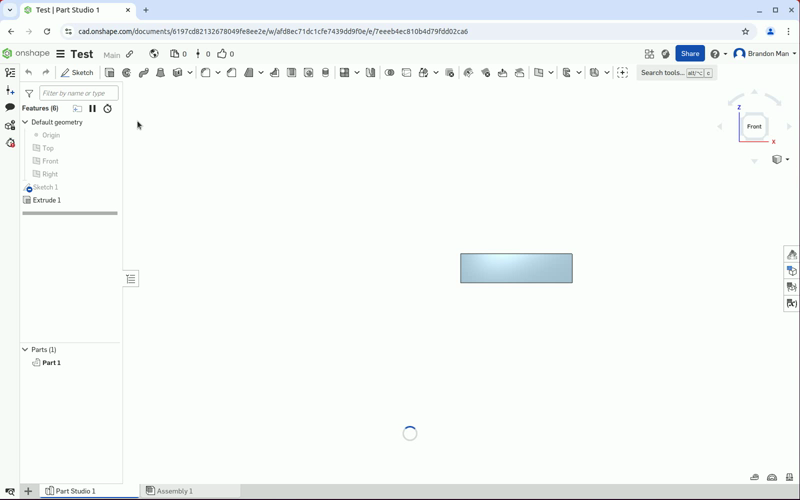
key(shift+h)
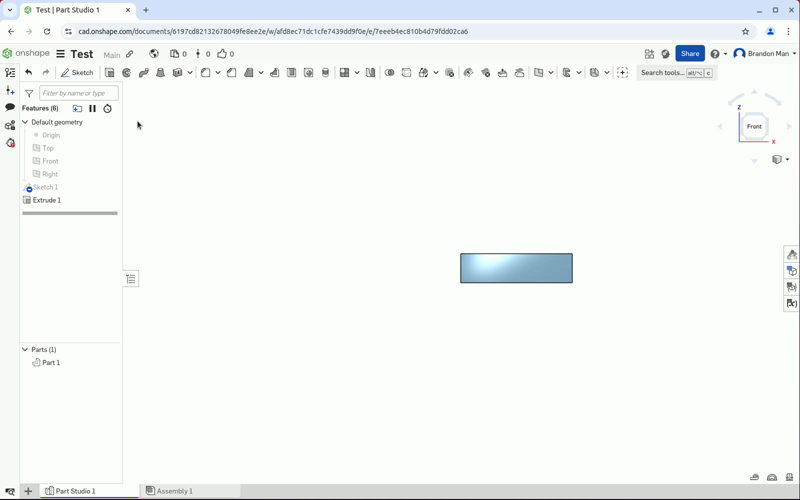
mouse_move(73, 189)
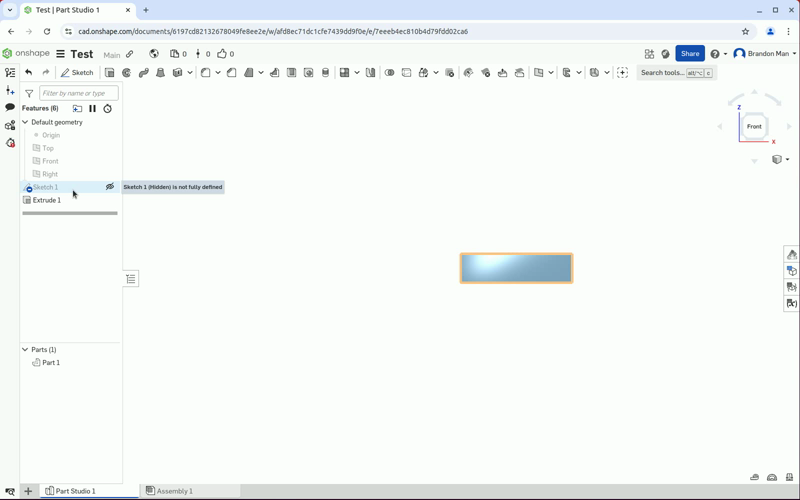
click(73, 189)
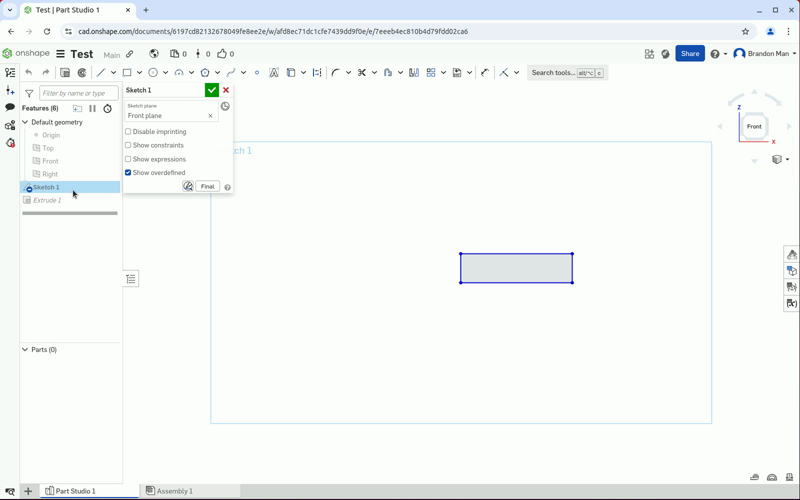
mouse_move(229, 92)
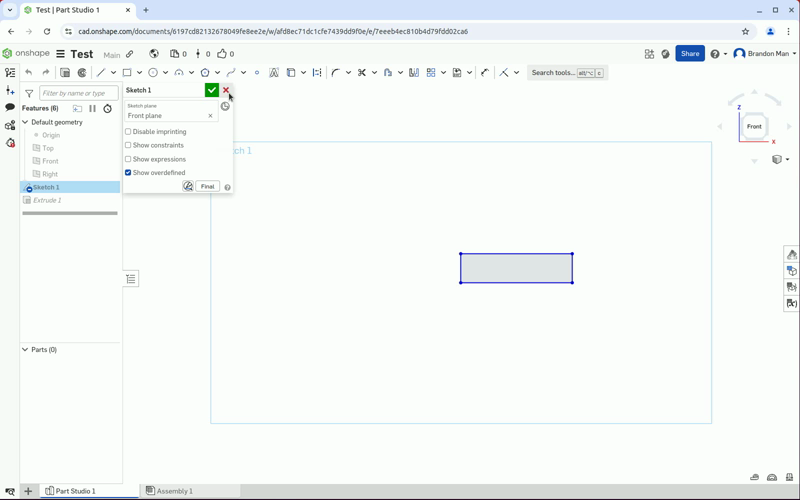
click(229, 92)
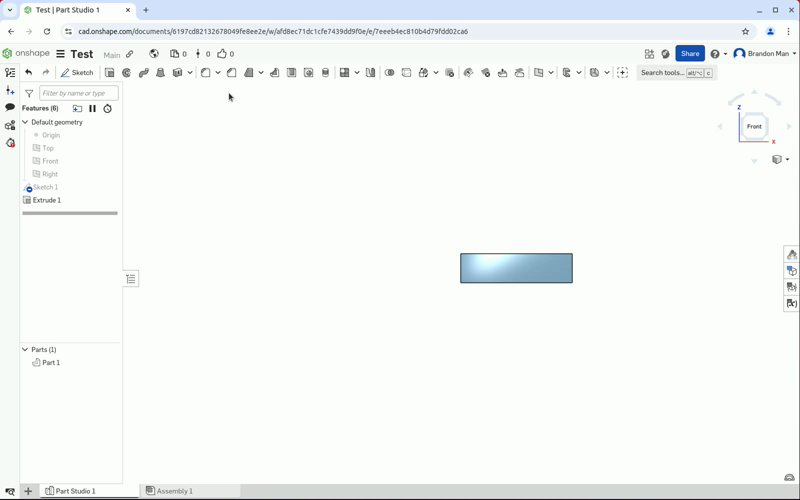
mouse_move(73, 352)
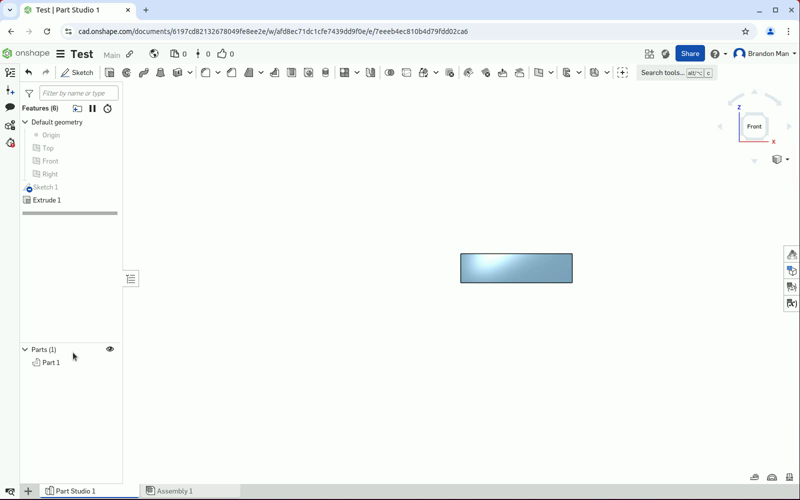
key(y)
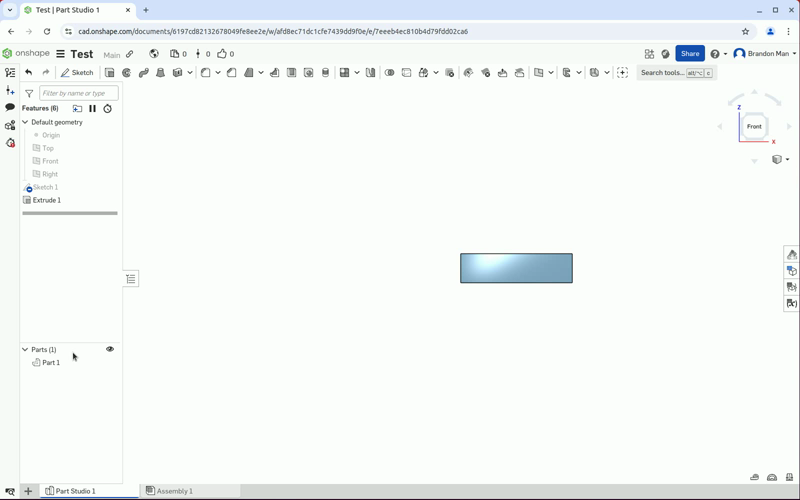
key(shift+p)
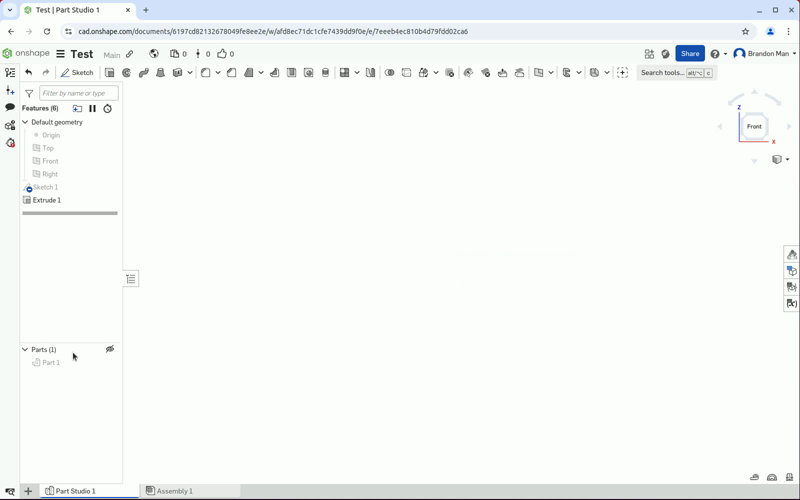
key(space)
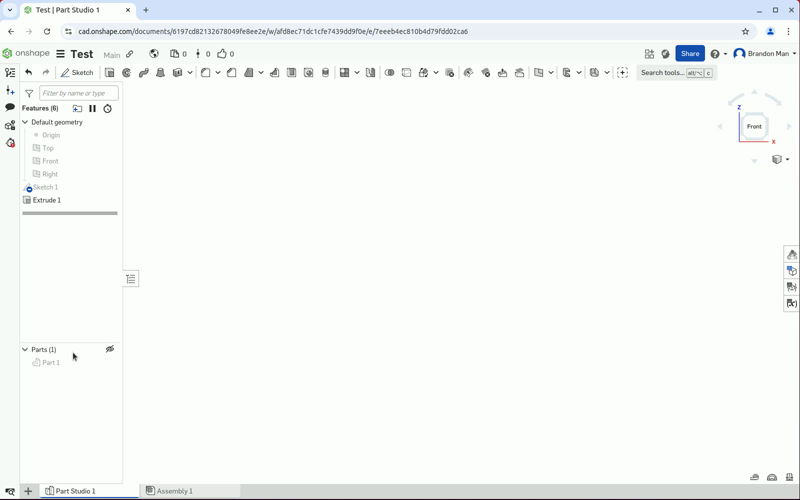
key_down(shift)
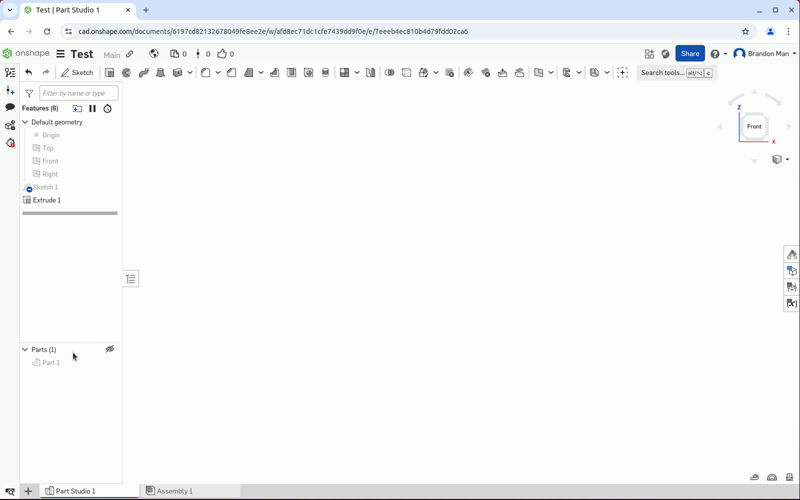
key(left)
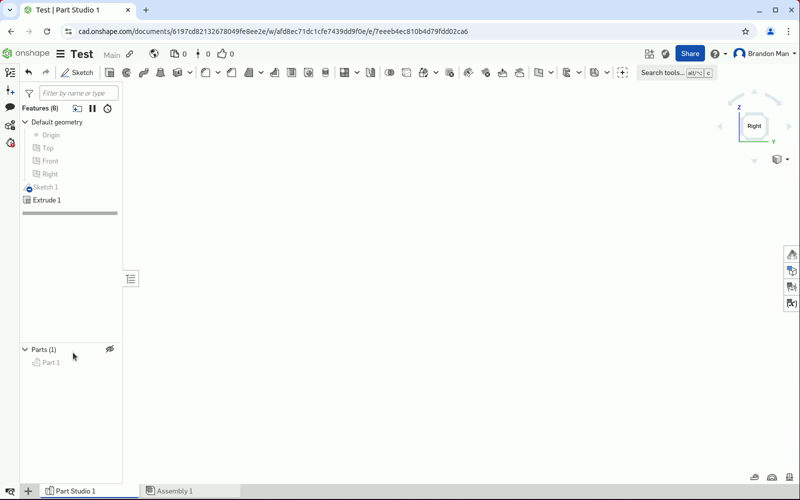
key_up(shift)
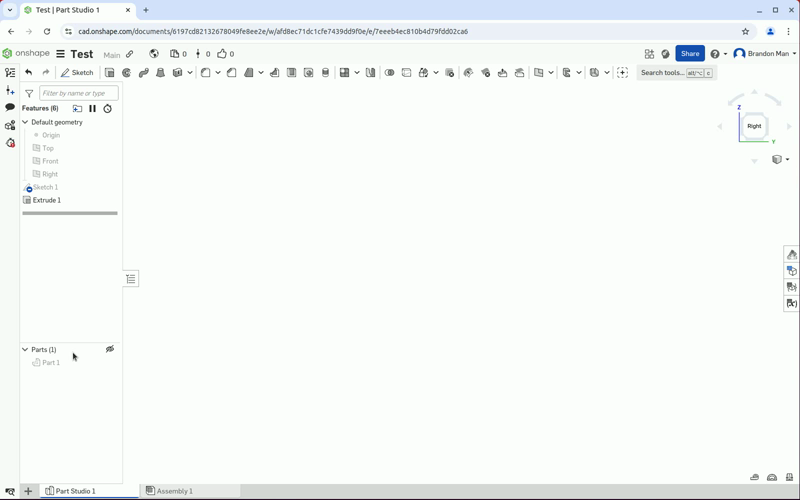
mouse_move(73, 352)
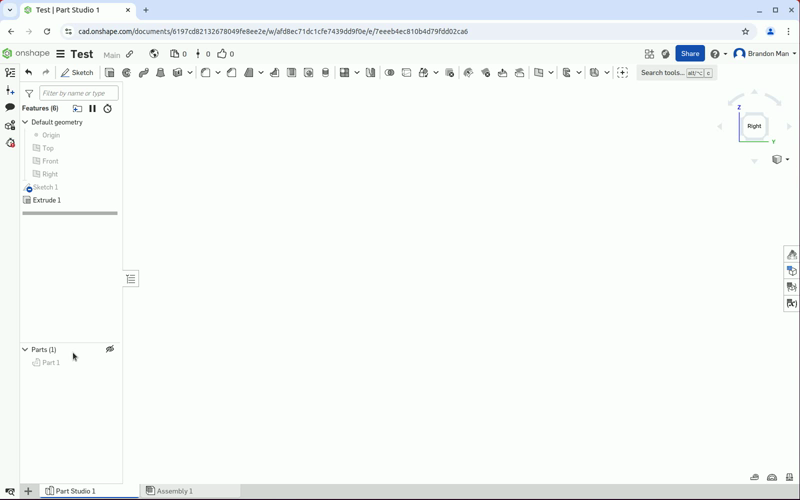
key(shift+y)
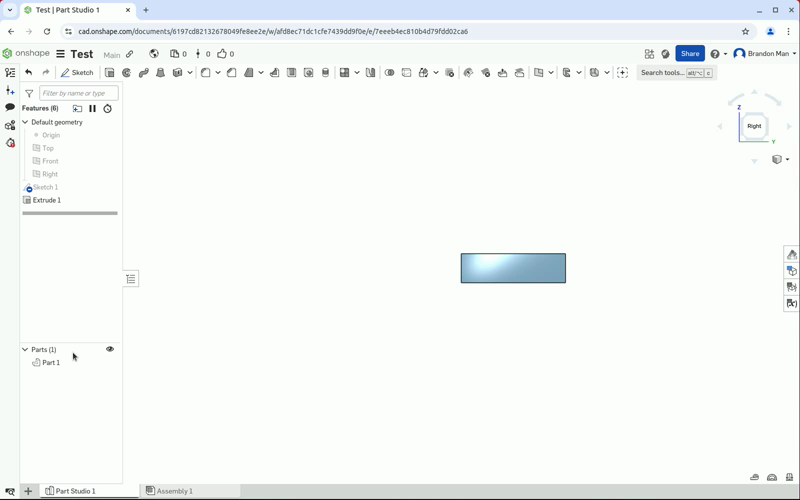
mouse_move(541, 75)
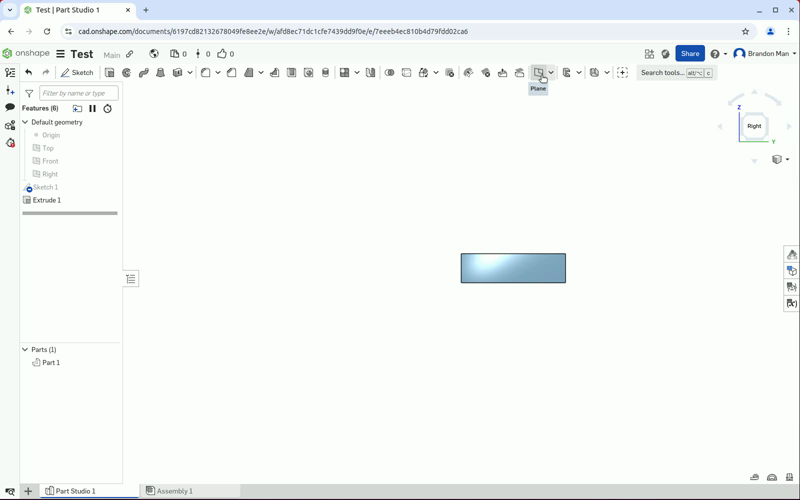
click(541, 75)
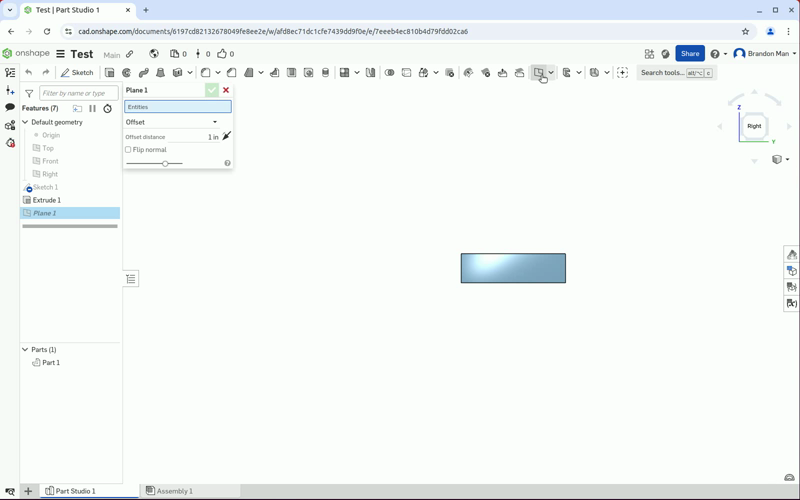
mouse_move(73, 176)
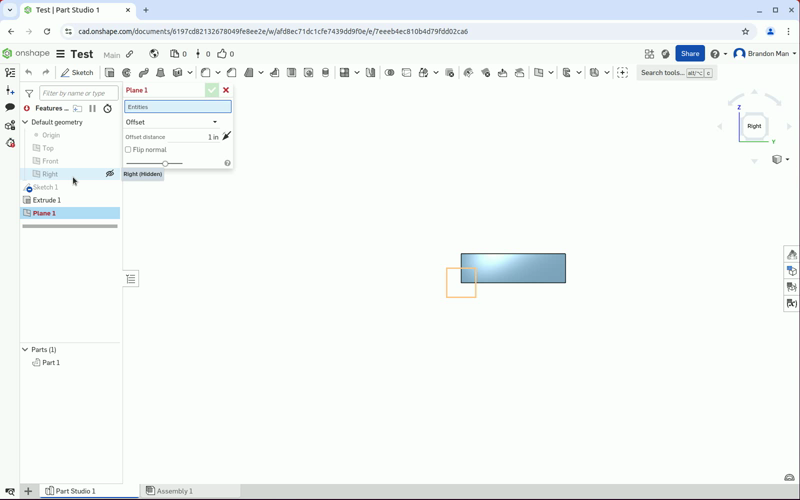
click(73, 176)
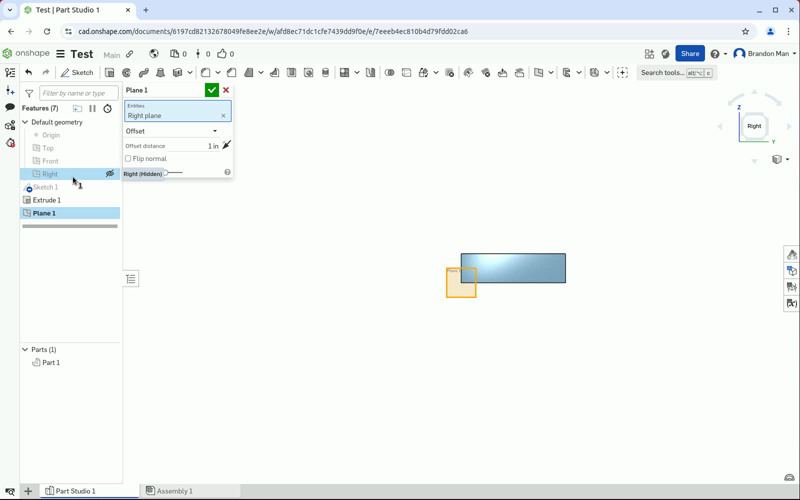
key(tab, 2)
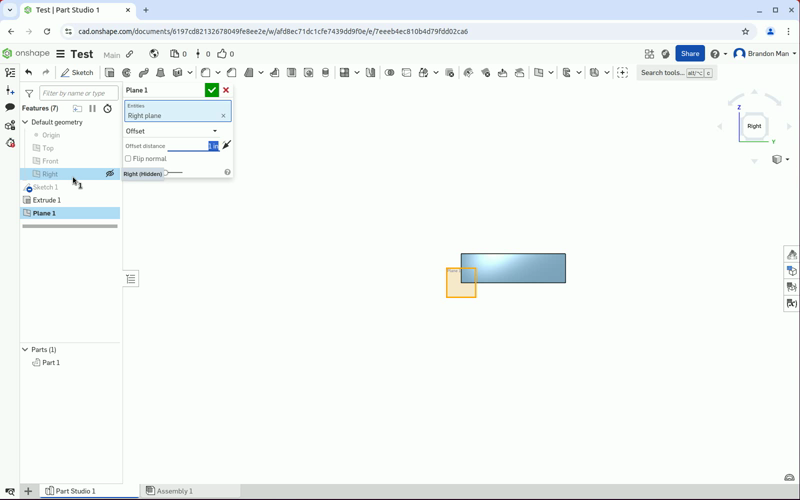
text(22.862)
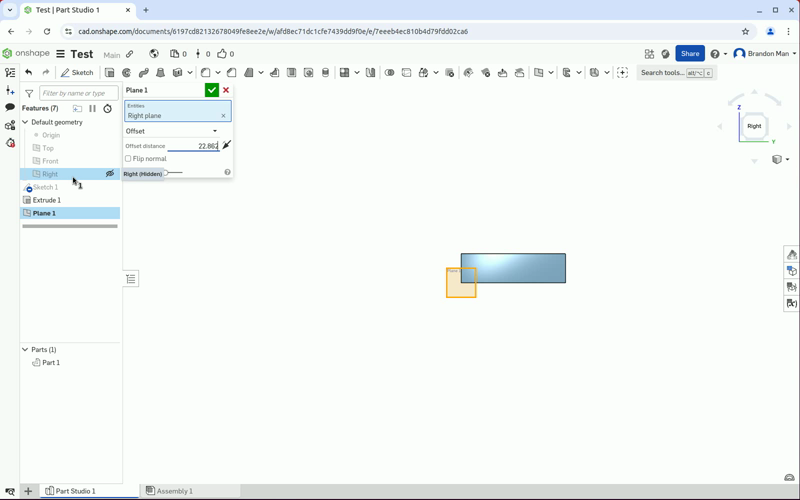
key(enter, 2)
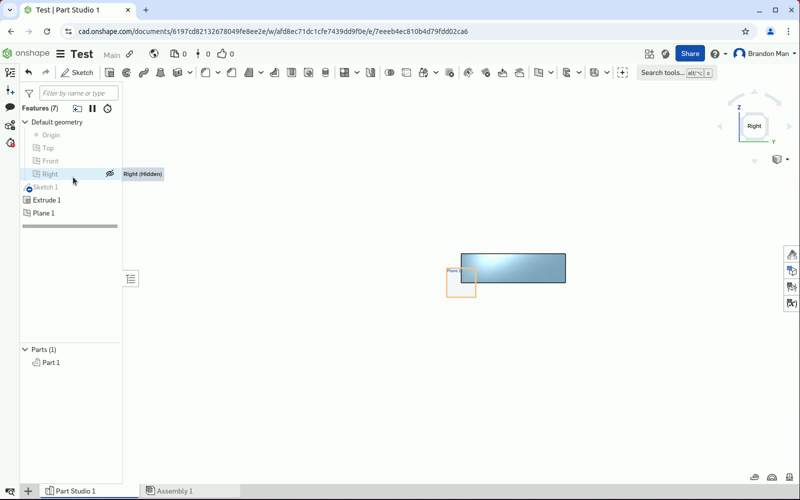
key(shift+s)
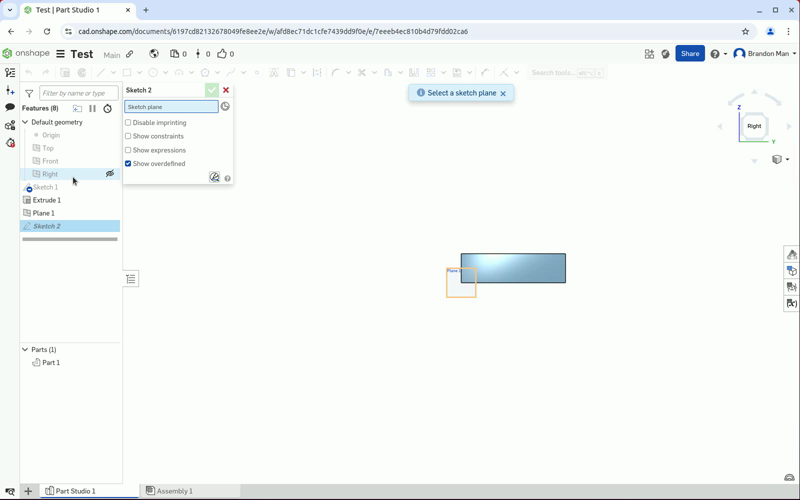
mouse_move(73, 215)
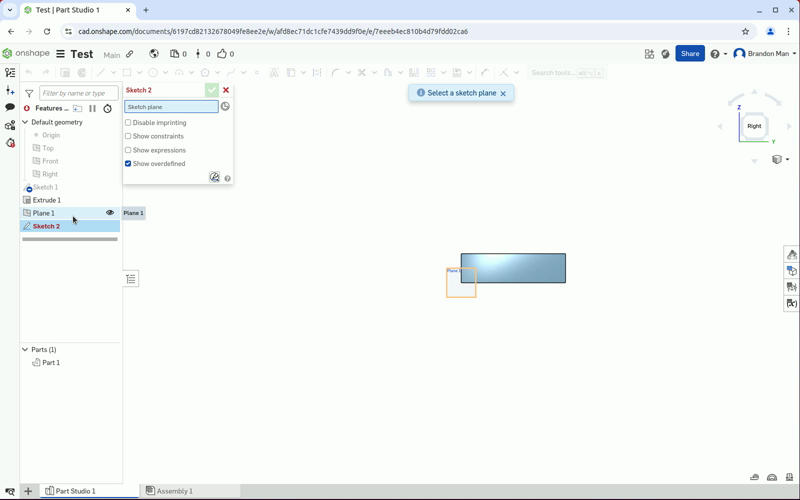
click(73, 215)
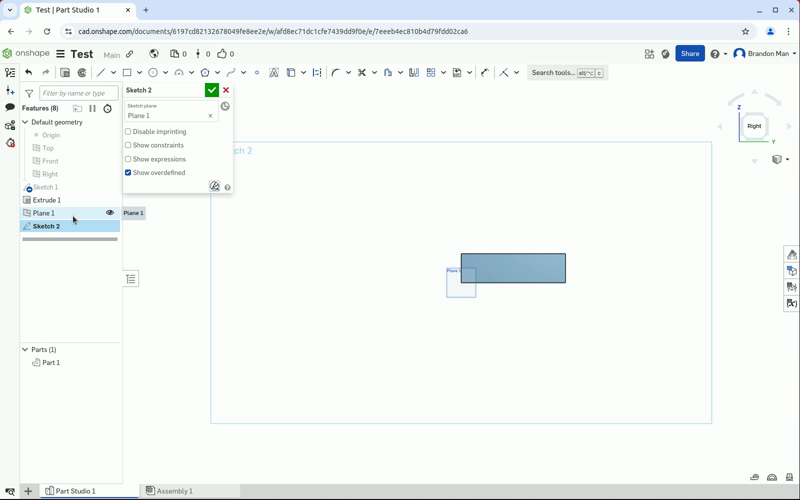
mouse_move(73, 352)
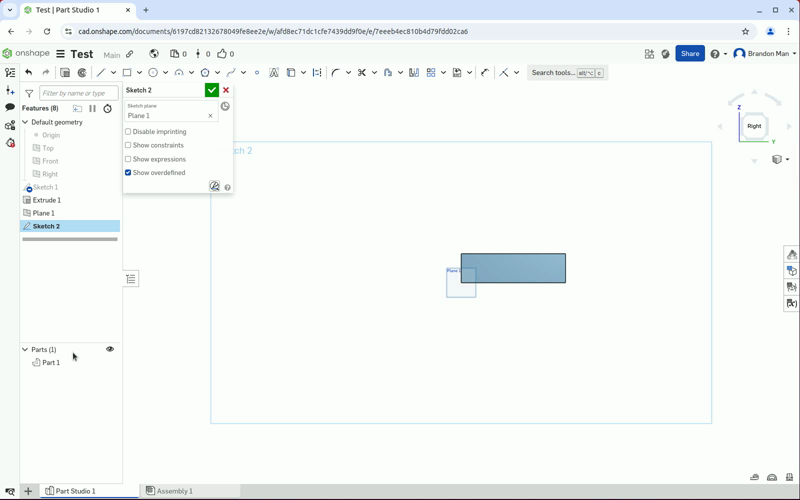
key(y)
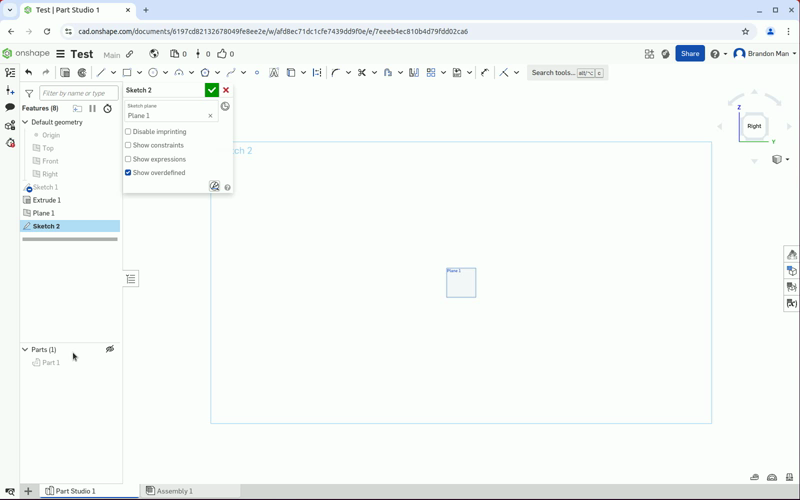
key(c)
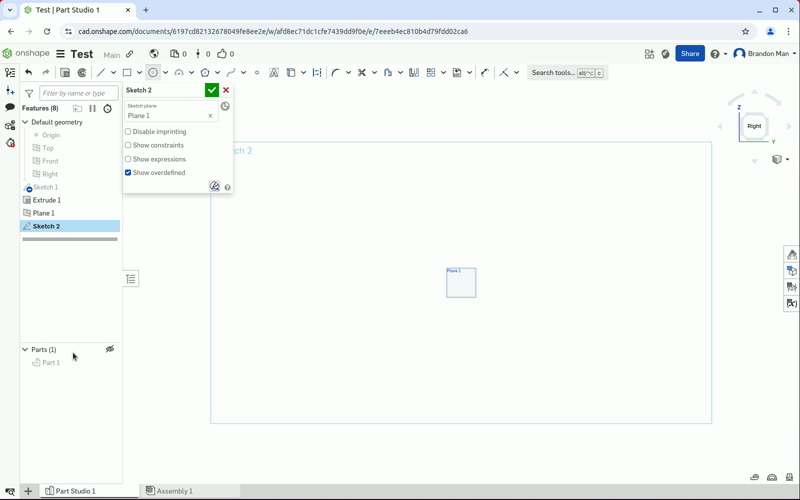
key_down(shift)
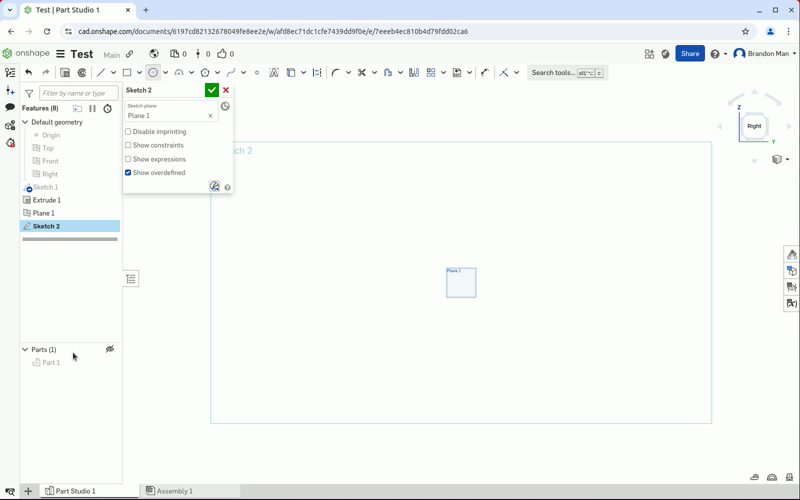
mouse_move(477, 268)
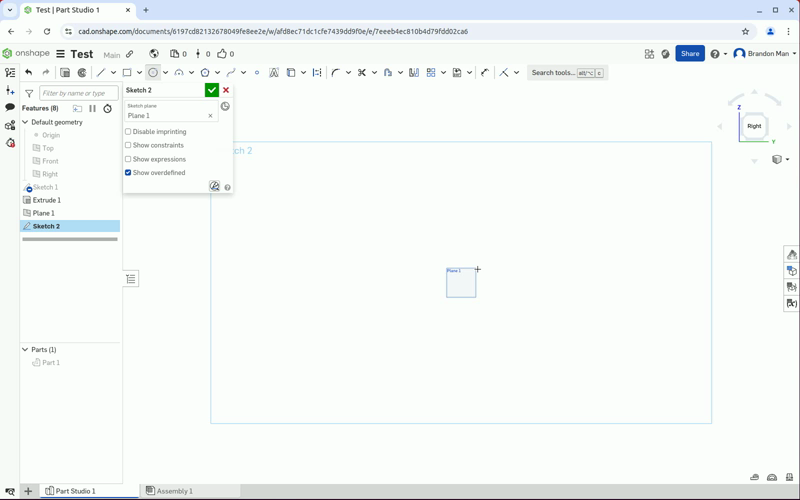
click(477, 268)
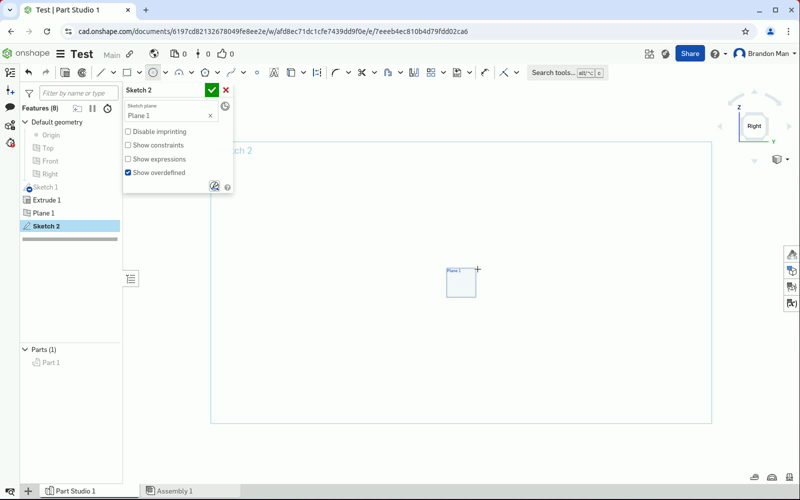
key_up(shift)
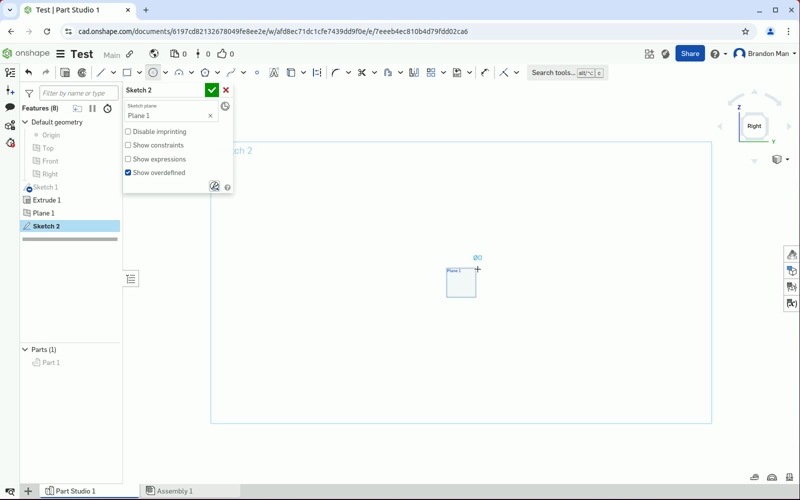
mouse_move(489, 268)
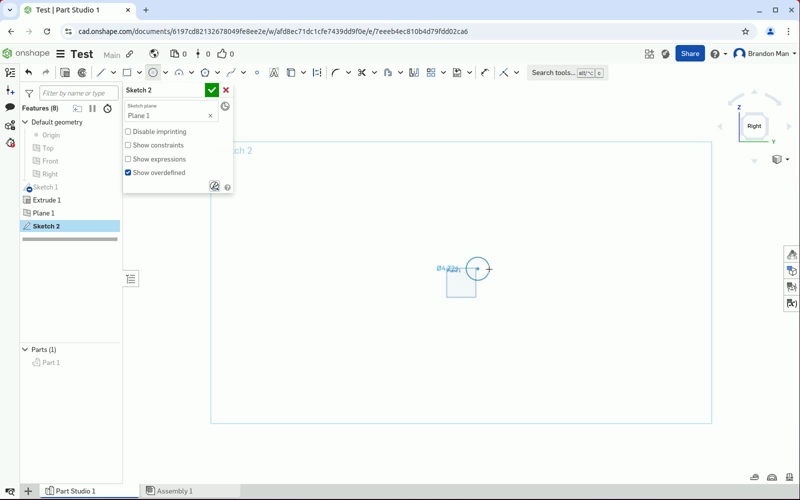
click(489, 268)
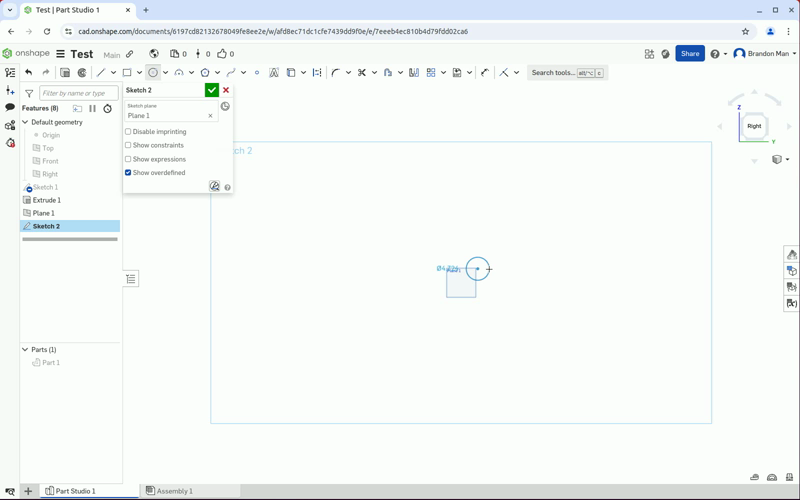
key(esc)
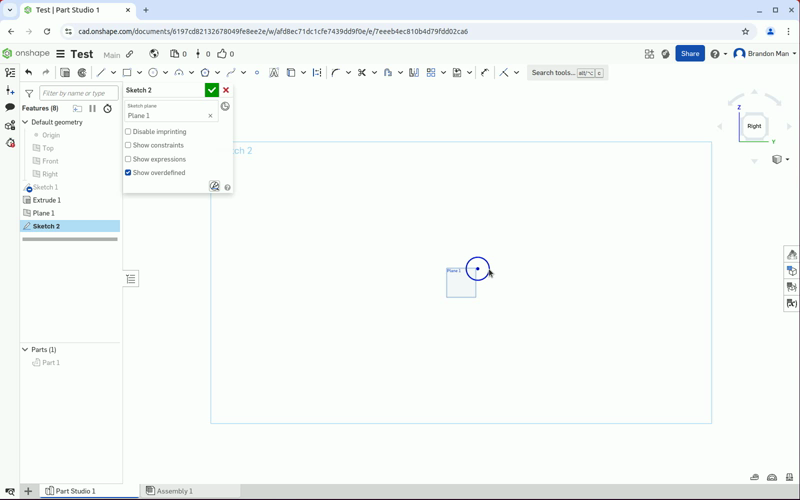
mouse_move(470, 268)
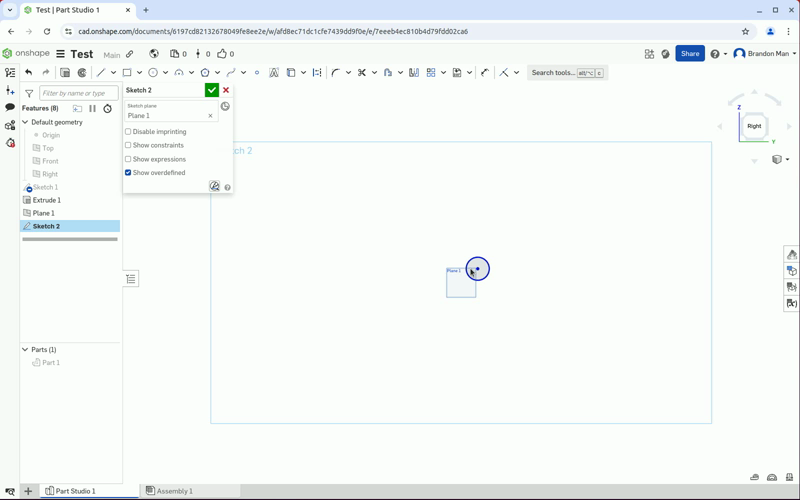
scroll(6)
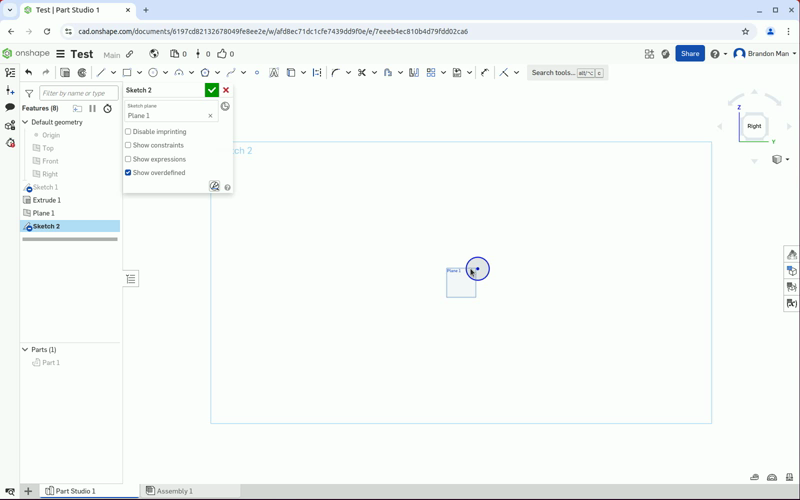
scroll(6)
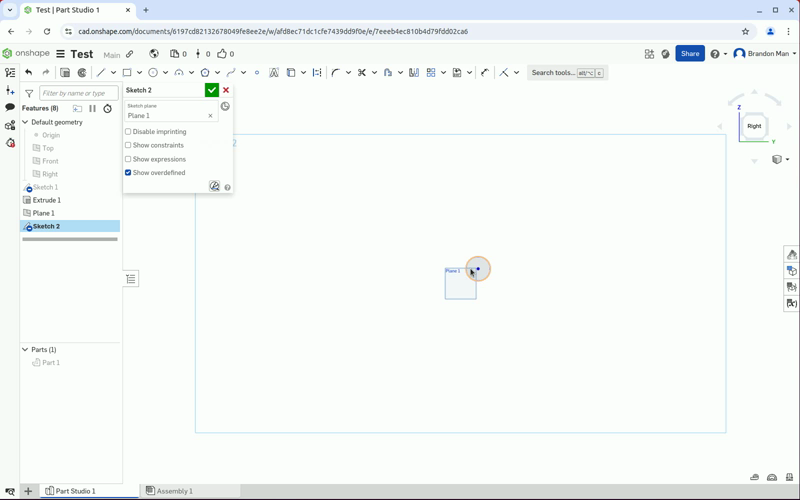
scroll(6)
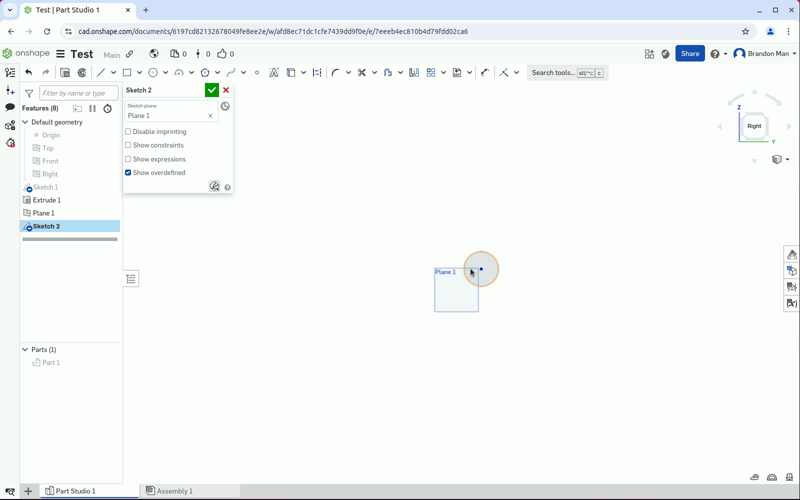
scroll(6)
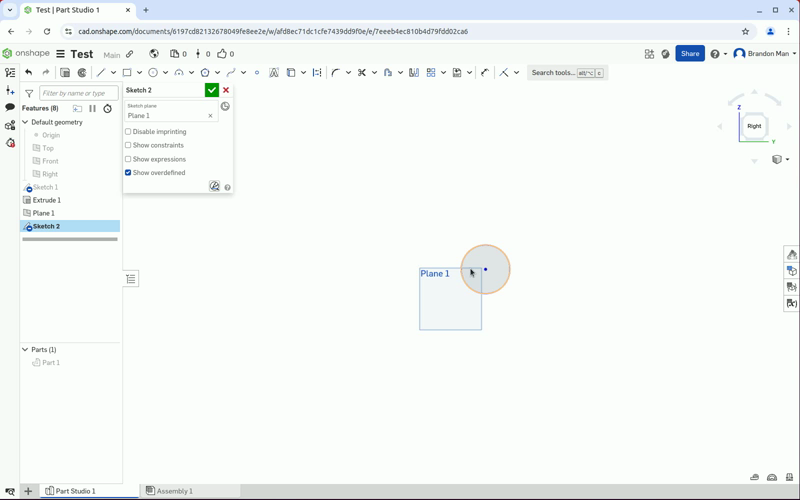
scroll(6)
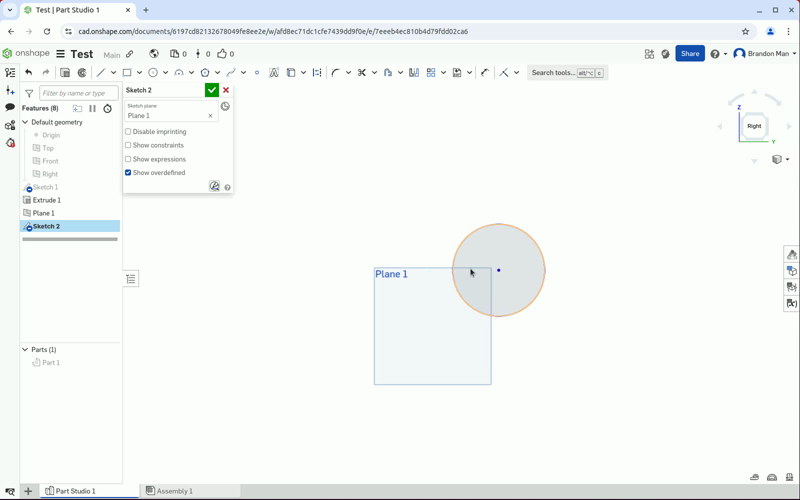
scroll(6)
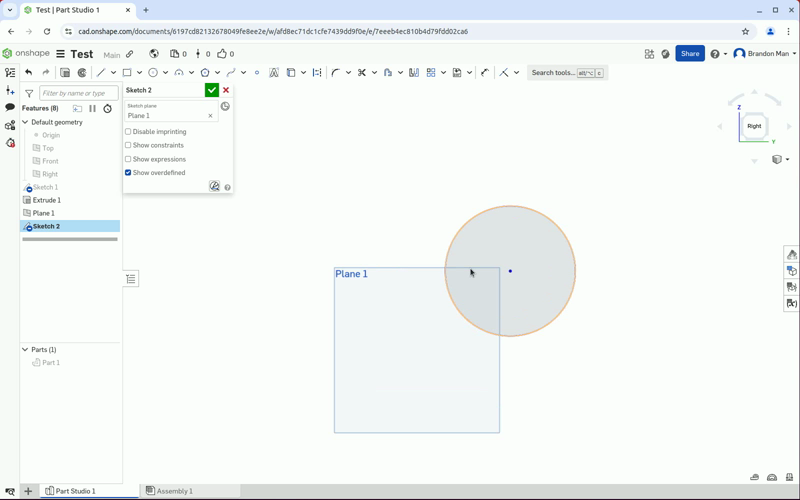
scroll(6)
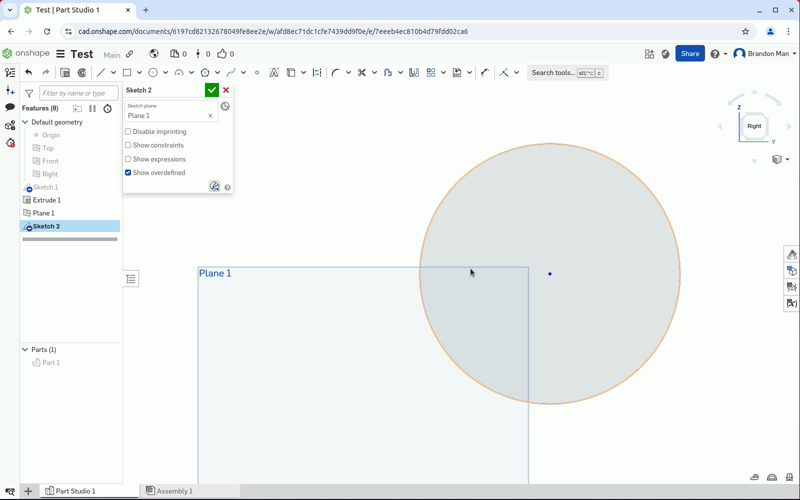
click(470, 268)
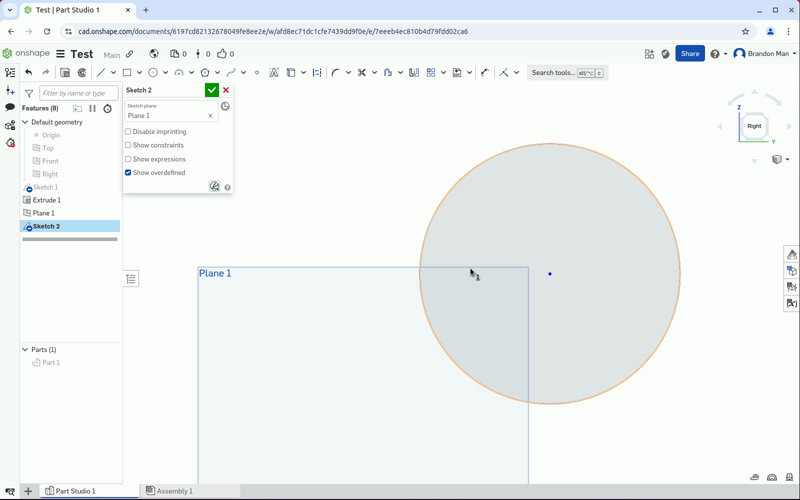
scroll(-6)
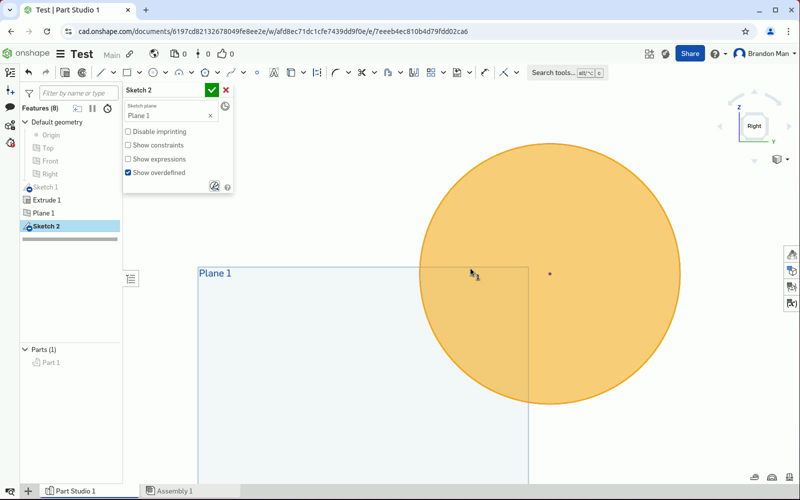
scroll(-6)
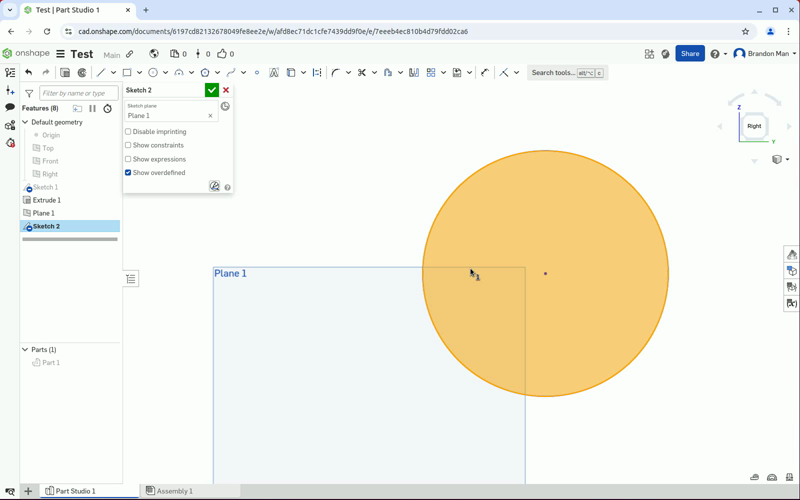
scroll(-6)
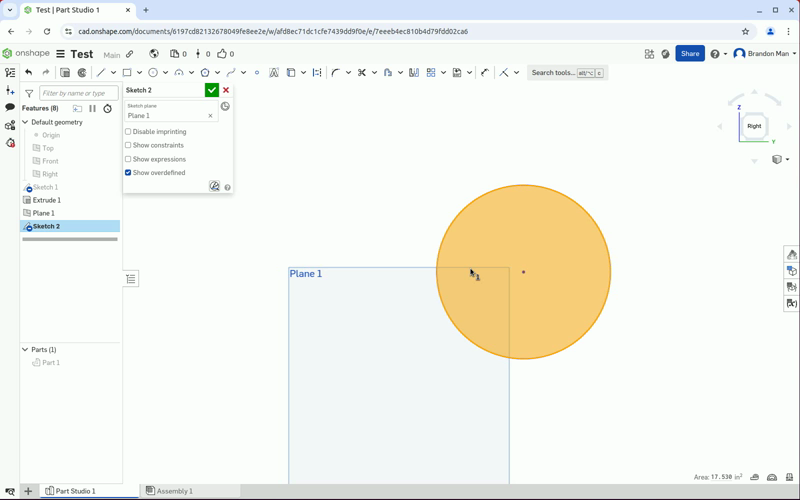
scroll(-6)
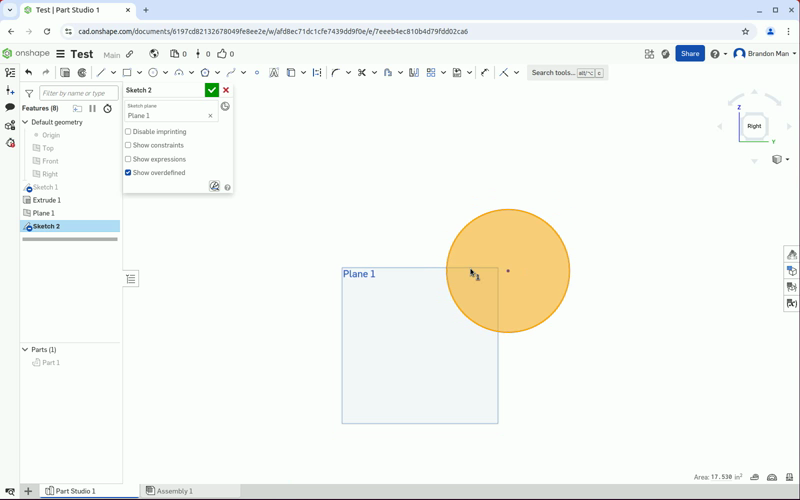
scroll(-6)
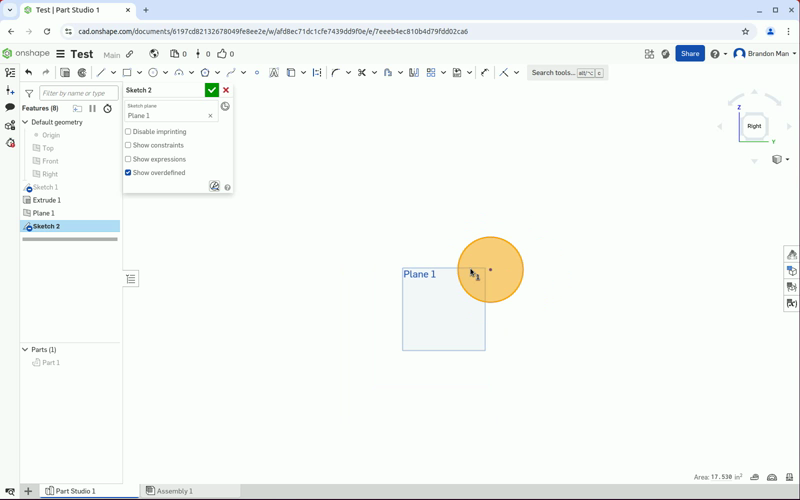
scroll(-6)
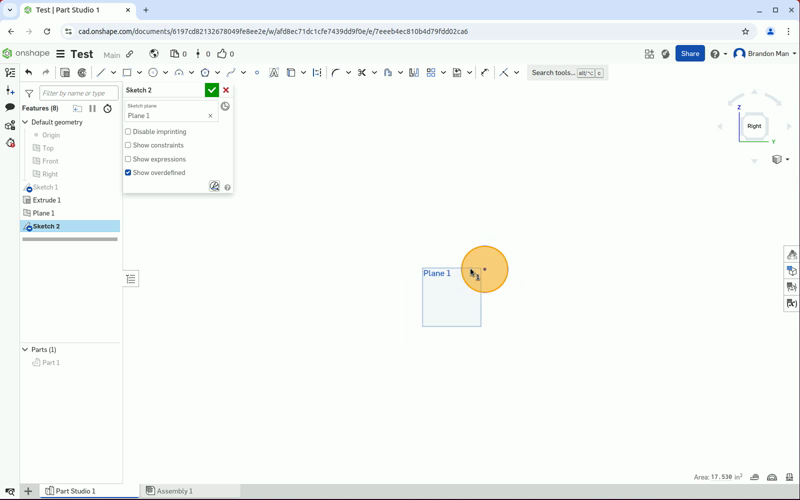
scroll(-6)
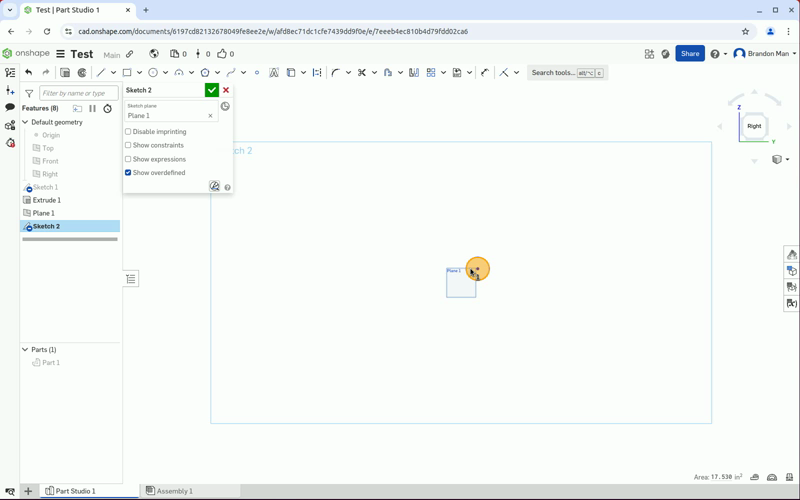
mouse_move(73, 352)
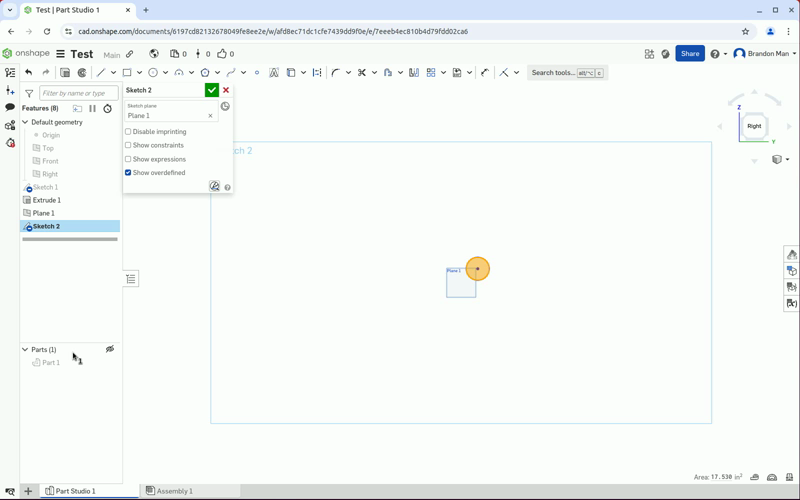
key(shift+y)
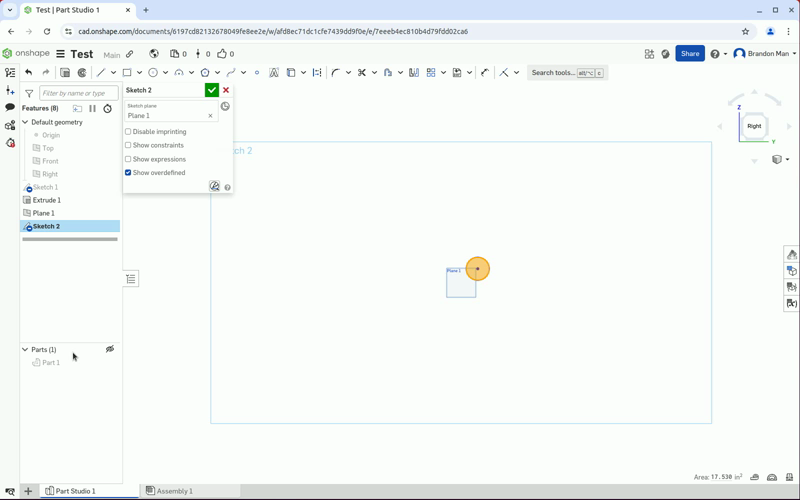
key(shift+e)
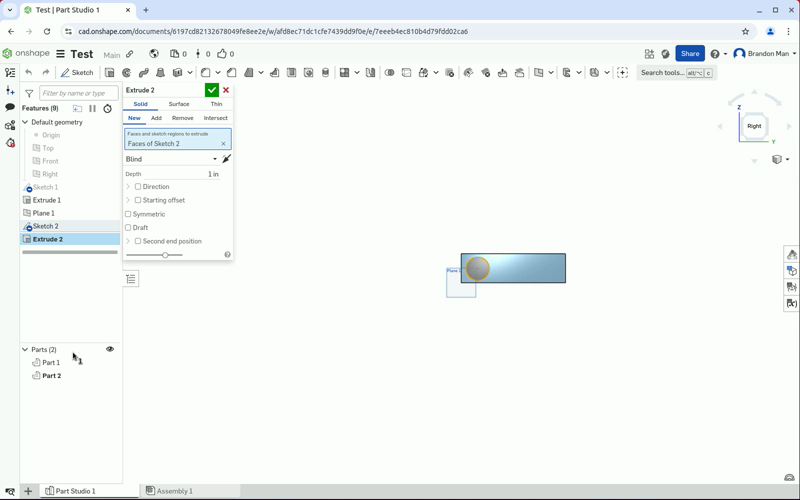
mouse_move(143, 106)
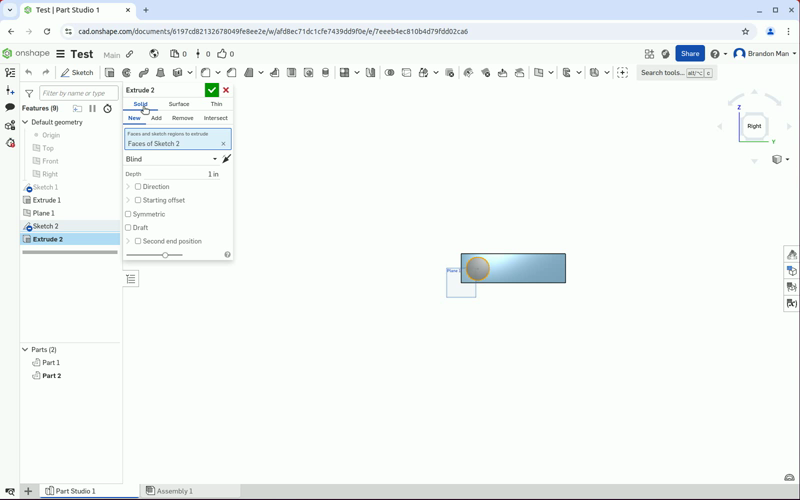
click(143, 106)
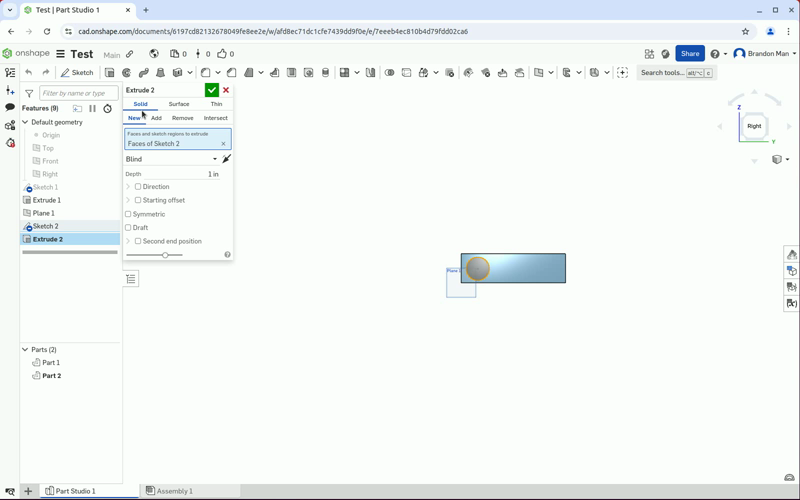
mouse_move(137, 120)
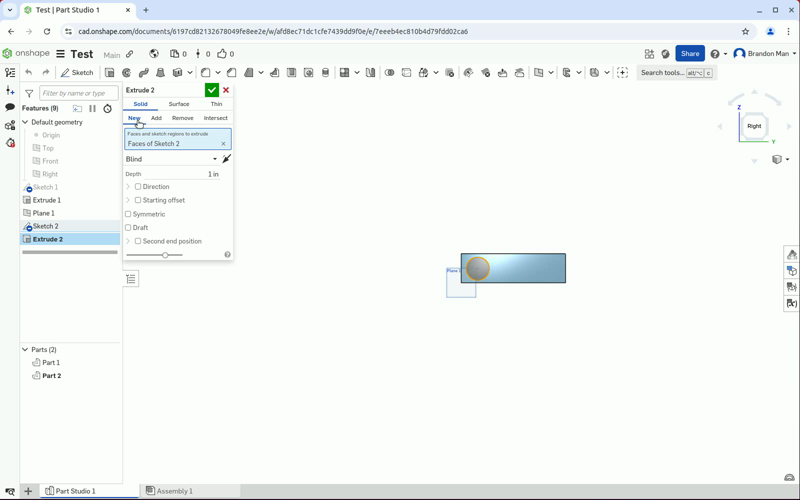
click(137, 120)
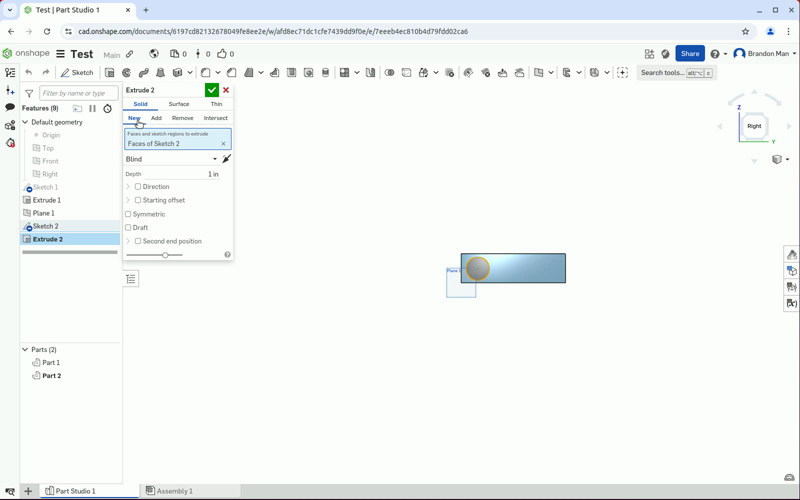
key(tab, 4)
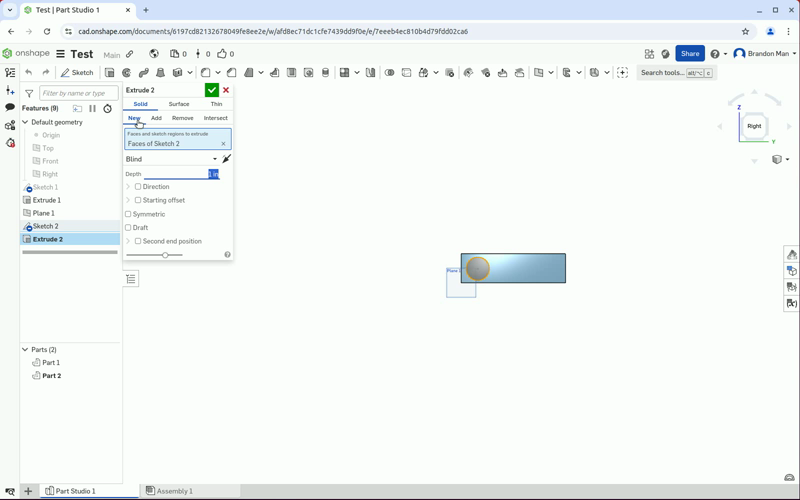
text(0.241)
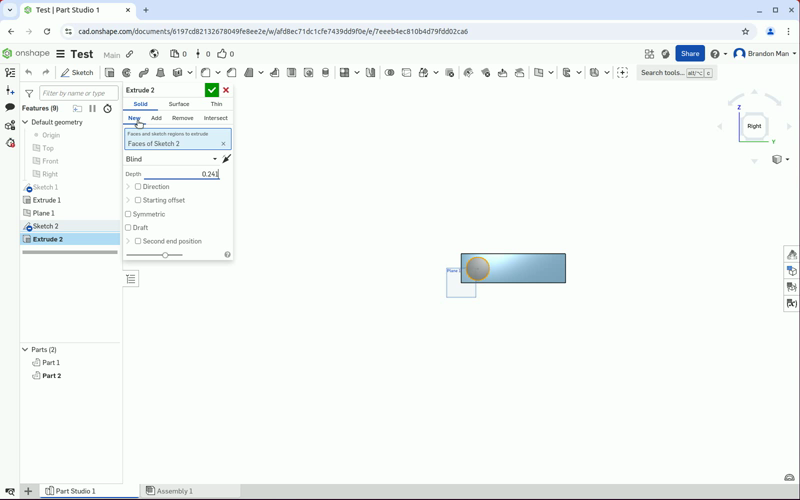
key(enter)
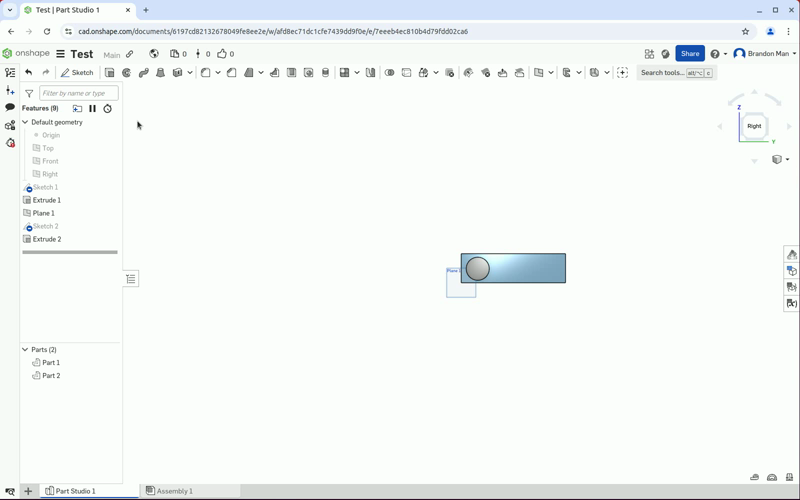
key(shift+h)
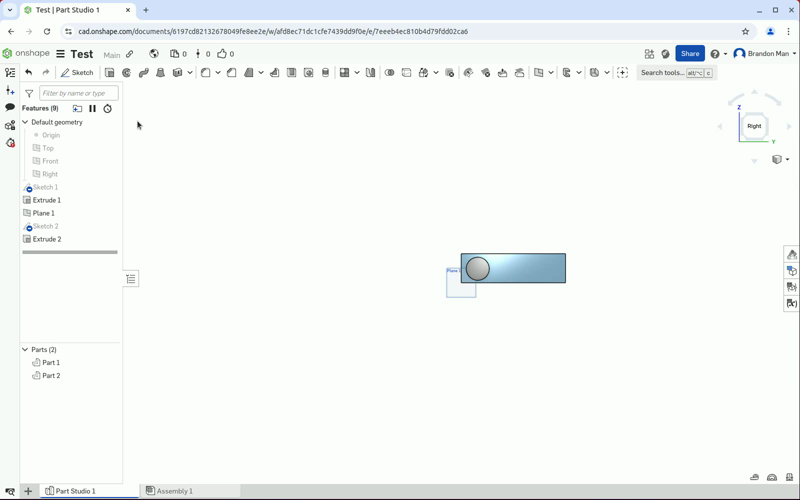
key(shift+h)
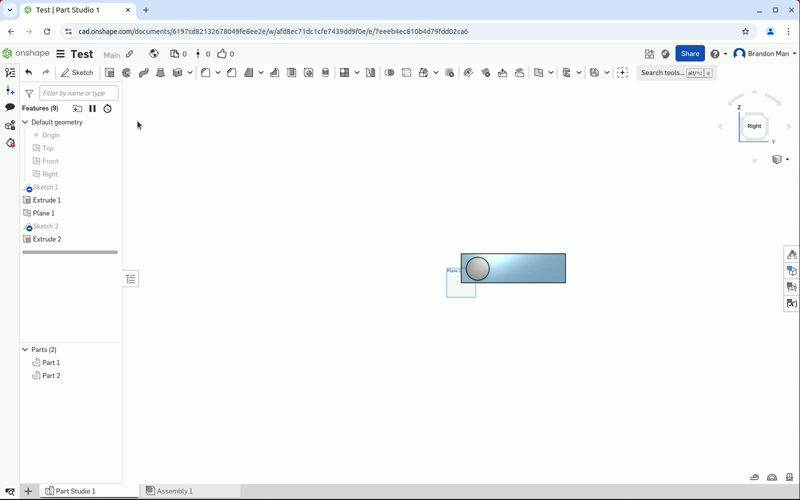
mouse_move(73, 189)
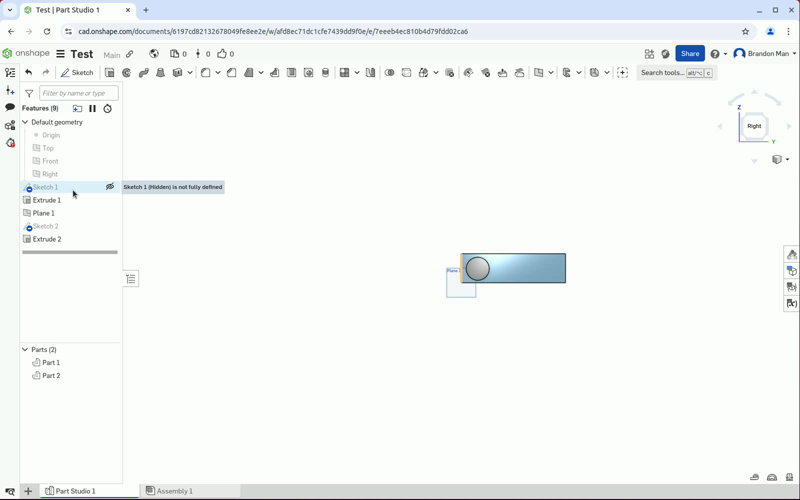
click(73, 189)
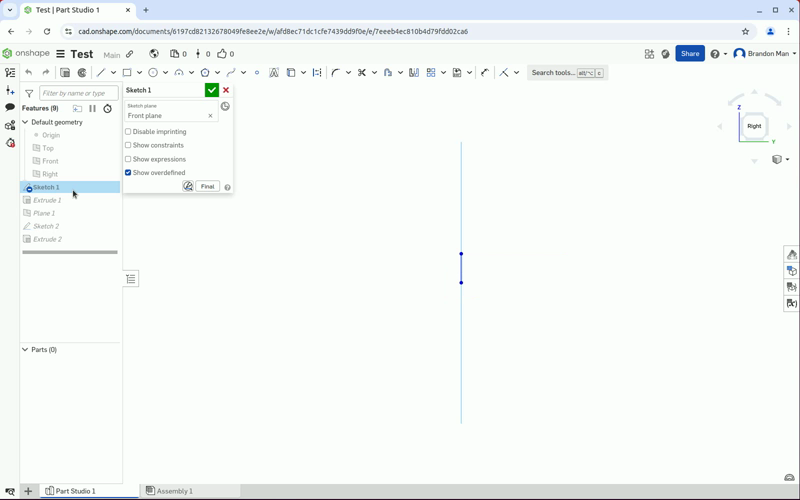
mouse_move(229, 92)
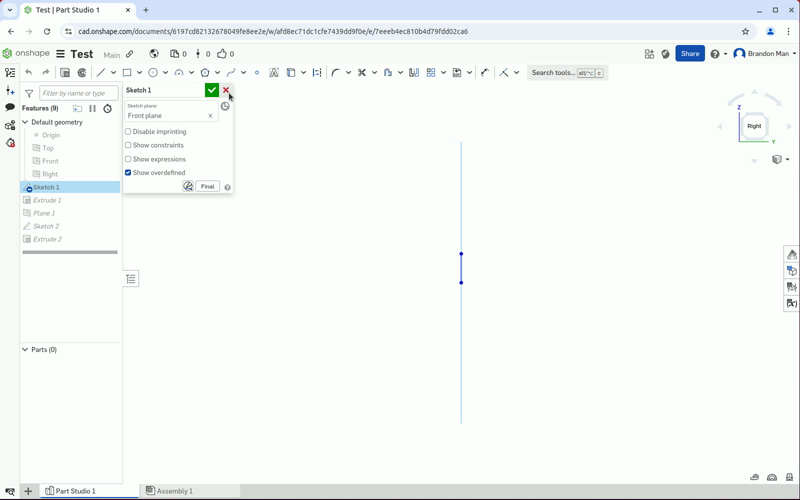
click(229, 92)
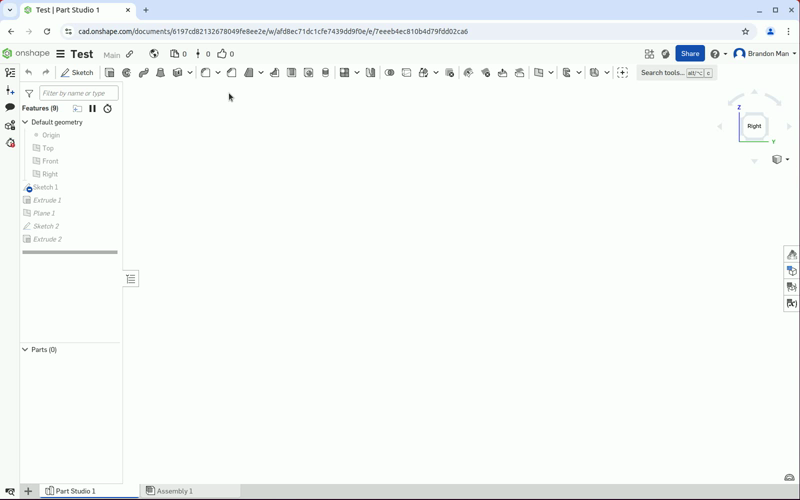
key(shift+s)
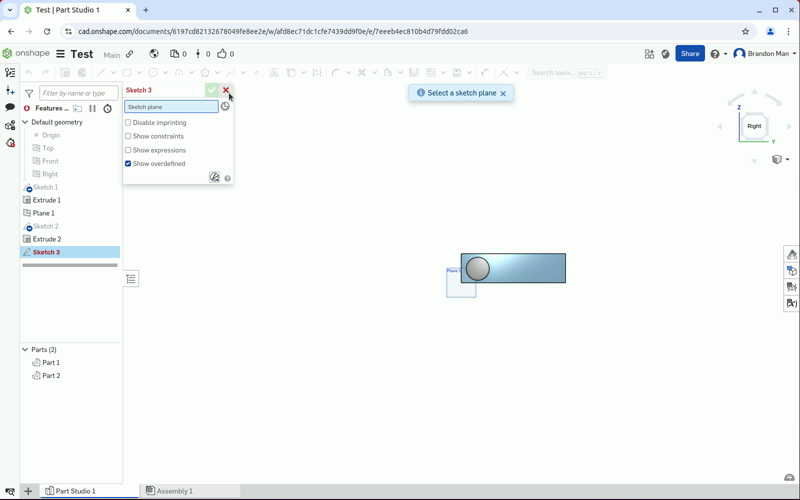
mouse_move(73, 215)
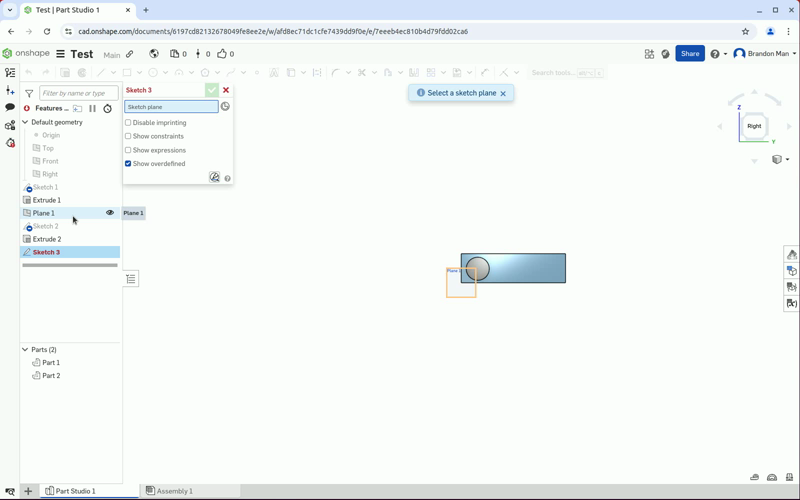
click(73, 215)
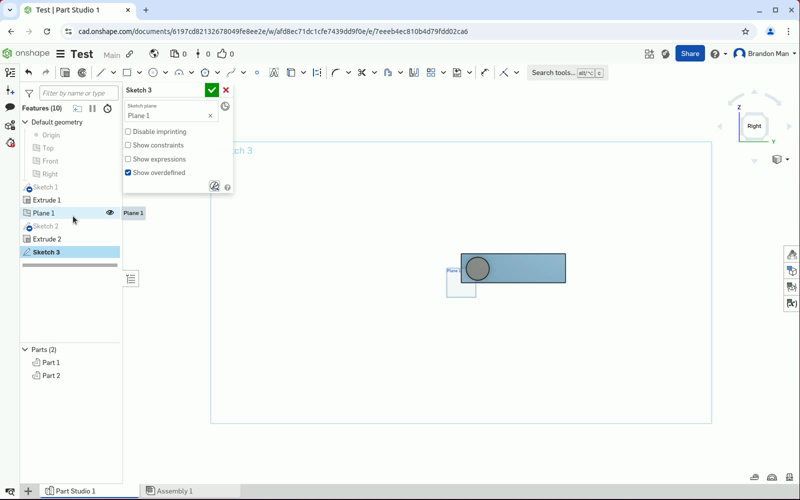
mouse_move(73, 352)
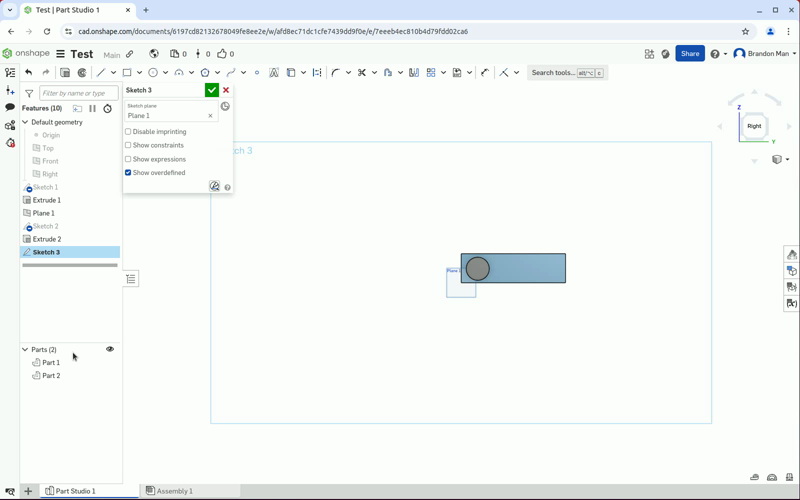
key(y)
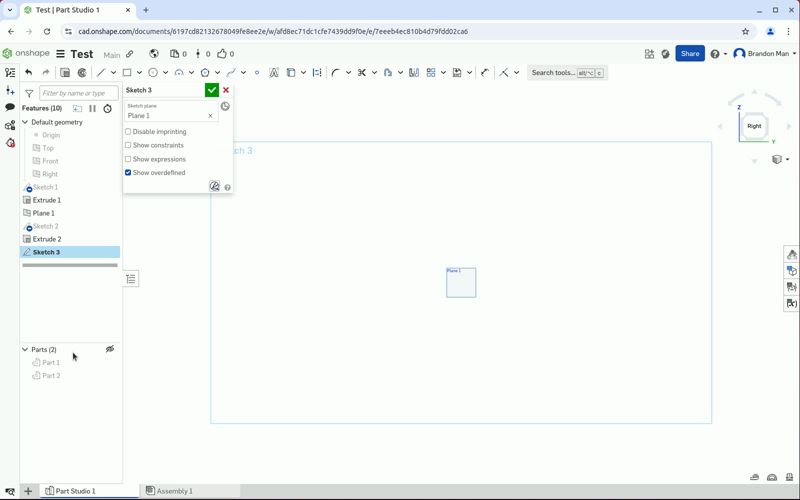
key(a)
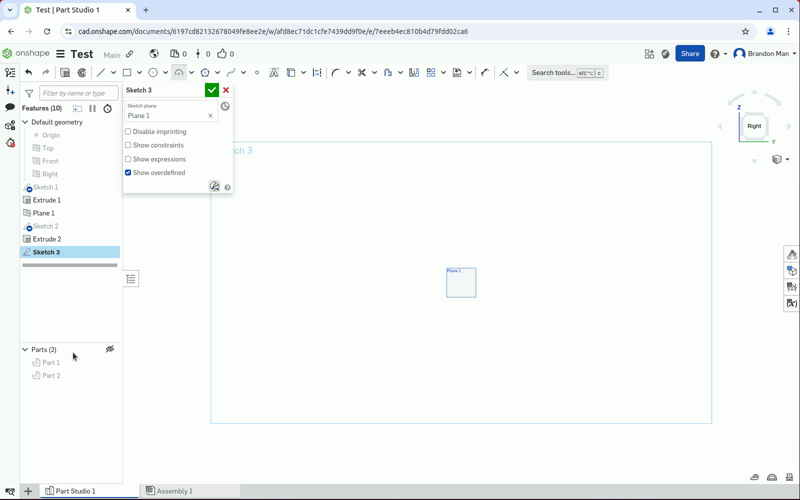
key_down(shift)
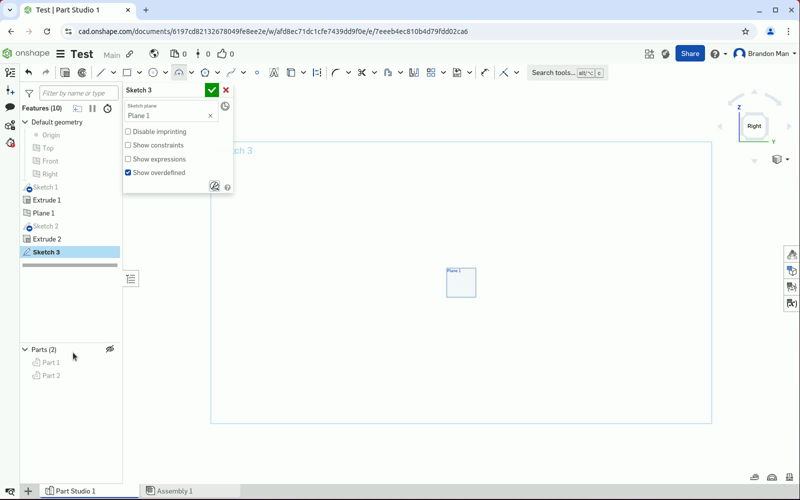
mouse_move(479, 255)
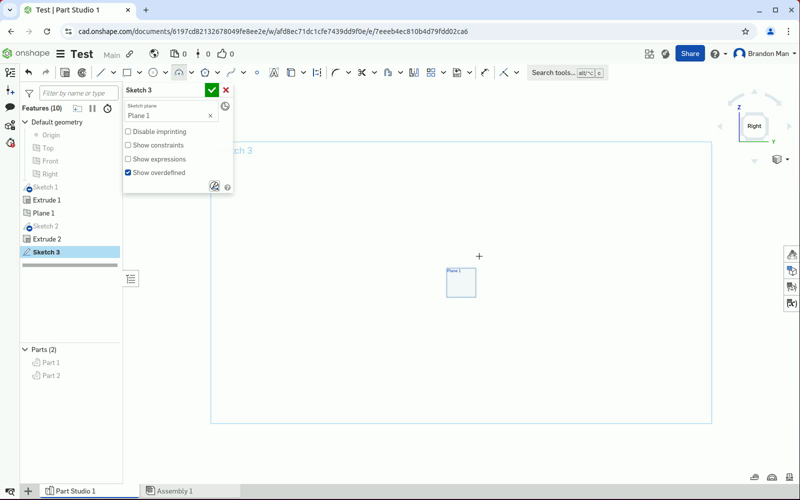
click(479, 255)
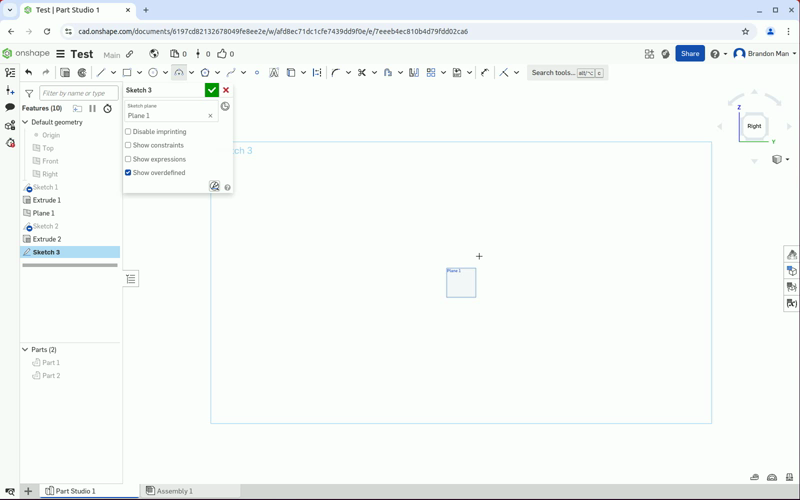
key_up(shift)
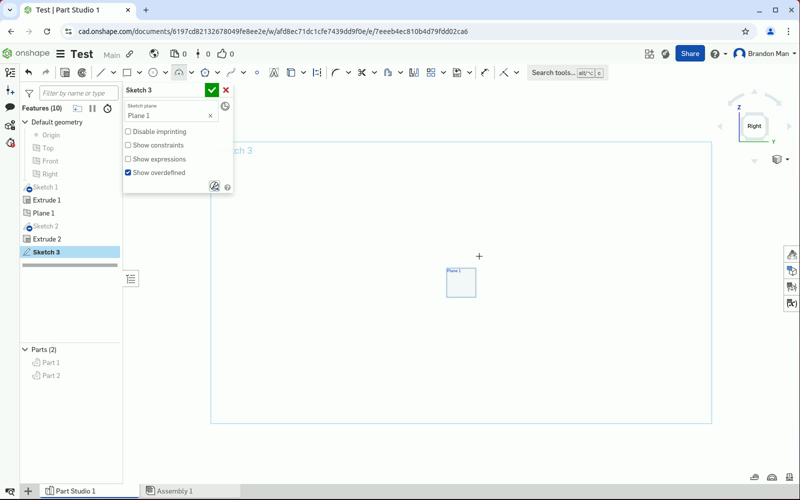
key_down(shift)
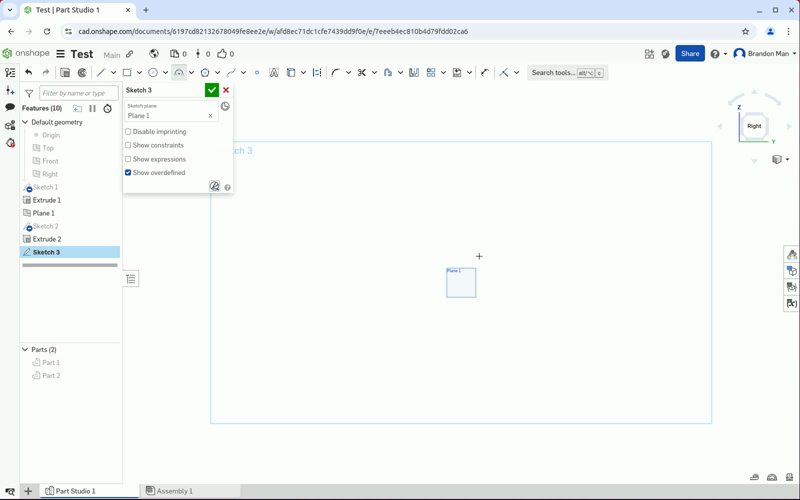
mouse_move(480, 282)
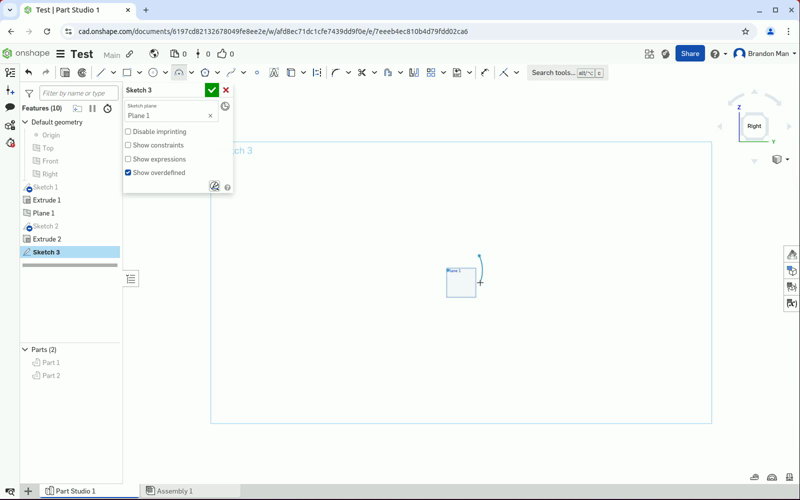
click(480, 282)
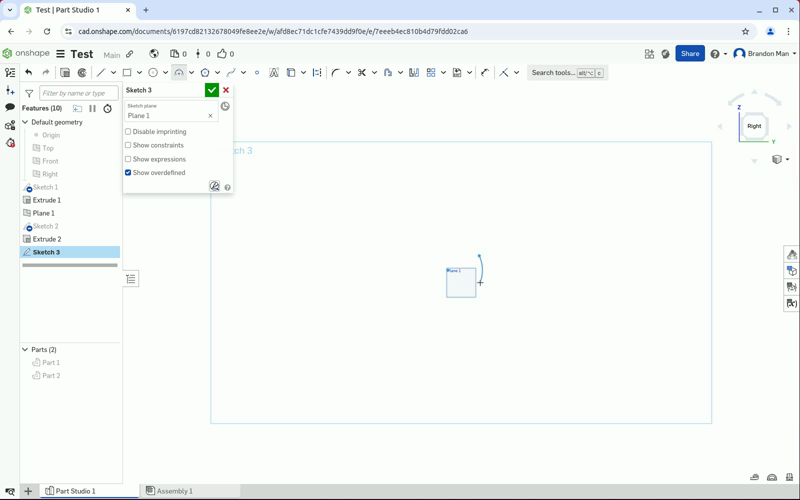
mouse_move(491, 268)
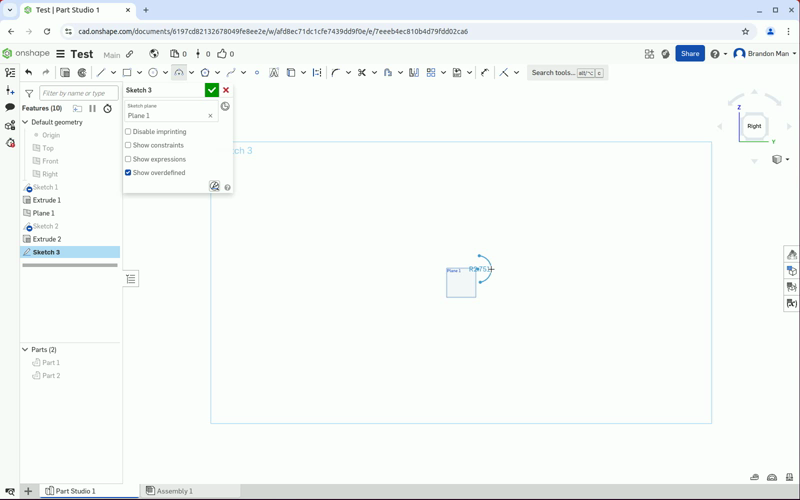
click(491, 268)
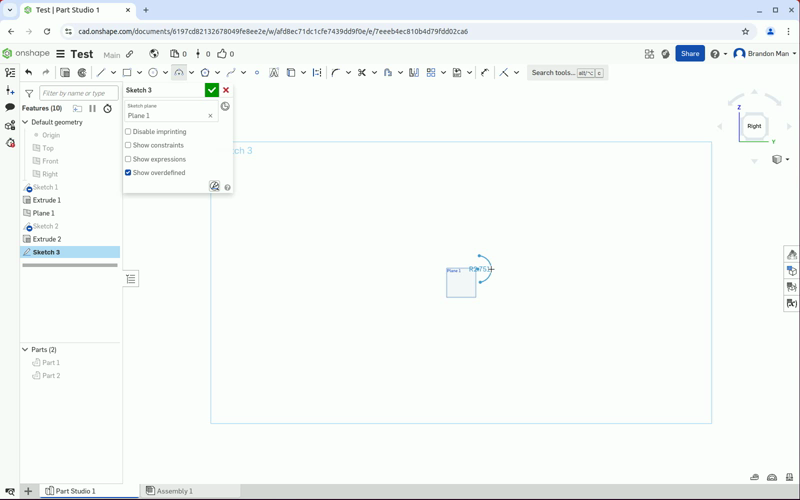
key_up(shift)
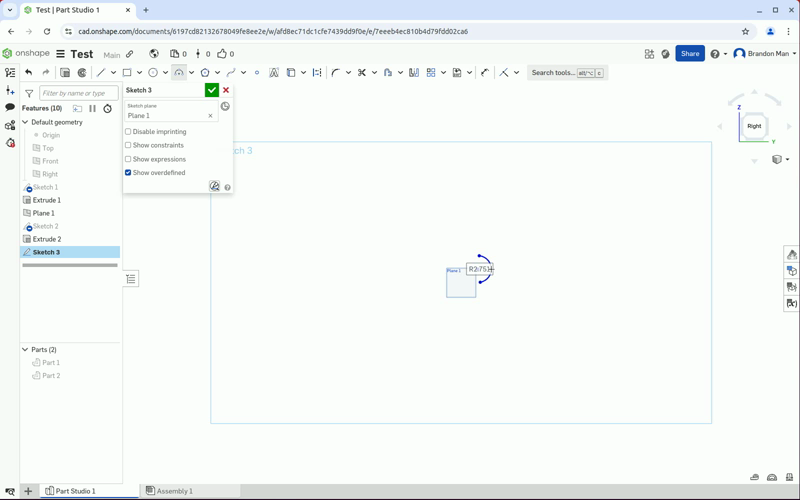
key(esc)
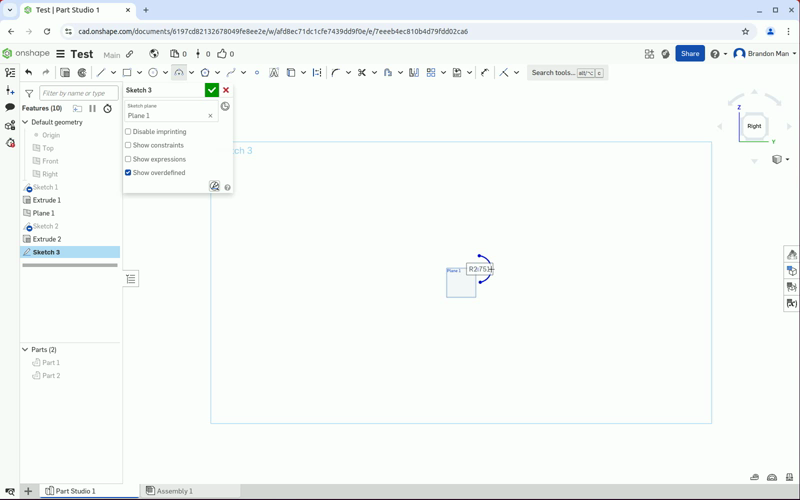
key(l)
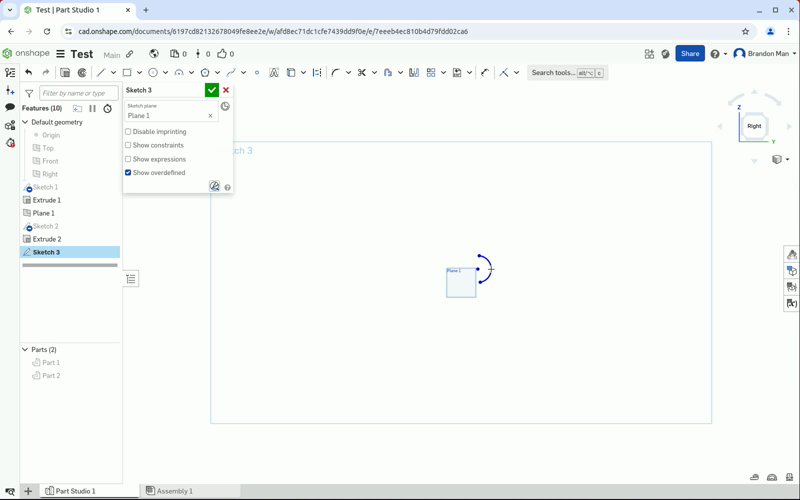
mouse_move(480, 282)
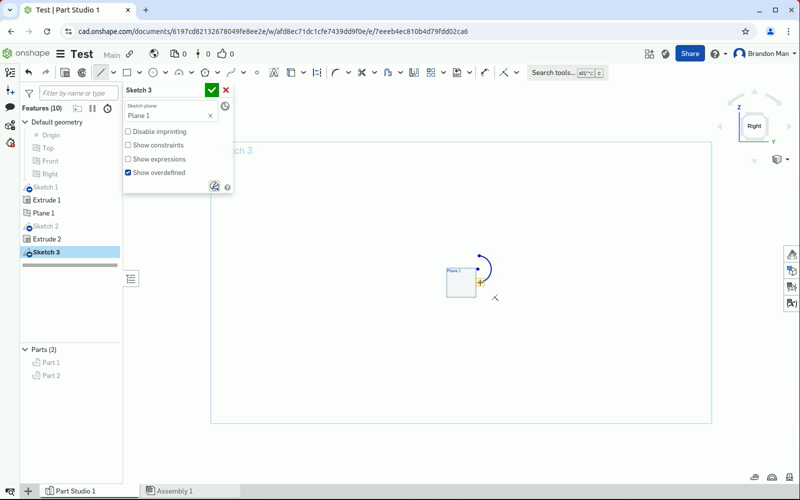
click(480, 282)
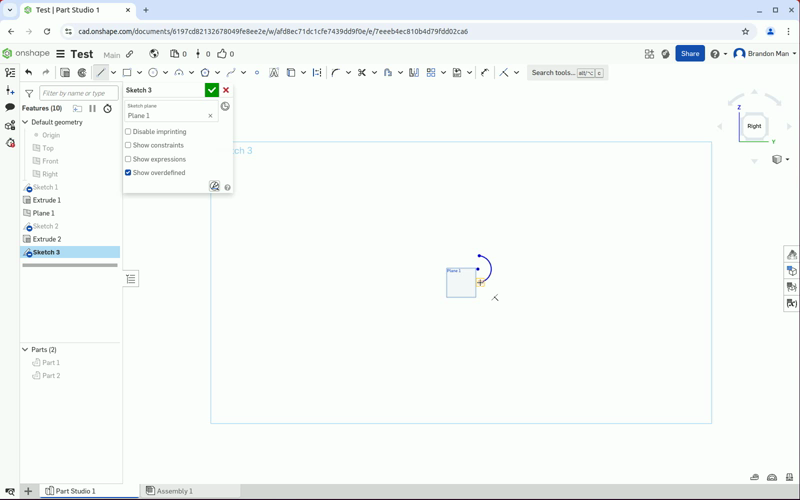
key_down(shift)
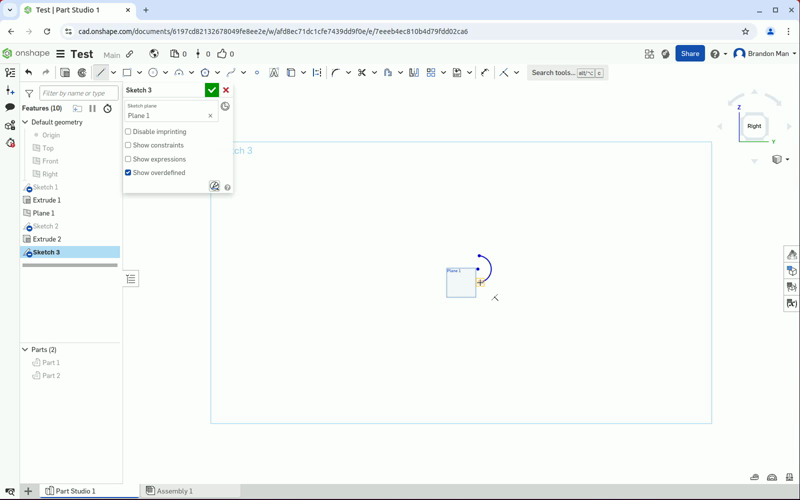
mouse_move(510, 282)
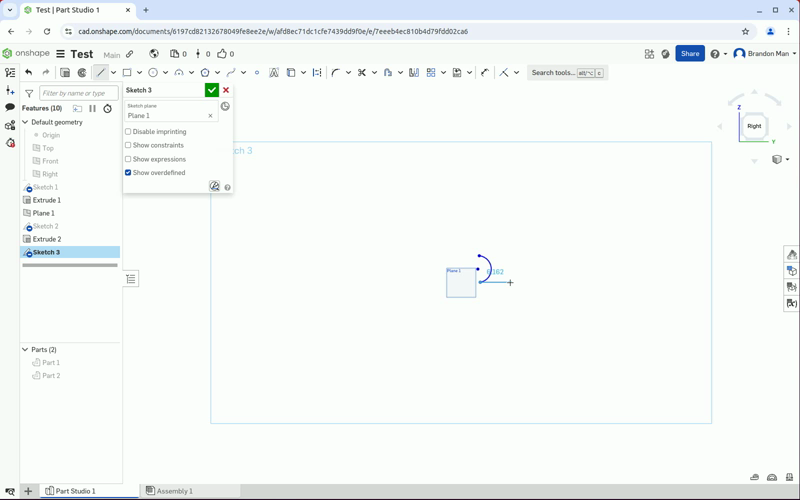
mouse_move(492, 279)
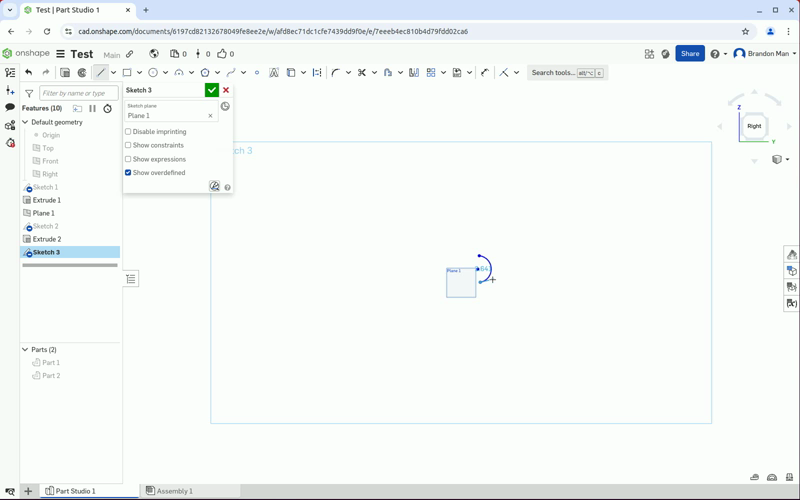
click(492, 279)
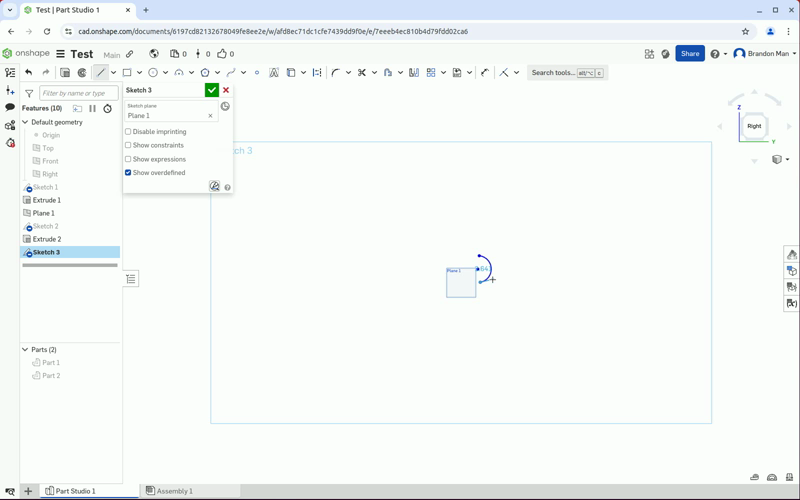
key_up(shift)
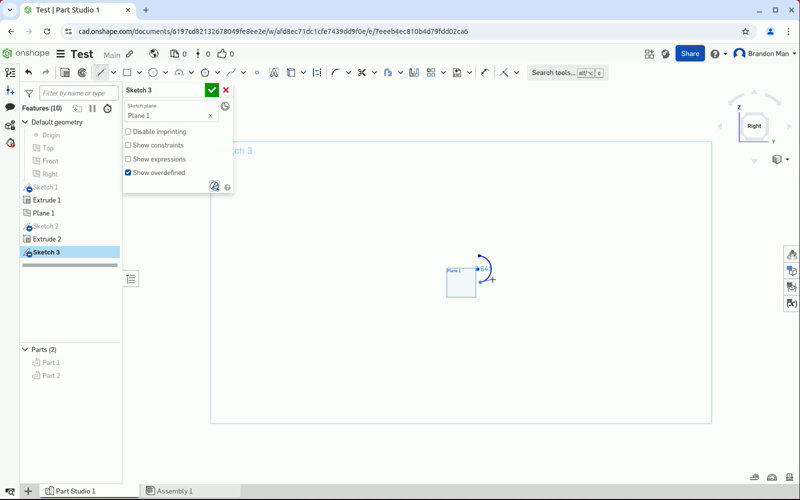
key_down(shift)
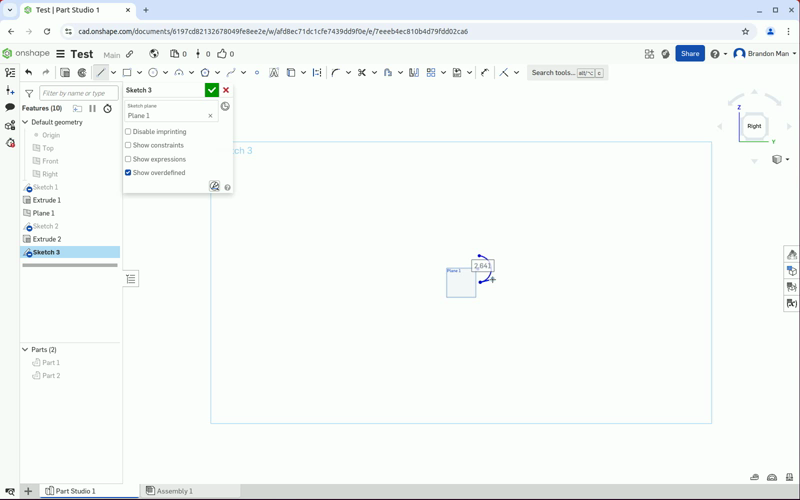
mouse_move(561, 279)
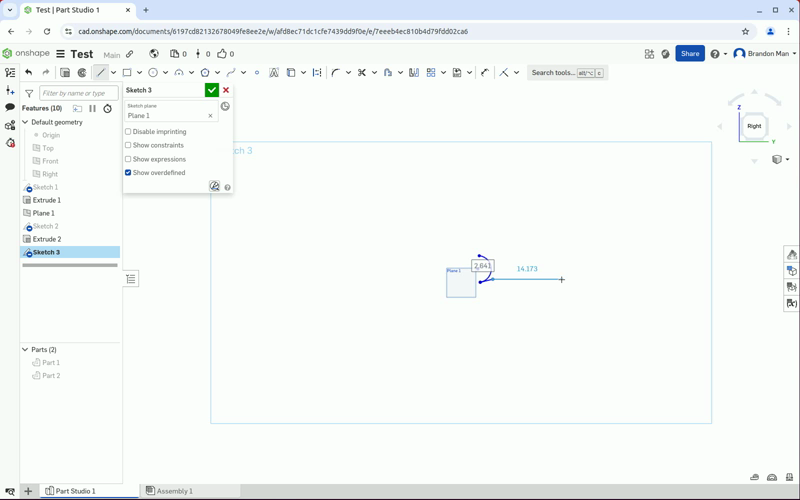
click(561, 279)
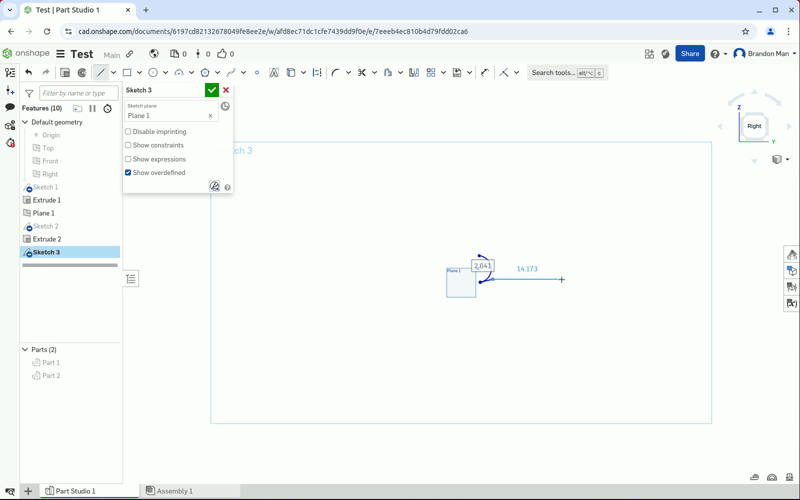
key_up(shift)
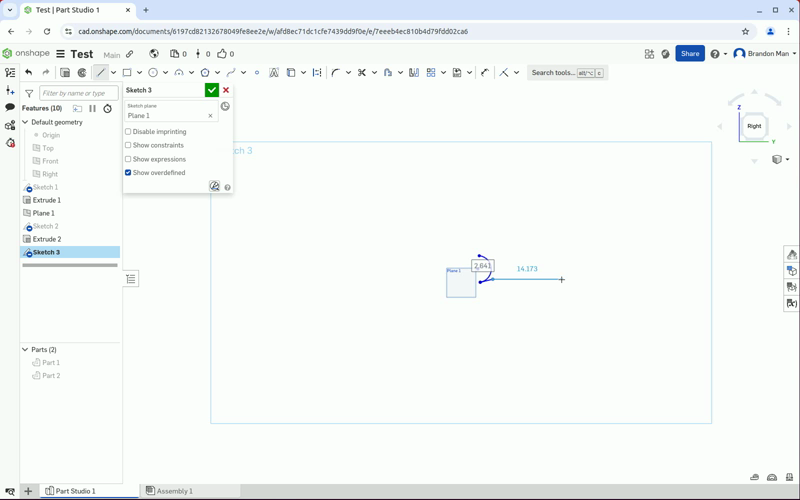
key_down(shift)
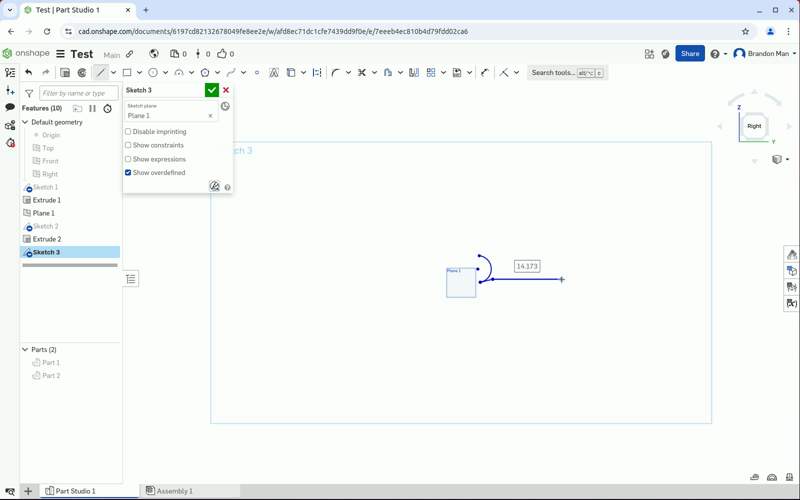
mouse_move(589, 279)
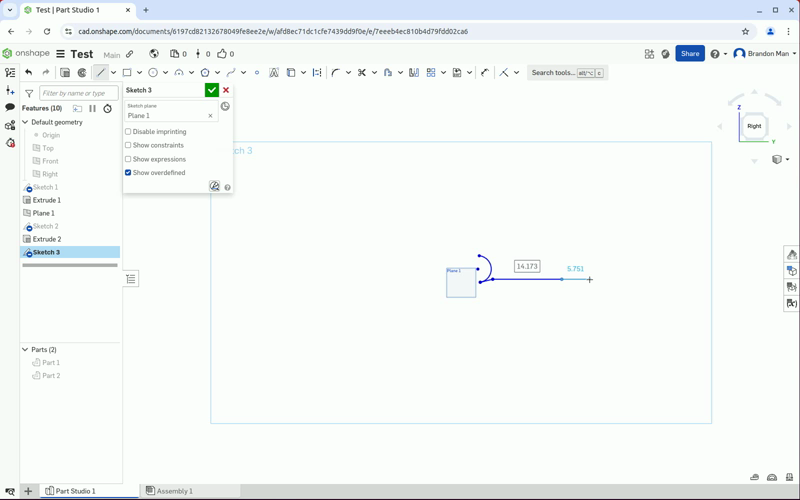
mouse_move(561, 257)
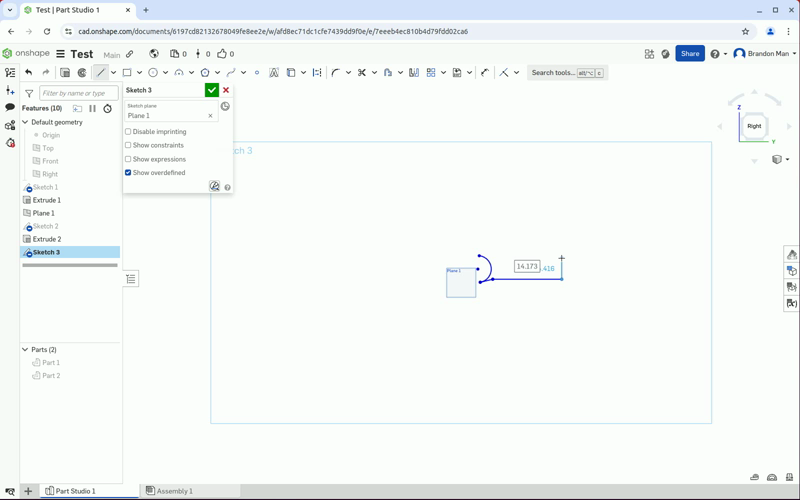
click(561, 257)
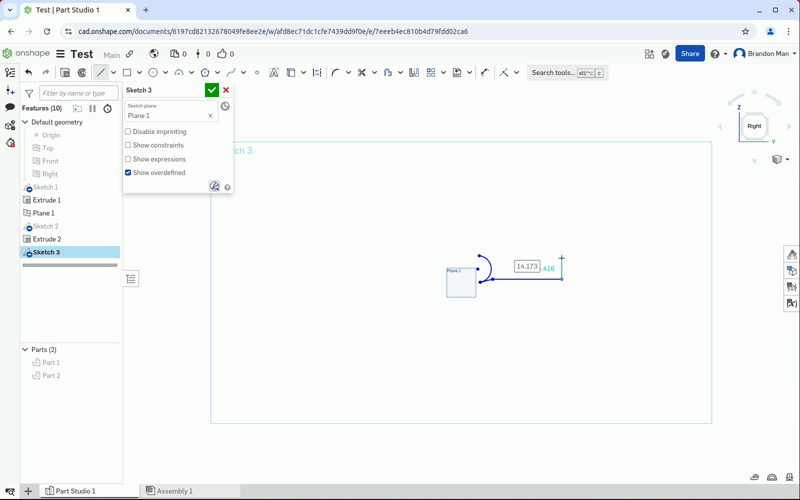
key_up(shift)
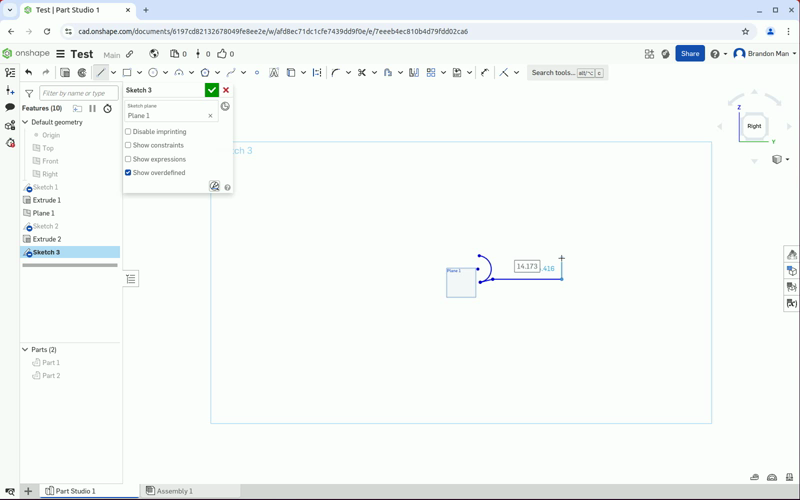
key_down(shift)
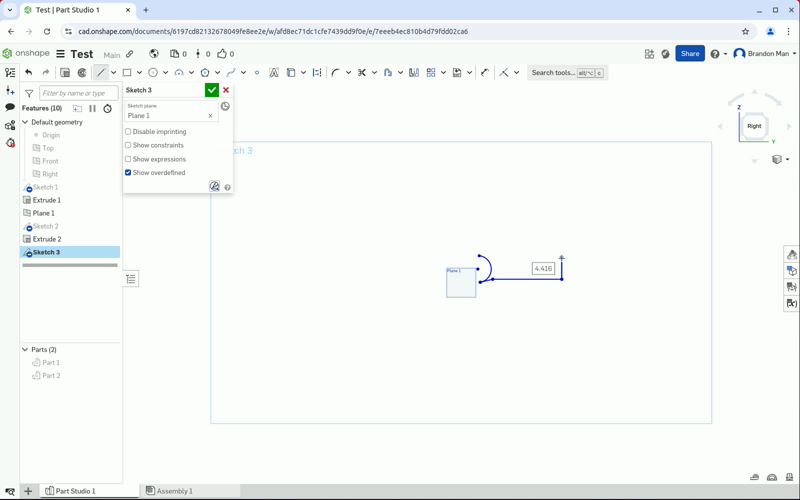
mouse_move(492, 257)
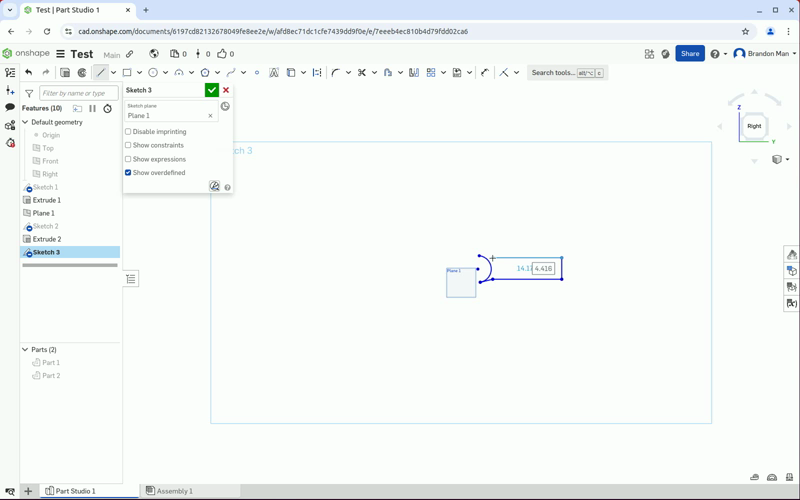
click(492, 257)
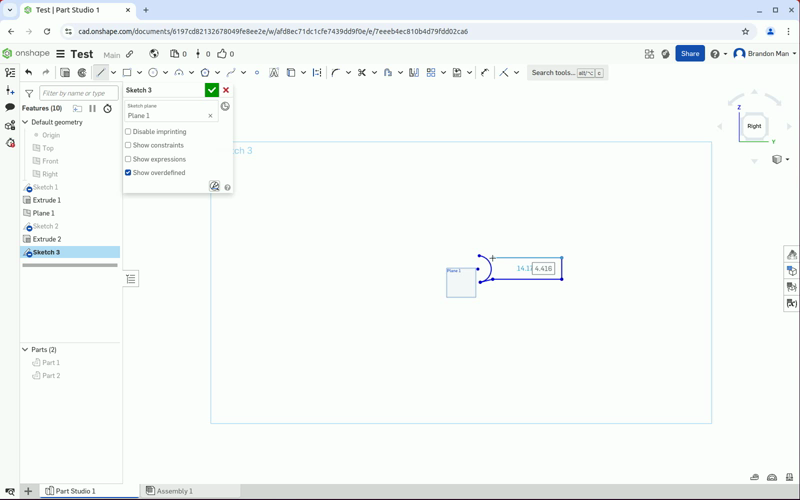
key_up(shift)
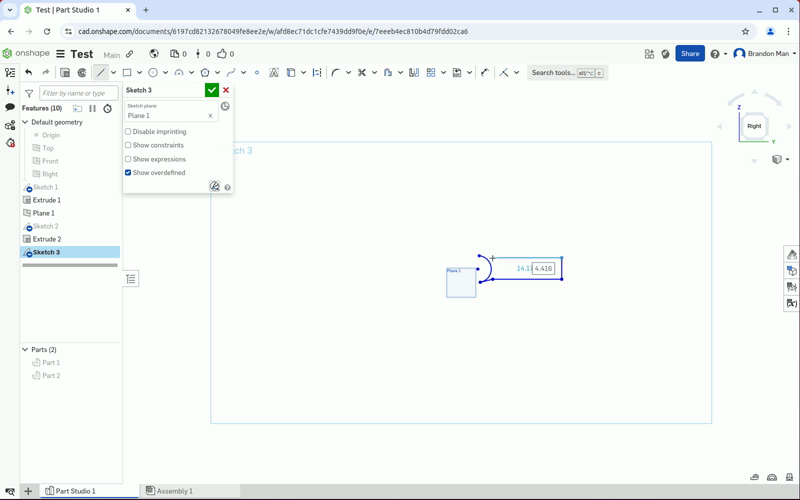
mouse_move(522, 257)
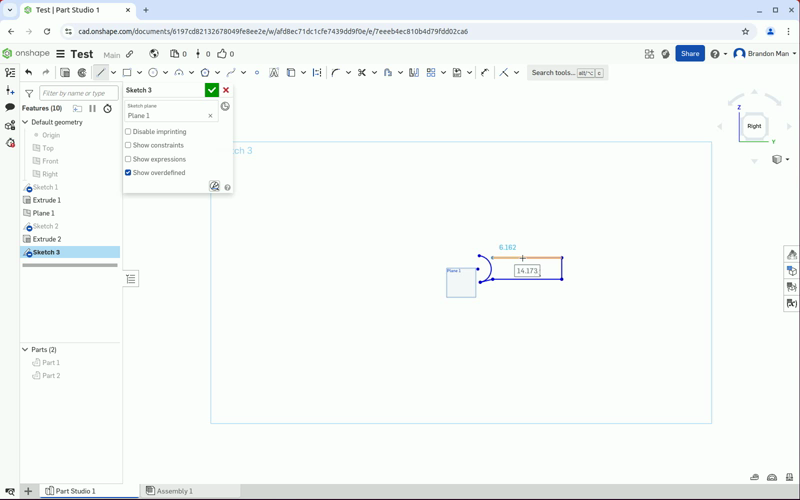
key_down(shift)
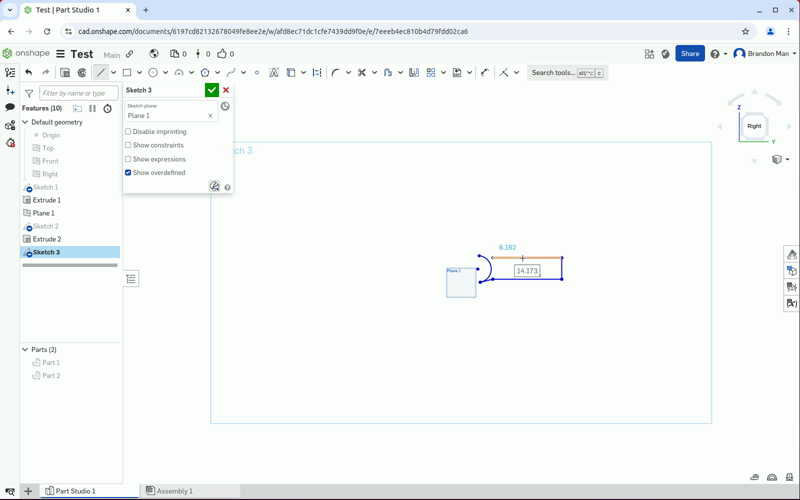
mouse_move(479, 255)
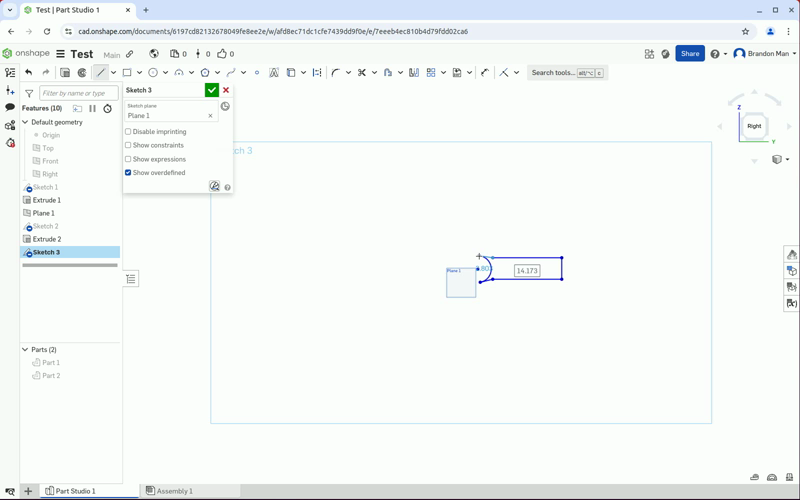
key_up(shift)
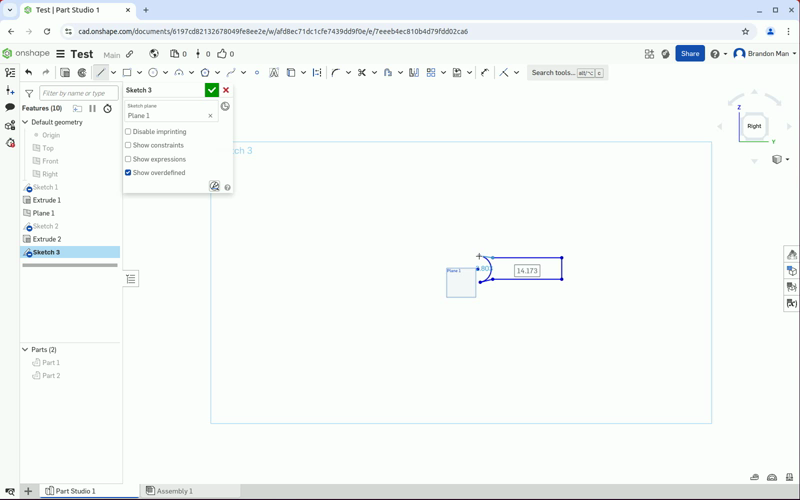
click(479, 255)
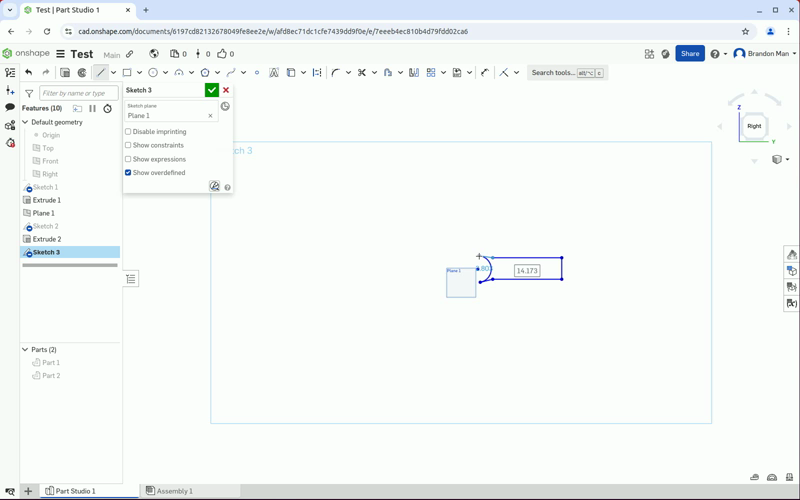
key(esc)
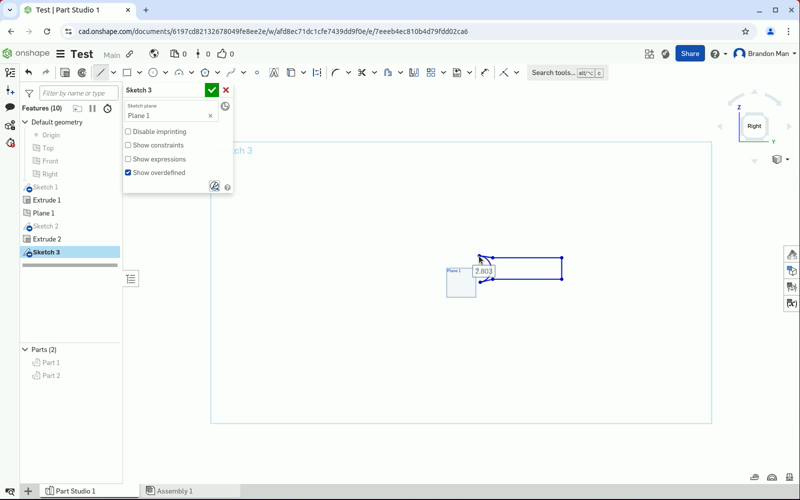
mouse_move(495, 275)
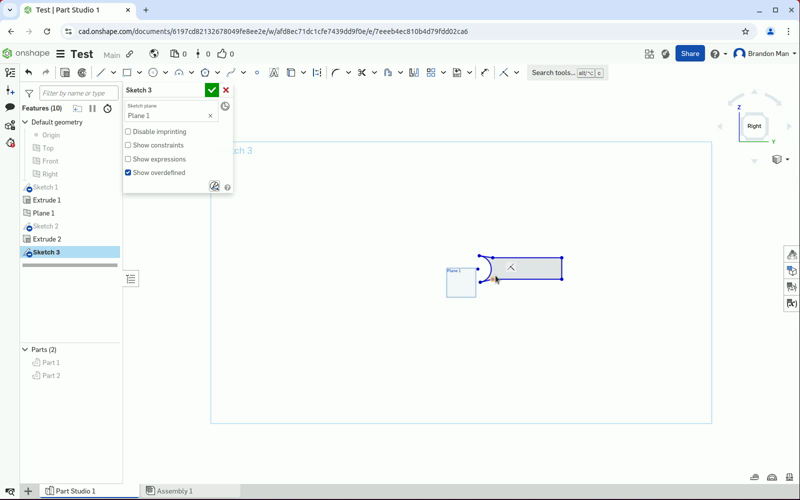
scroll(6)
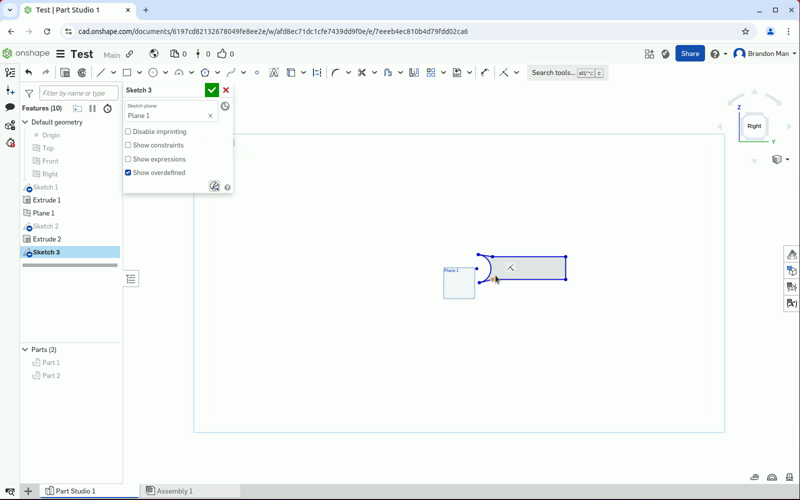
scroll(6)
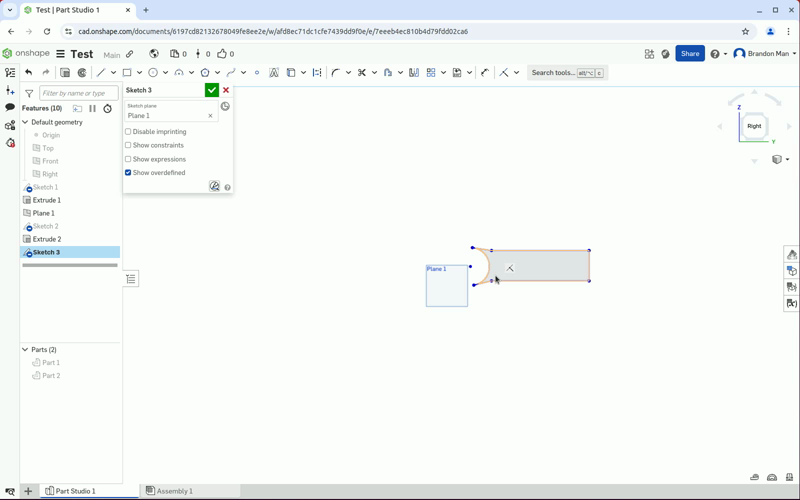
scroll(6)
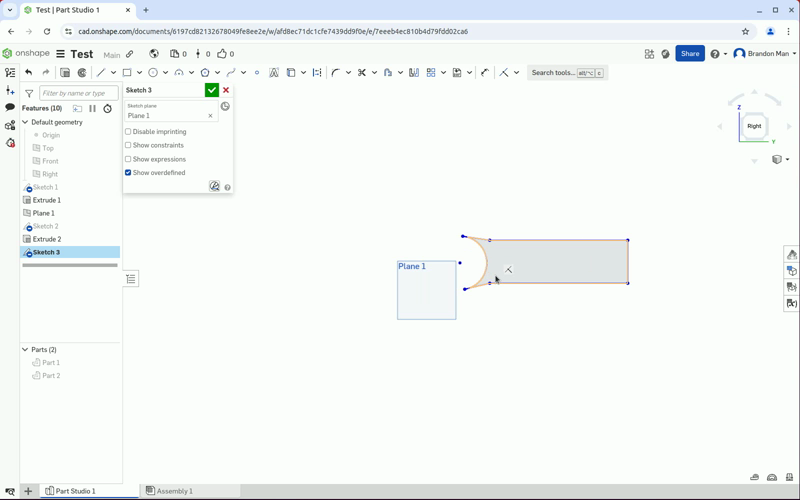
scroll(6)
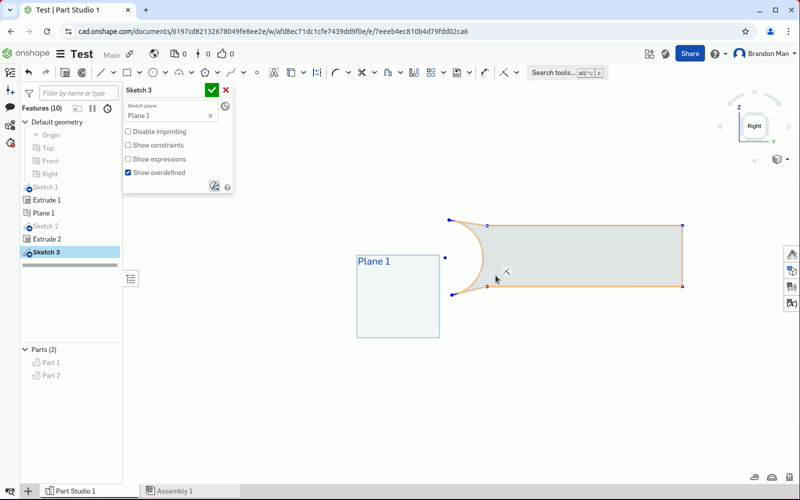
scroll(6)
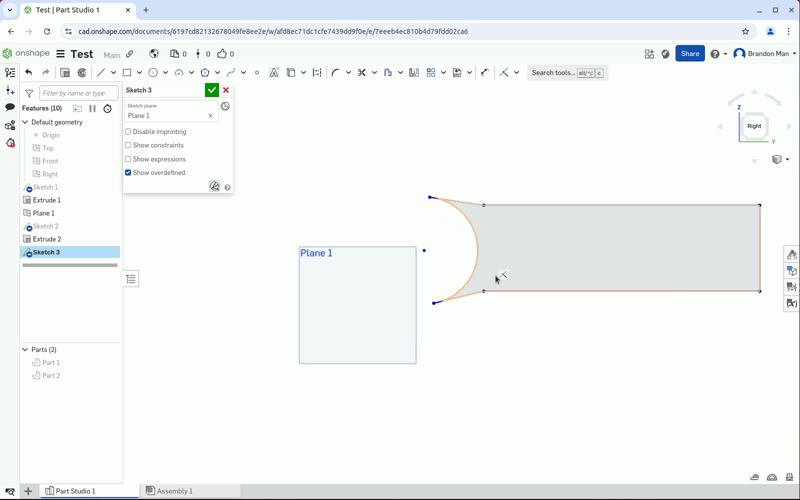
scroll(6)
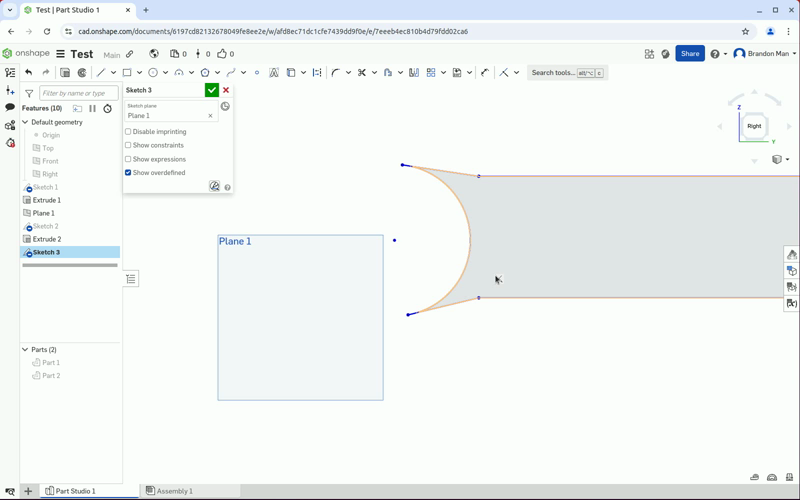
scroll(6)
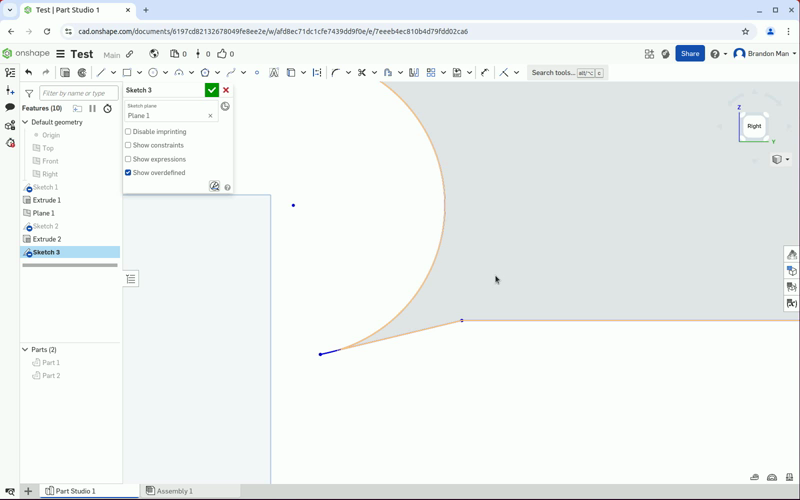
click(495, 275)
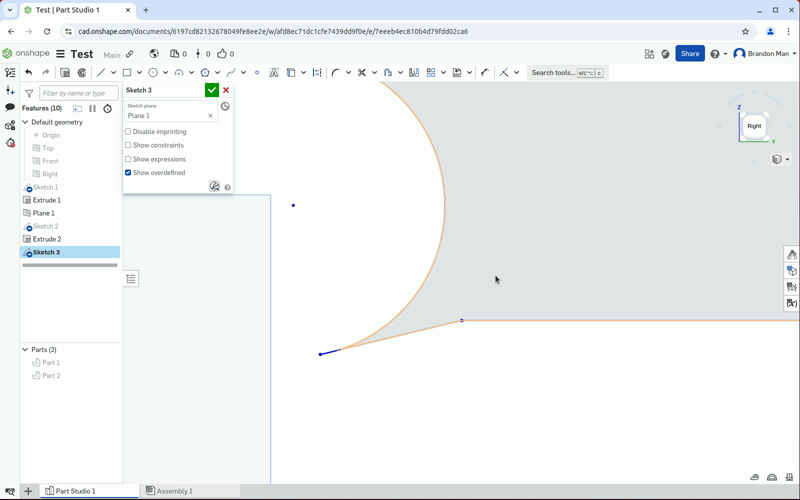
scroll(-6)
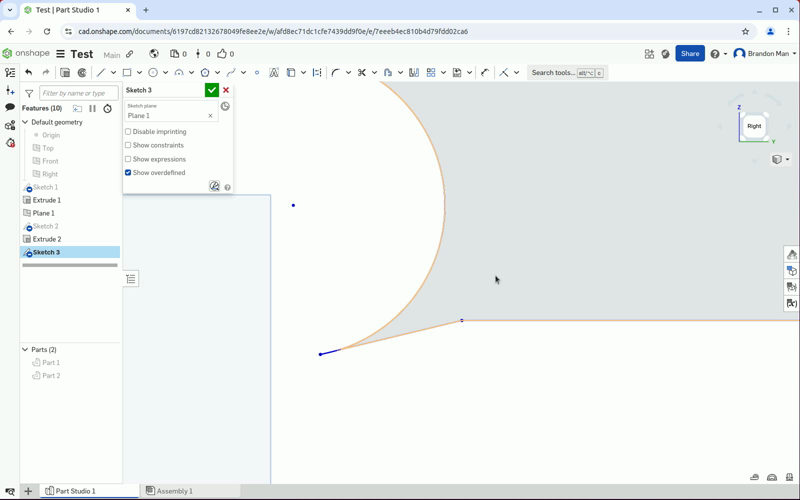
scroll(-6)
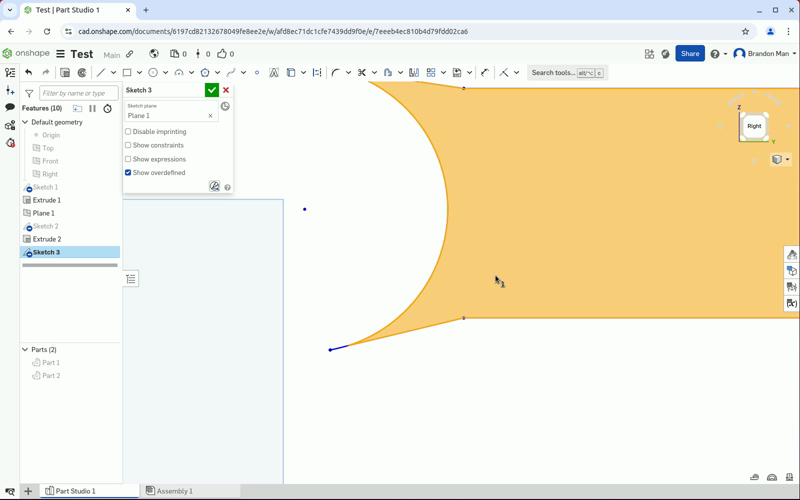
scroll(-6)
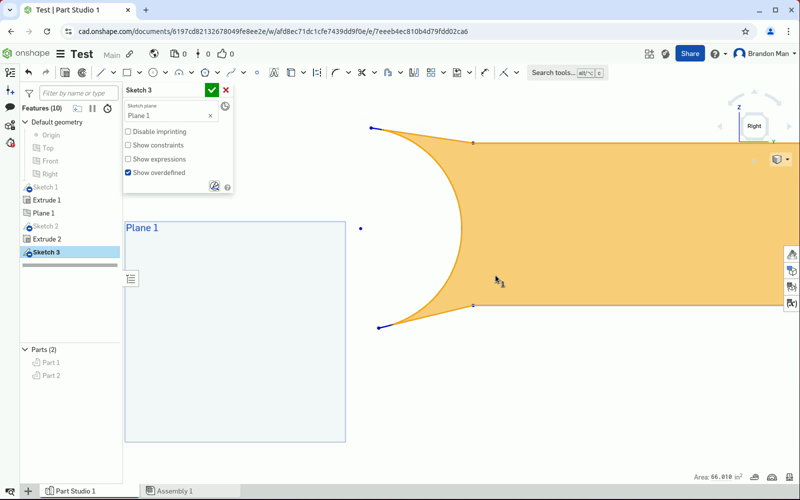
scroll(-6)
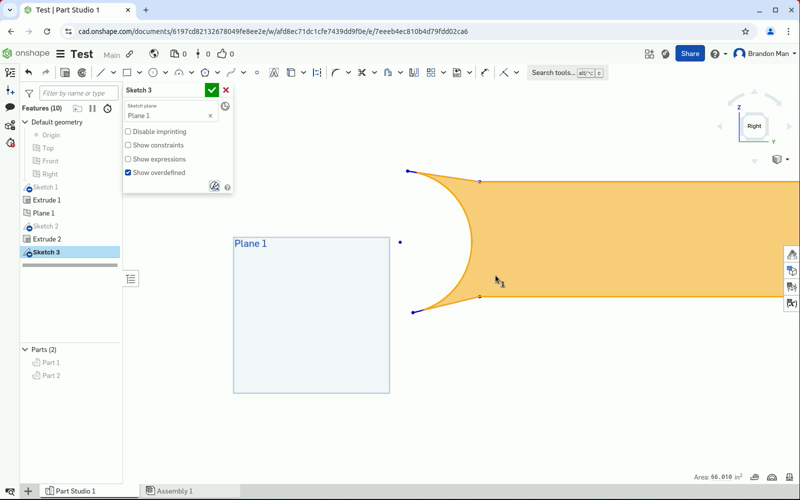
scroll(-6)
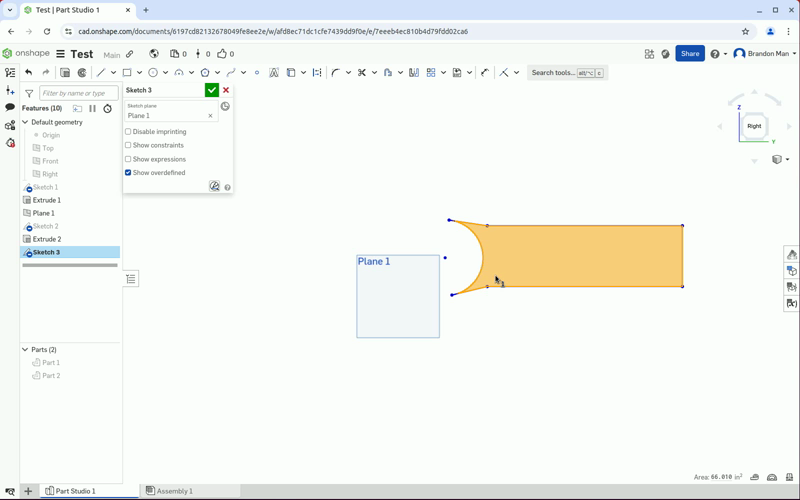
scroll(-6)
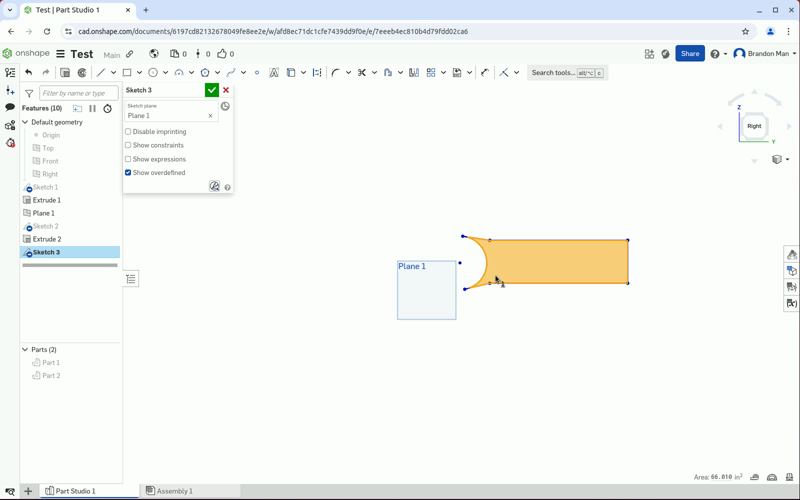
scroll(-6)
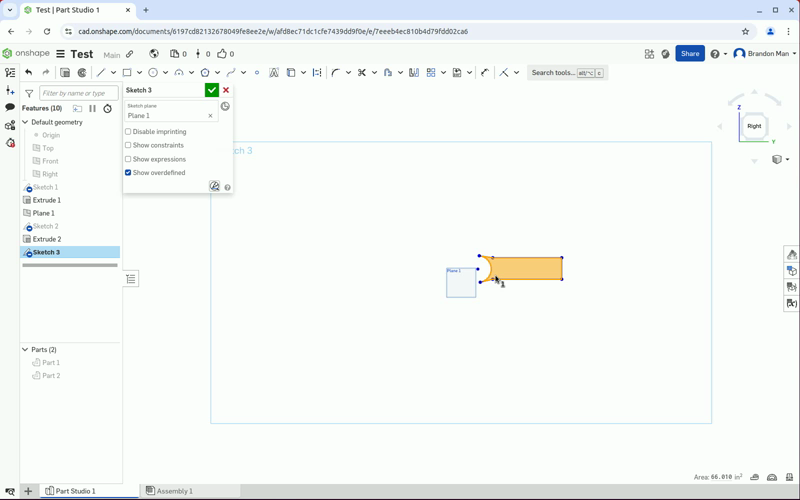
mouse_move(73, 352)
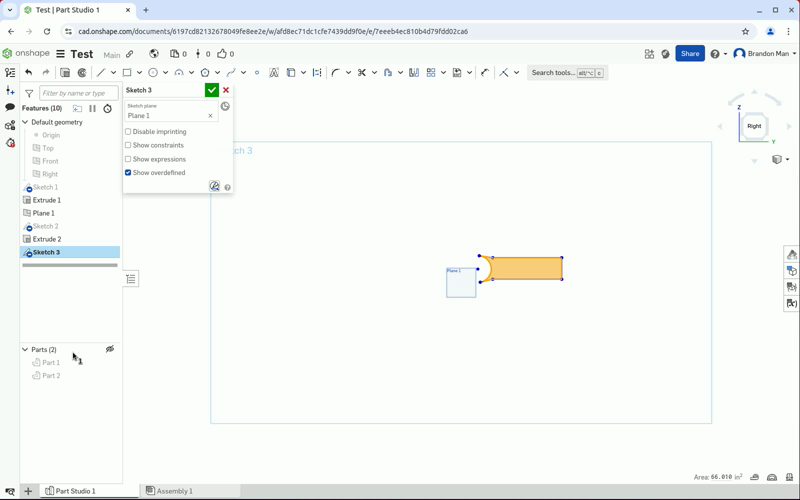
key(shift+y)
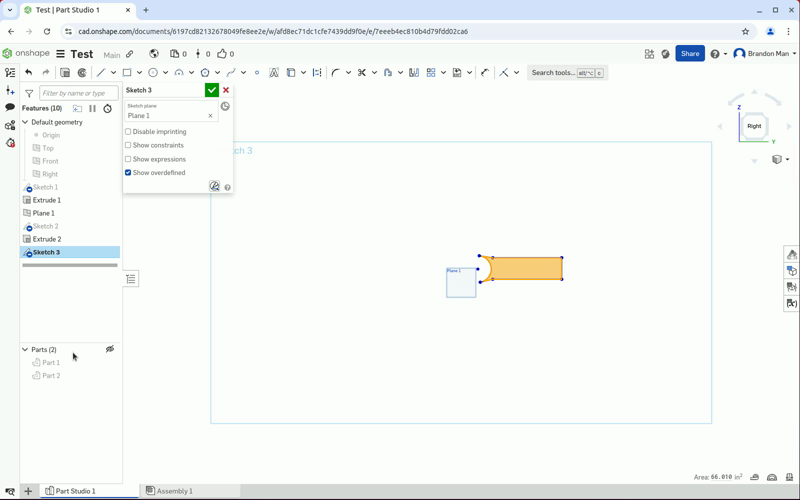
key(shift+e)
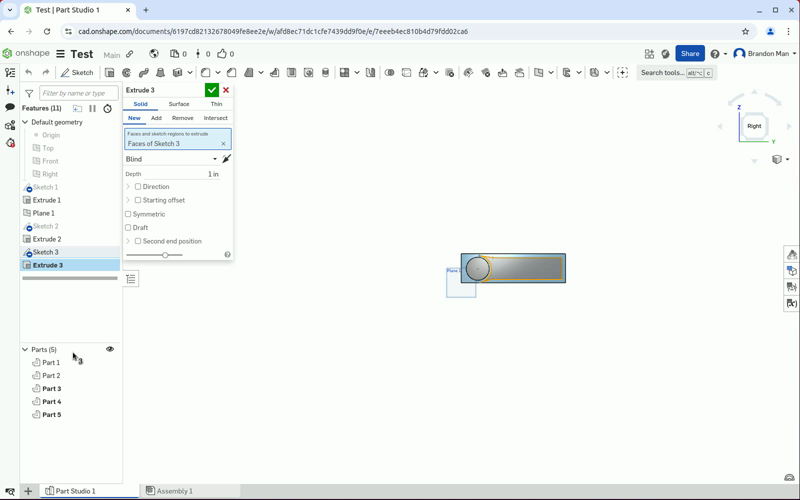
mouse_move(143, 106)
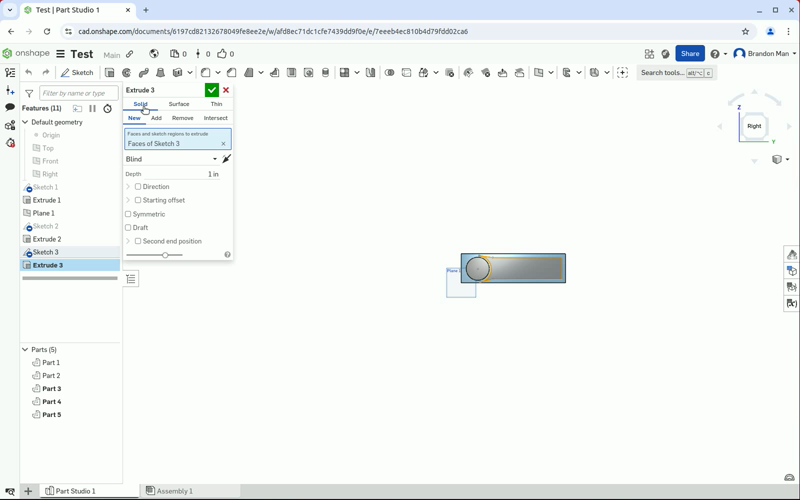
click(143, 106)
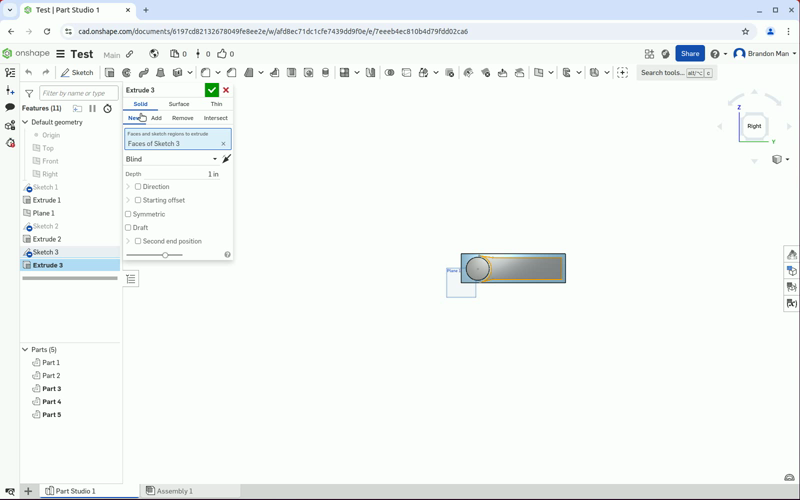
mouse_move(137, 120)
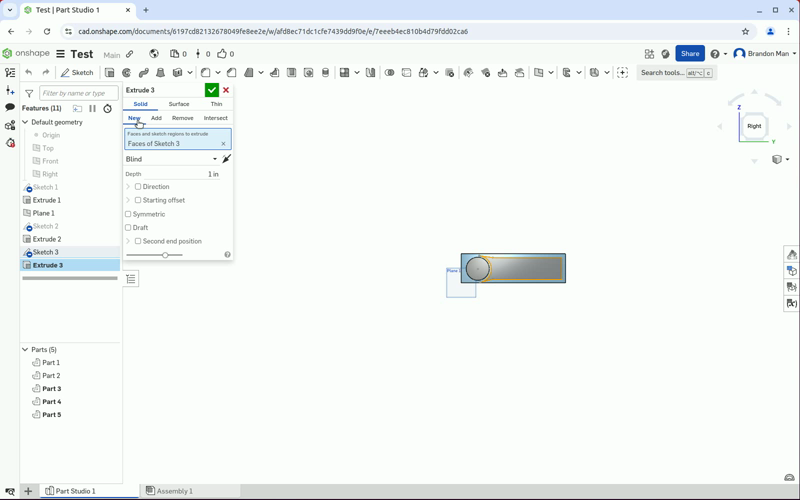
click(137, 120)
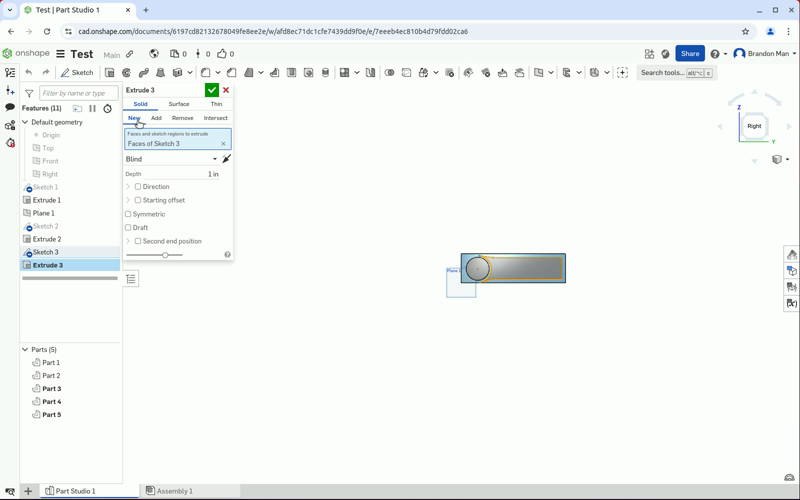
key(tab, 4)
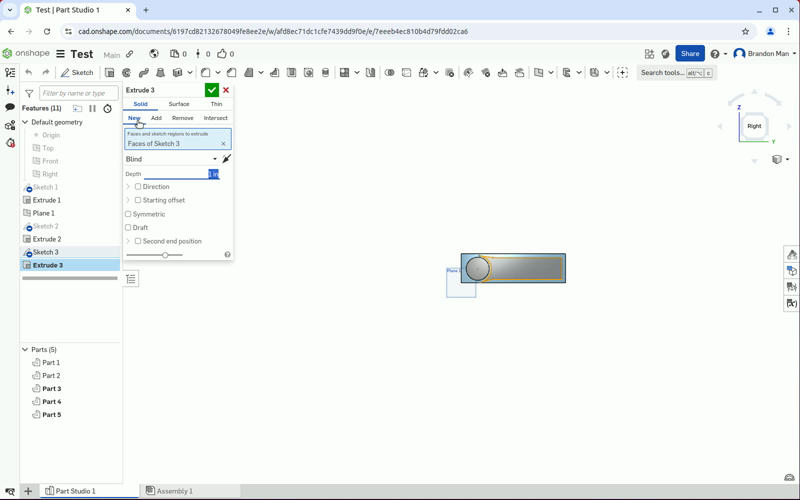
text(0.241)
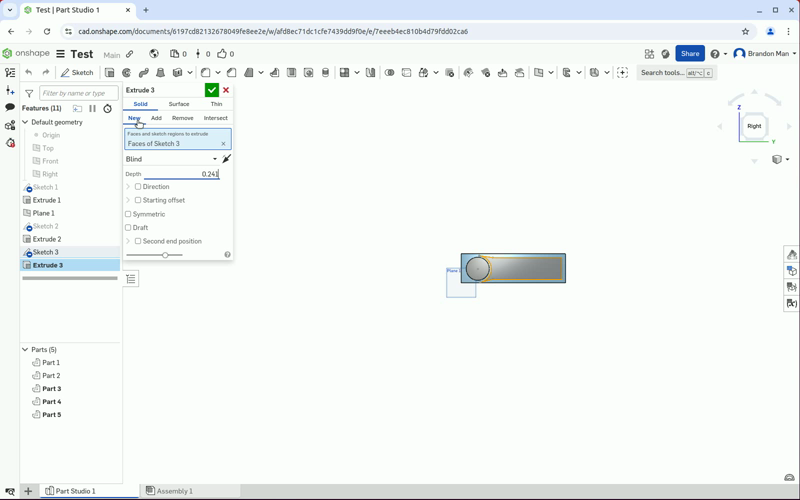
key(enter)
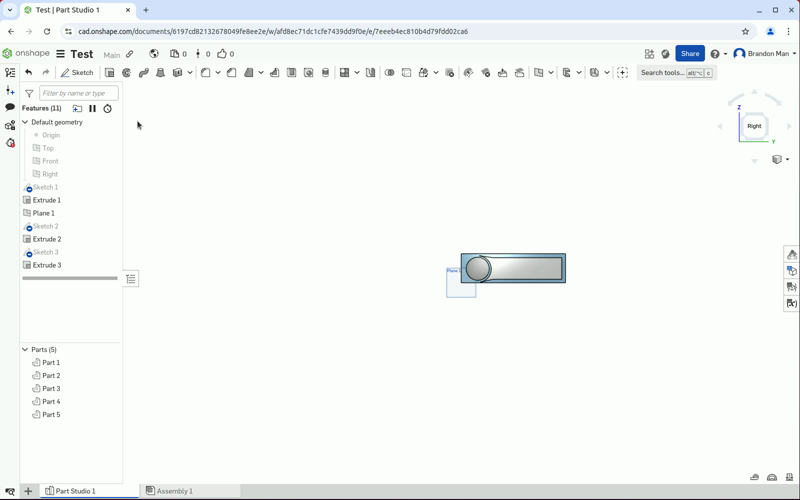
key(shift+h)
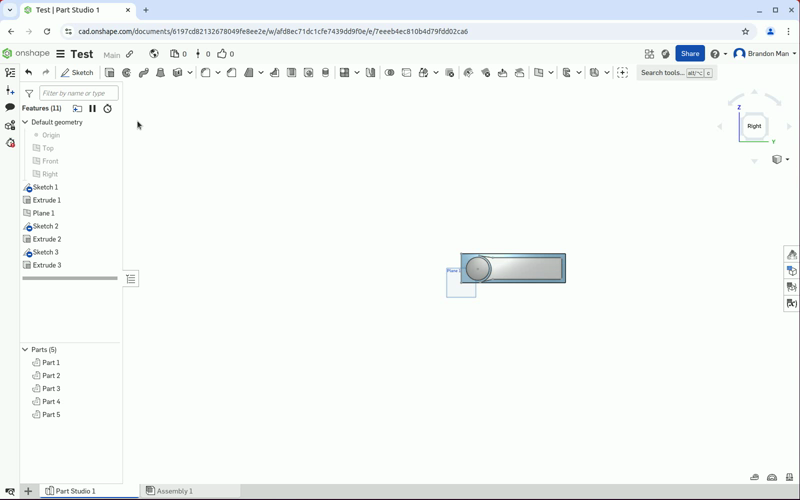
key(shift+h)
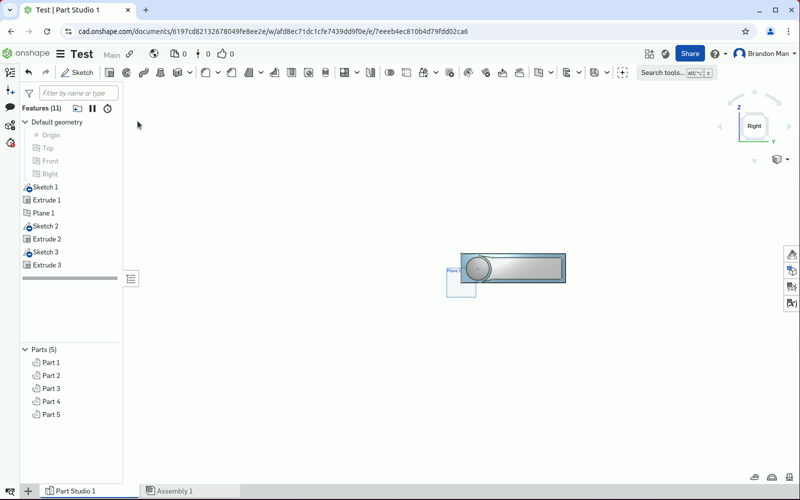
key(shift+7)
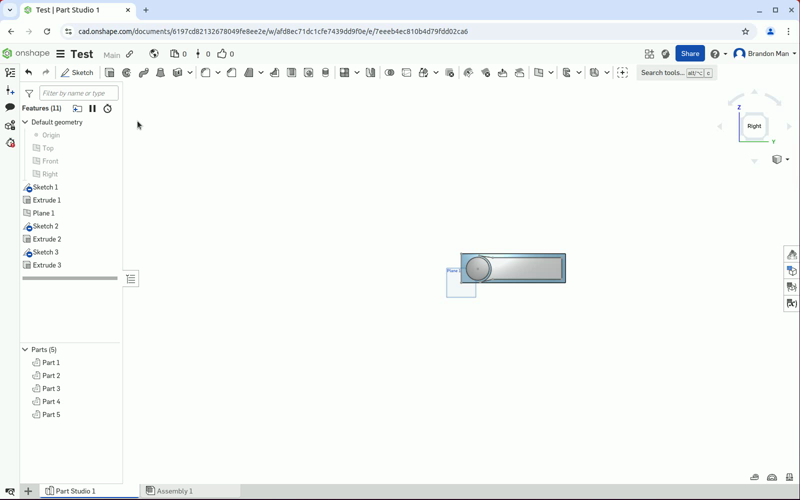
key(right, 2)
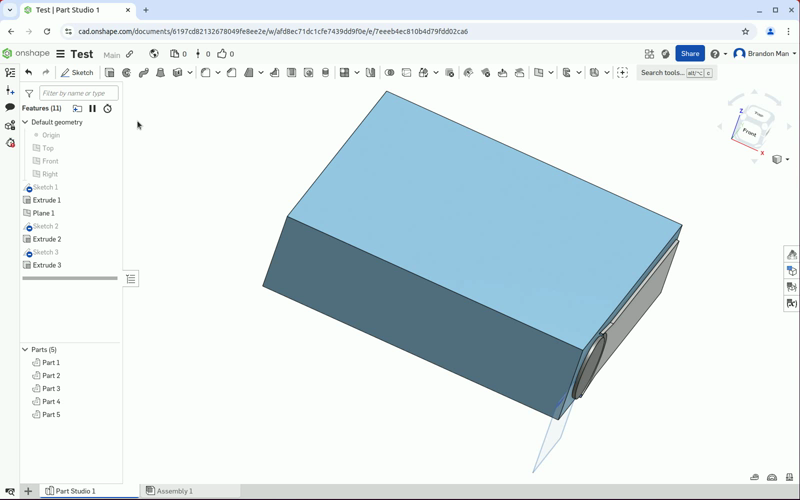
key(down, 2)
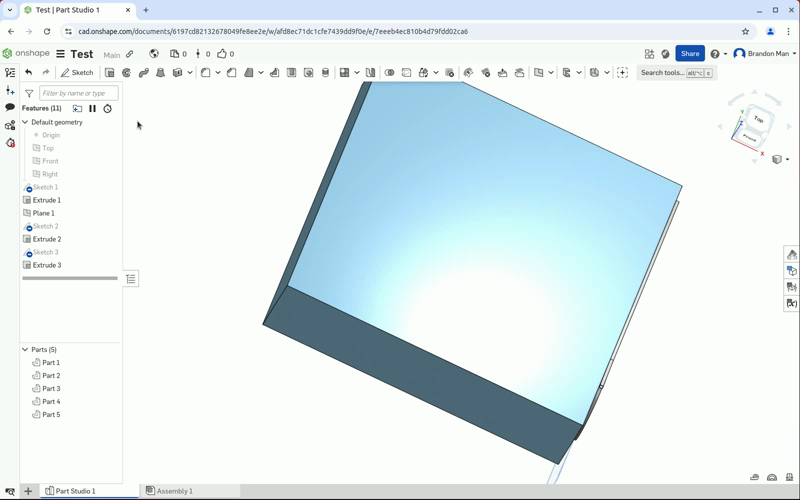
key(up, 2)
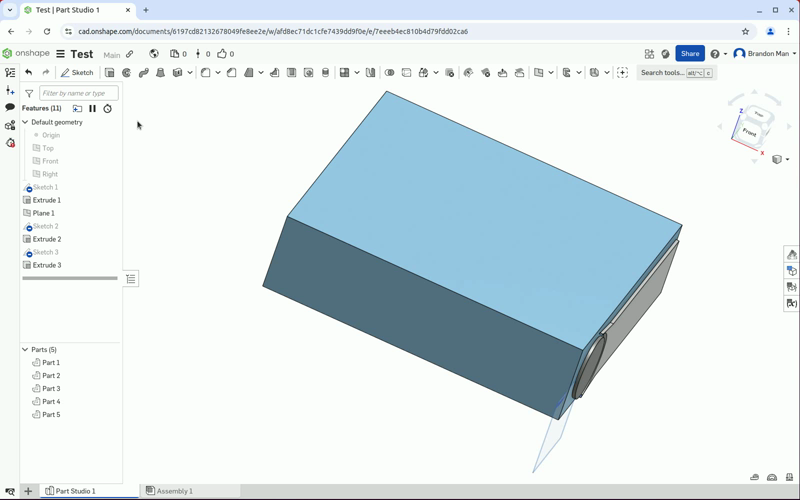
key(left, 2)
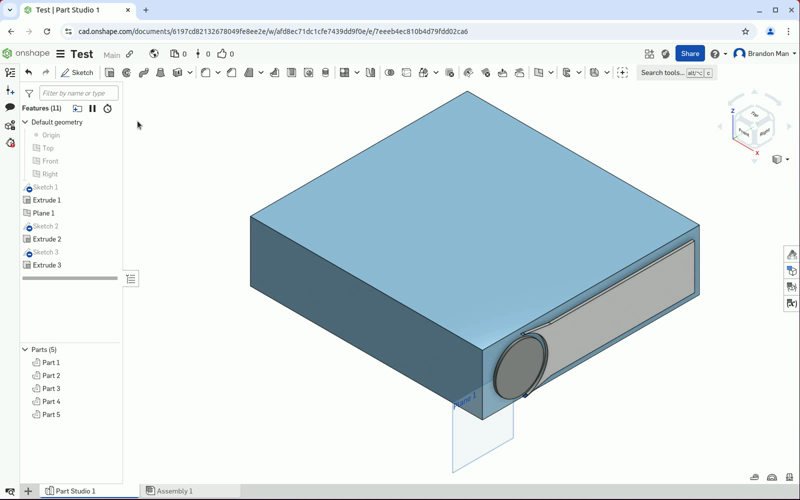
mouse_move(73, 189)
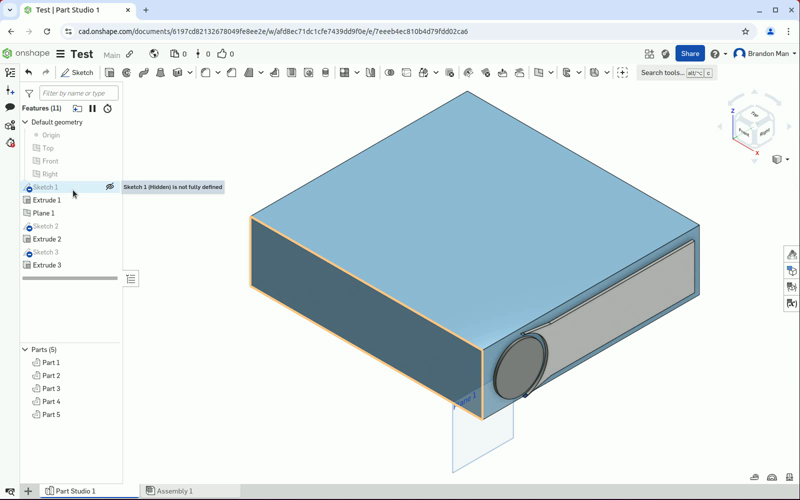
click(73, 189)